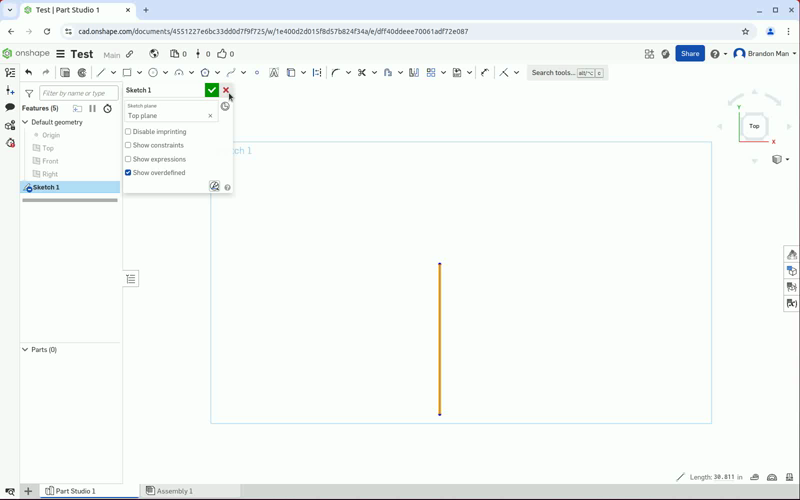
key(shift+h)
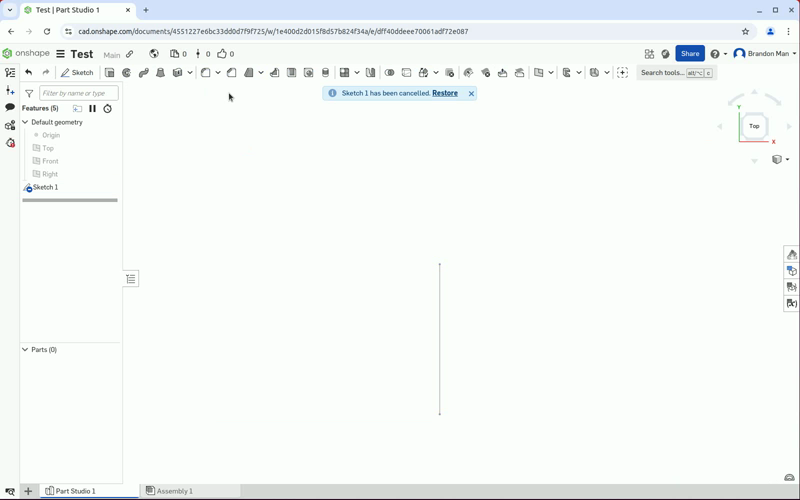
key(shift+s)
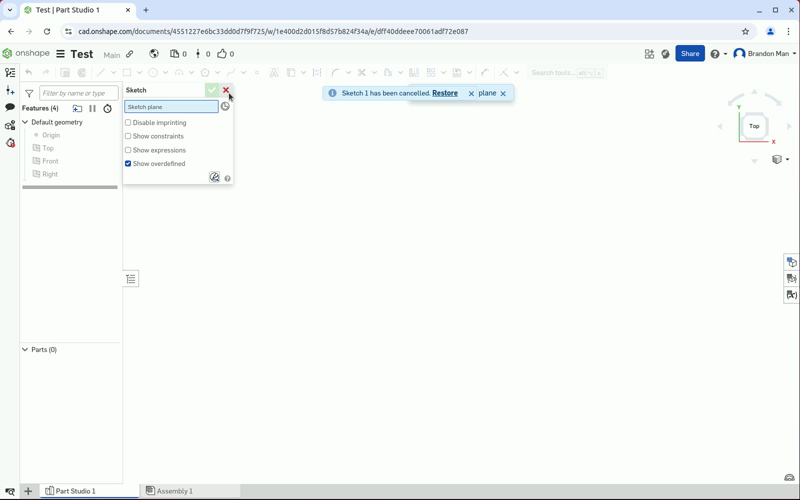
mouse_move(73, 150)
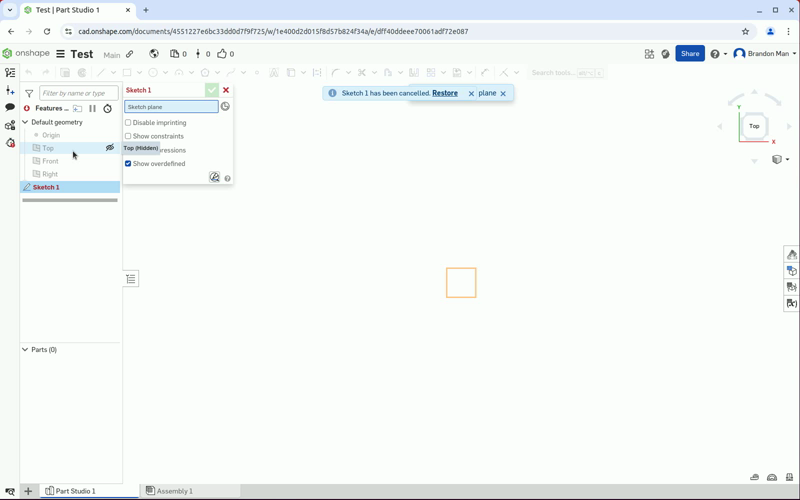
click(73, 150)
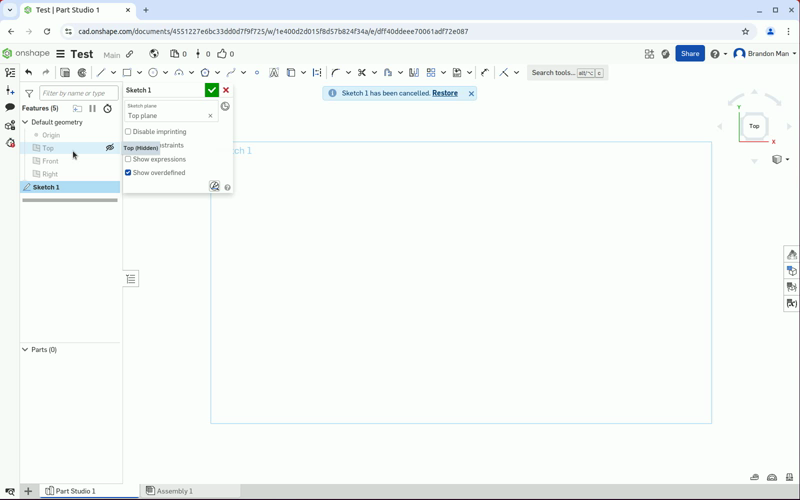
mouse_move(73, 352)
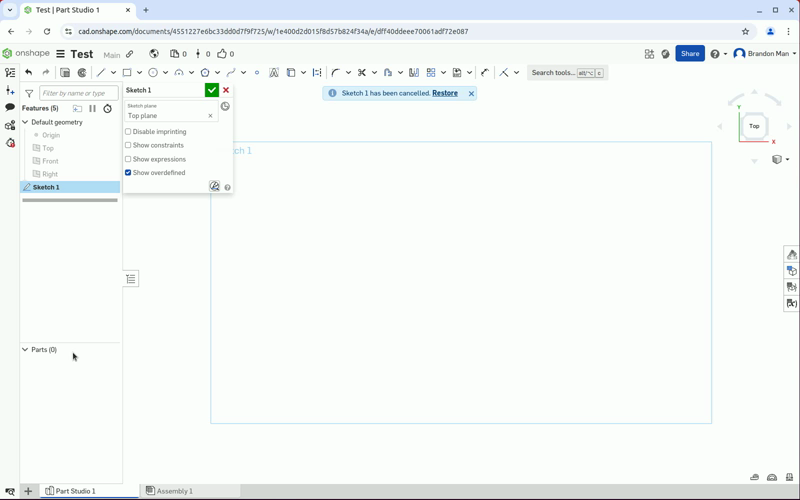
key(y)
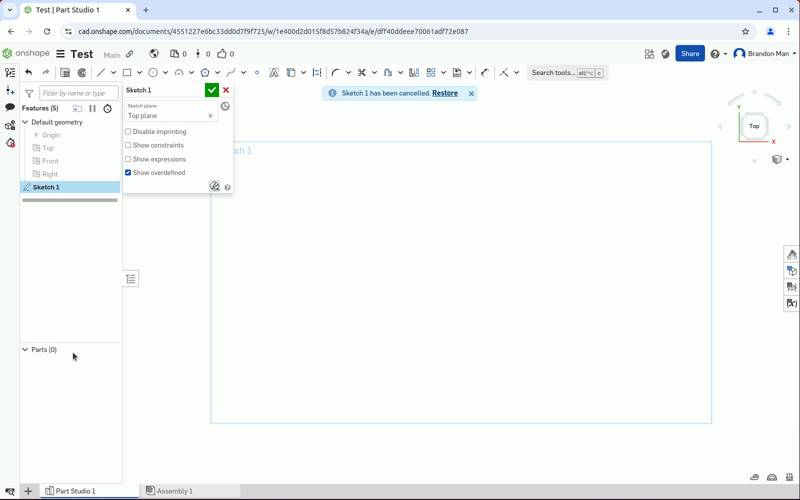
key(c)
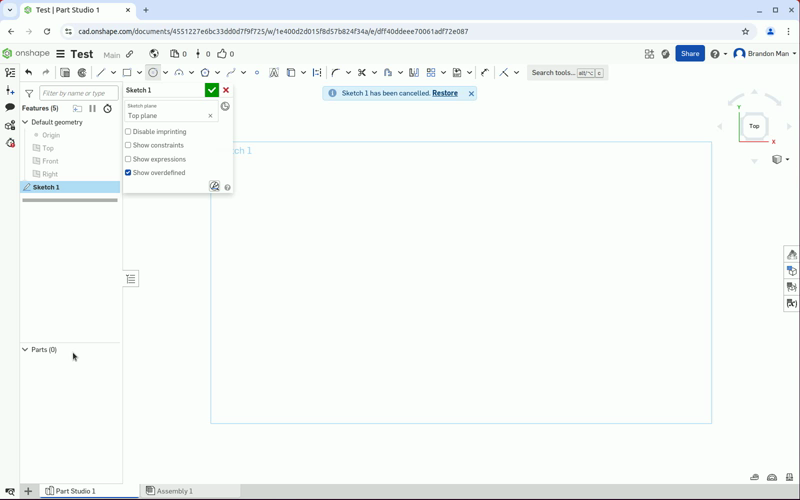
key_down(shift)
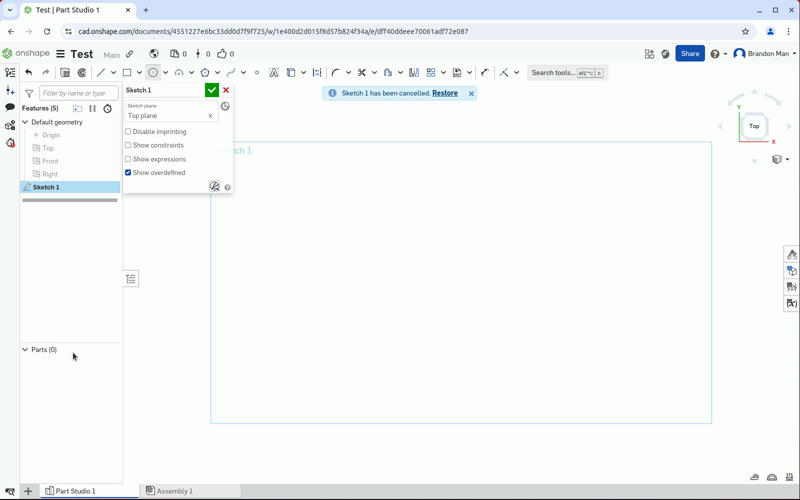
mouse_move(378, 282)
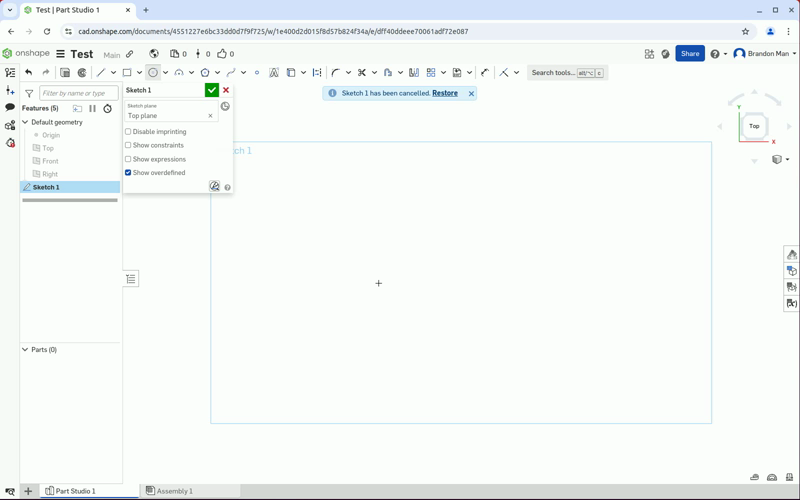
click(378, 282)
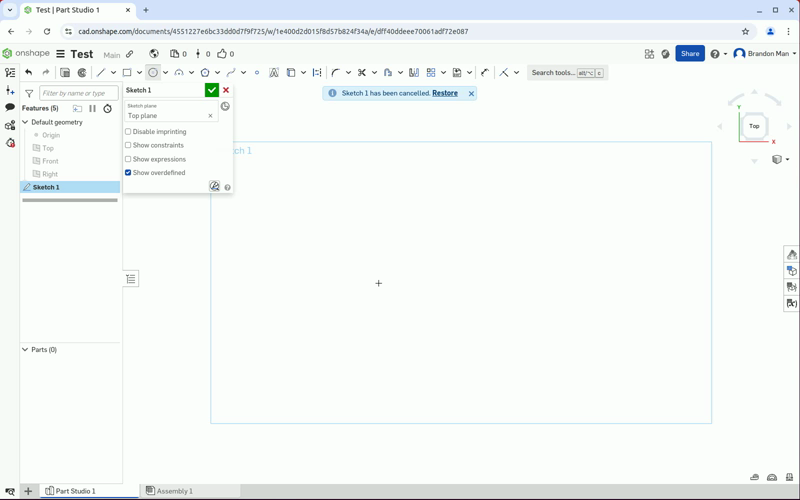
key_up(shift)
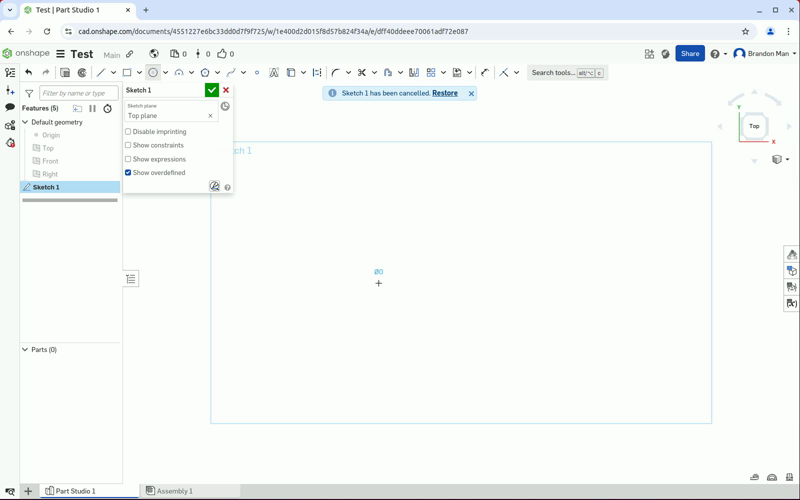
mouse_move(408, 282)
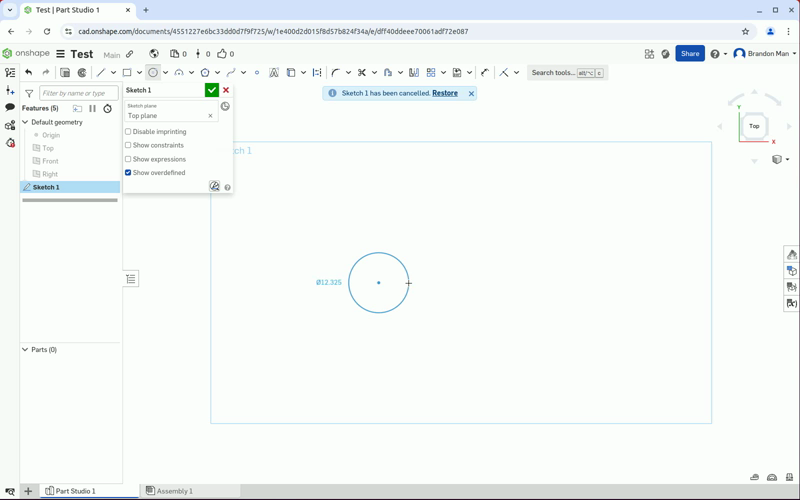
click(408, 282)
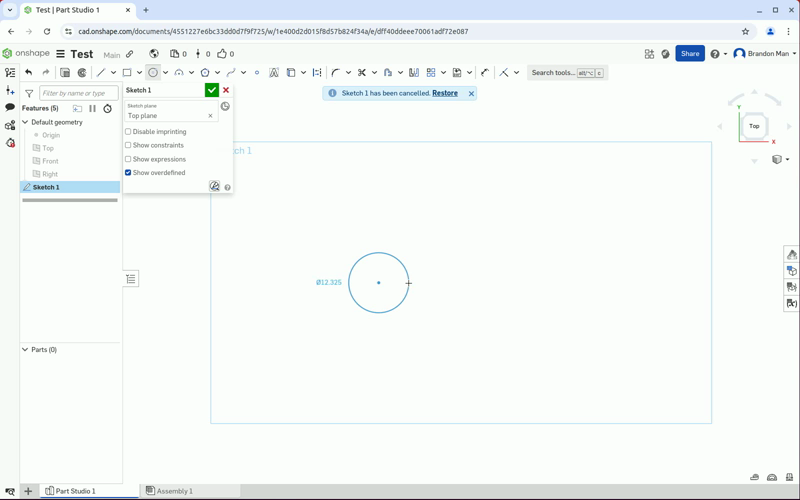
key(esc)
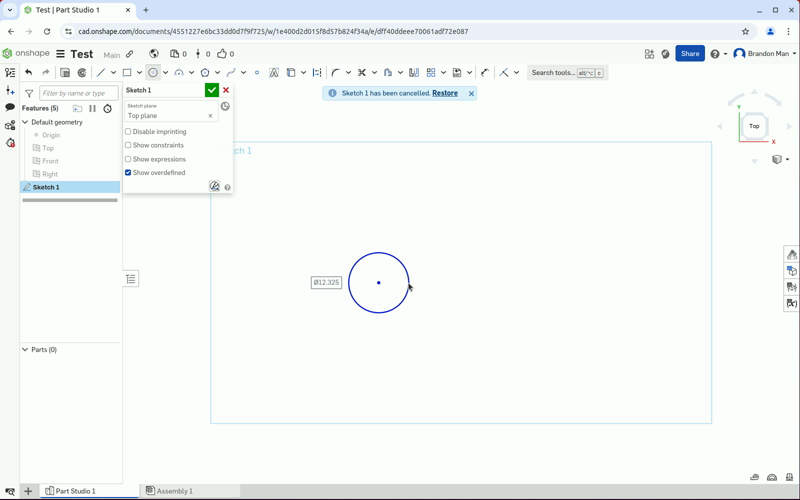
key(c)
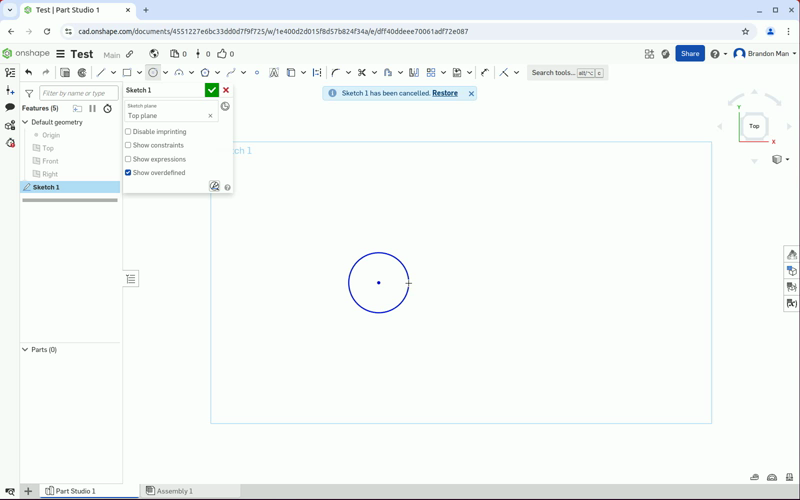
key_down(shift)
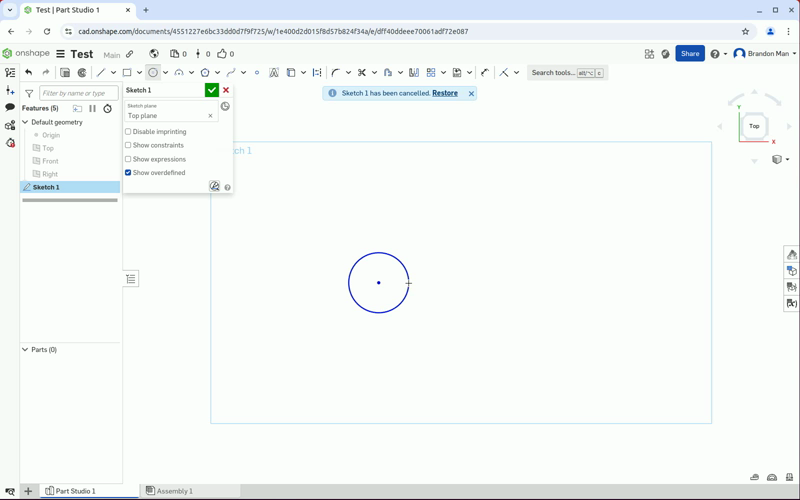
mouse_move(378, 282)
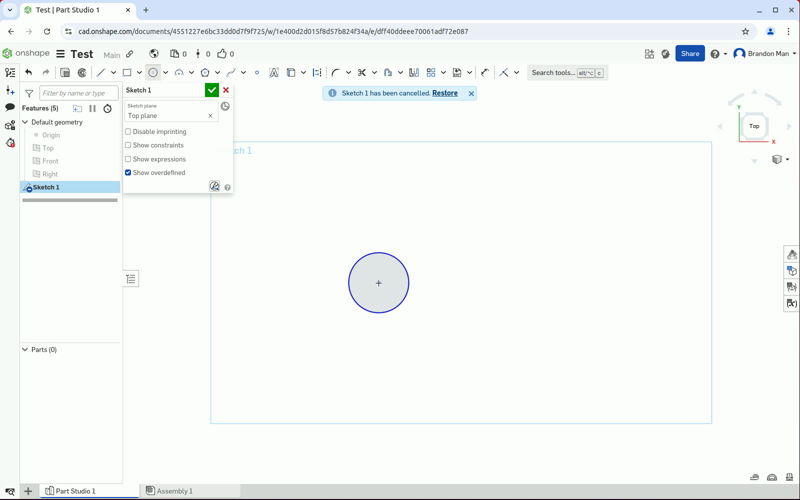
click(378, 282)
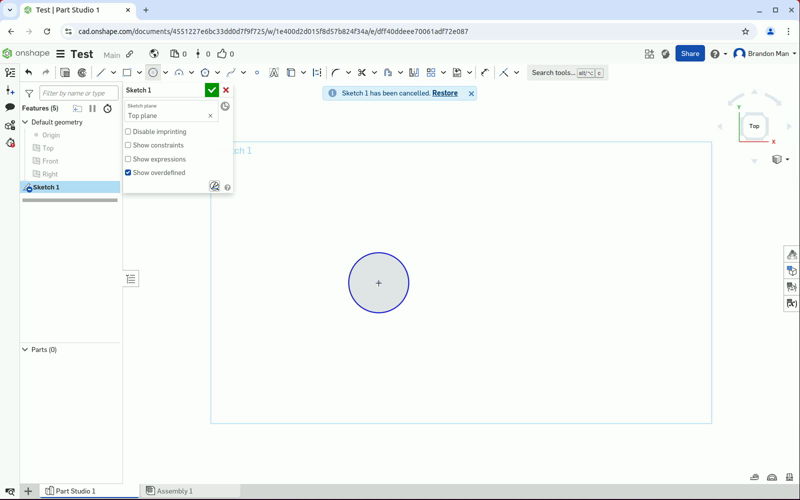
key_up(shift)
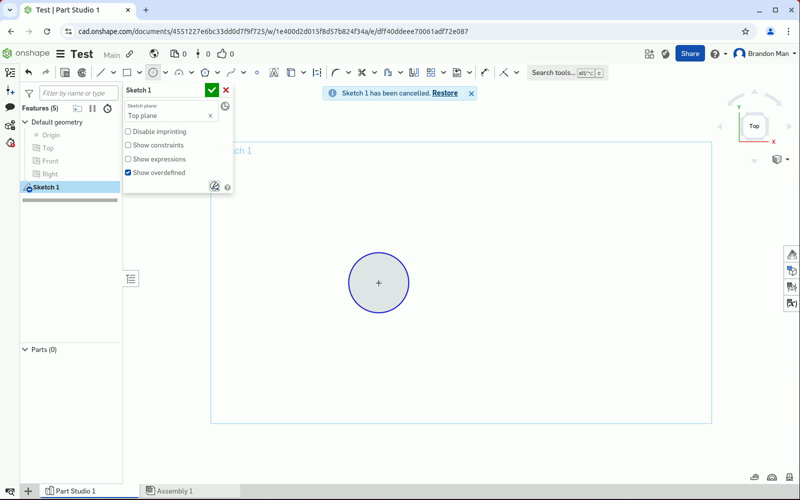
mouse_move(401, 282)
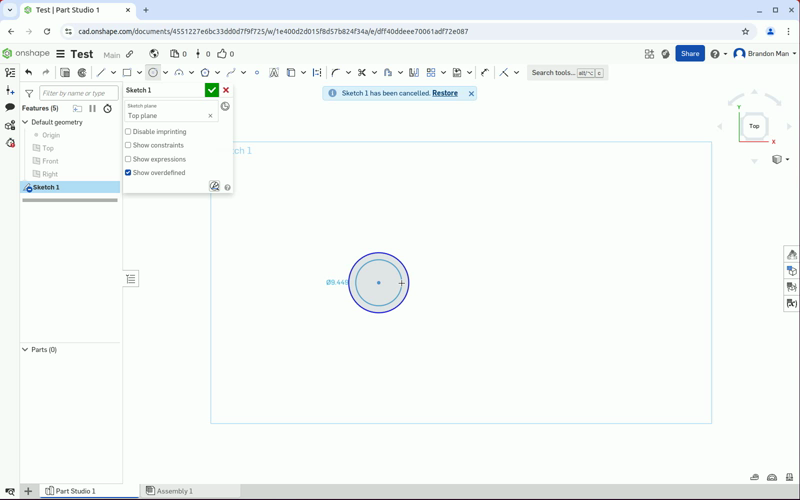
click(401, 282)
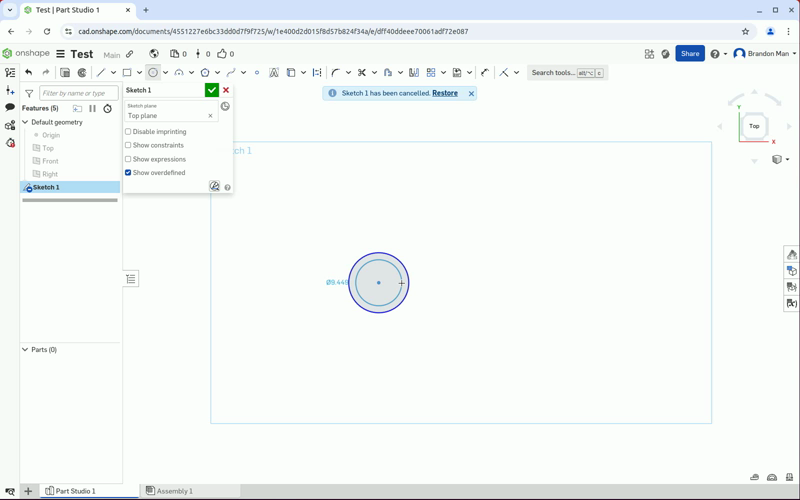
key(esc)
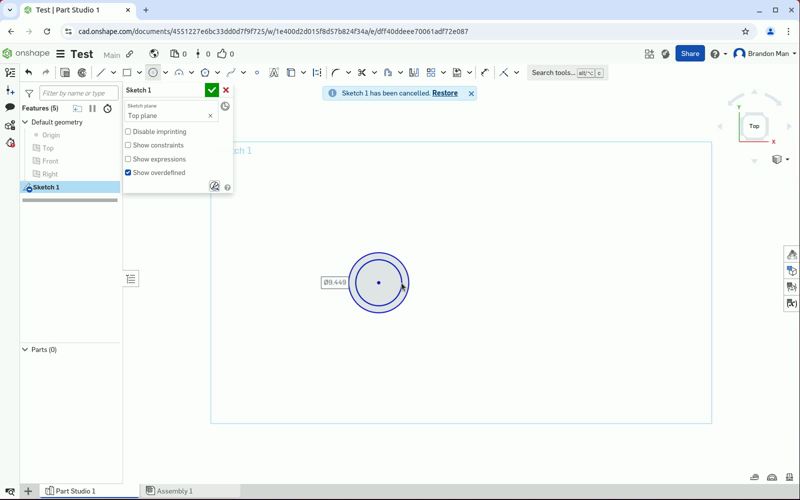
mouse_move(399, 270)
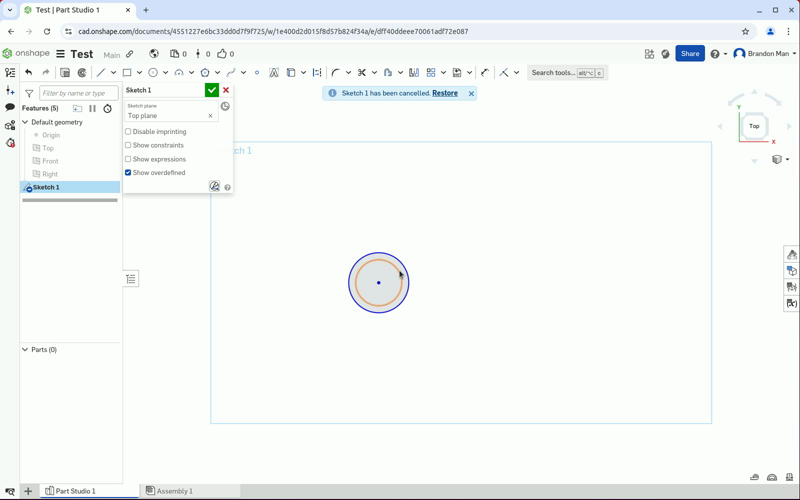
scroll(6)
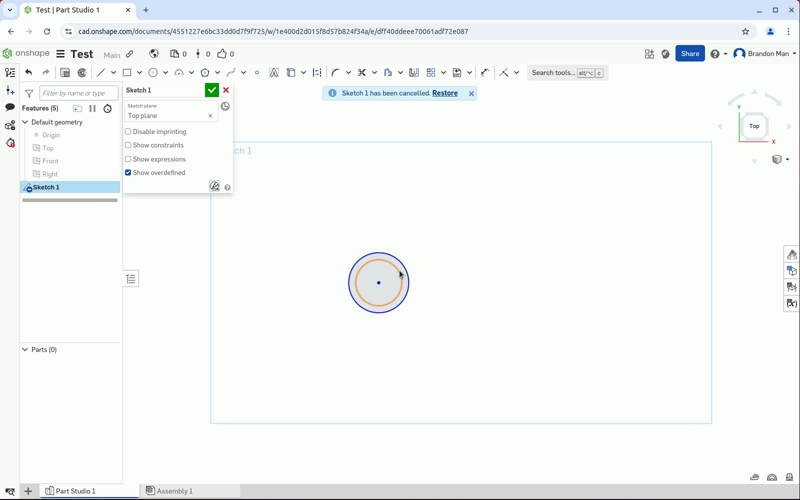
scroll(6)
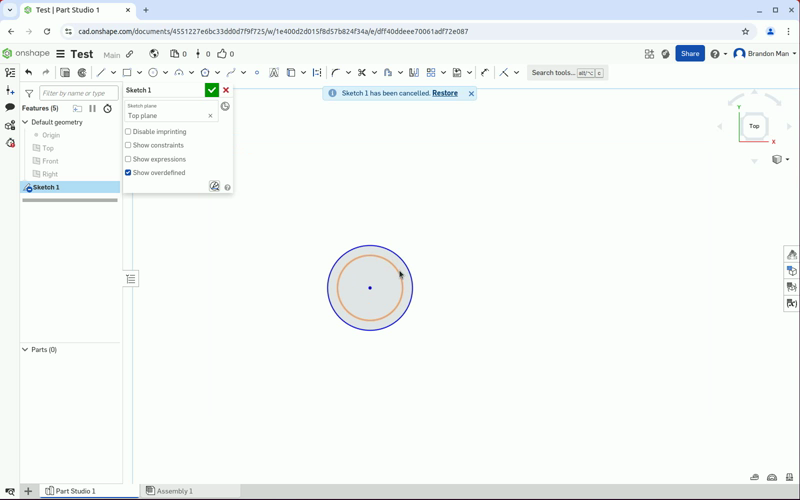
scroll(6)
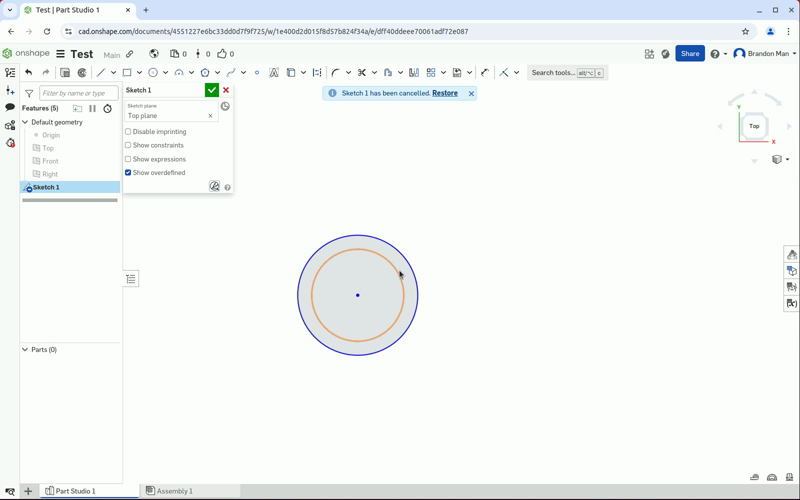
scroll(6)
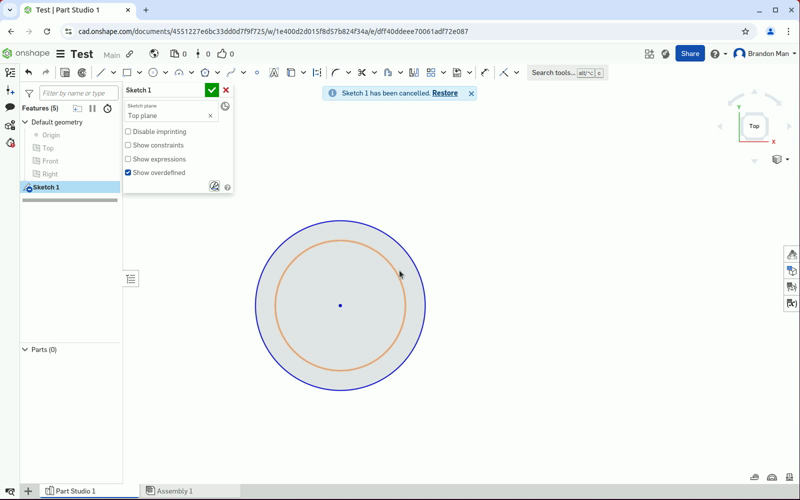
scroll(6)
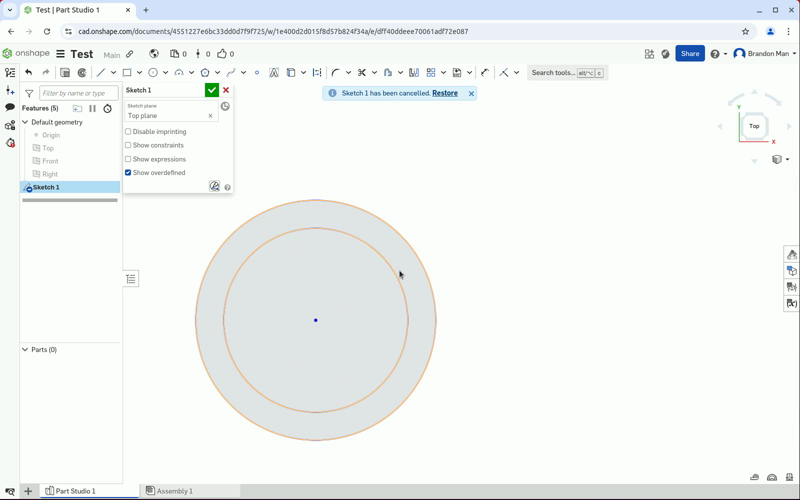
scroll(6)
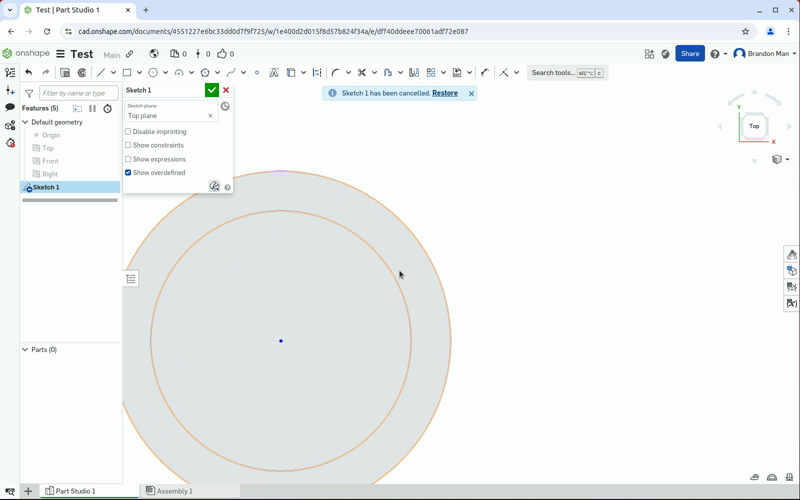
scroll(6)
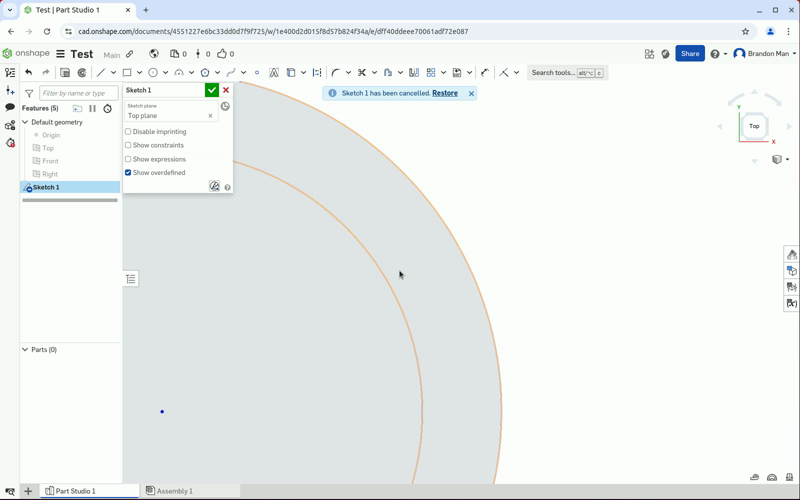
click(399, 270)
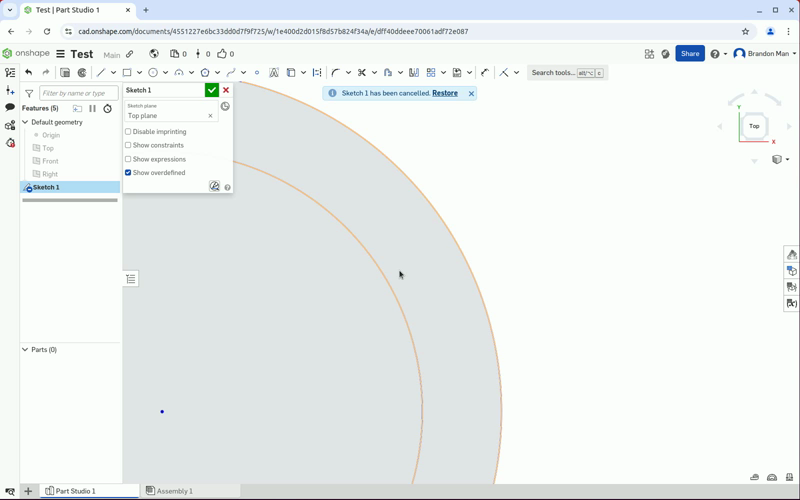
scroll(-6)
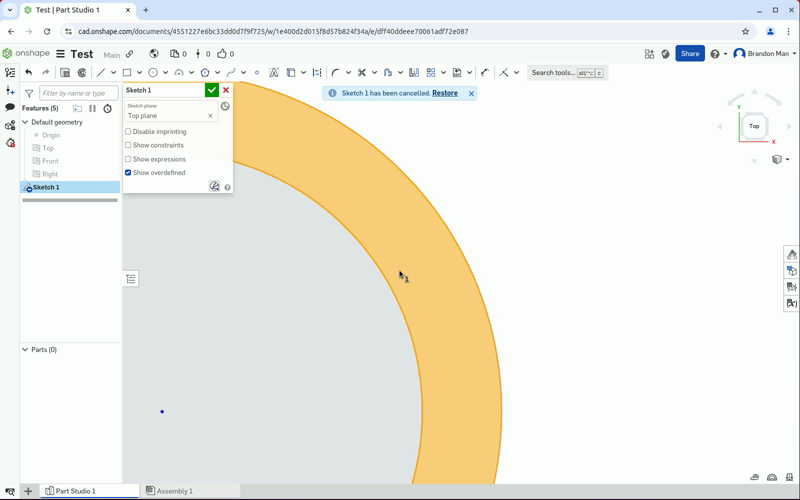
scroll(-6)
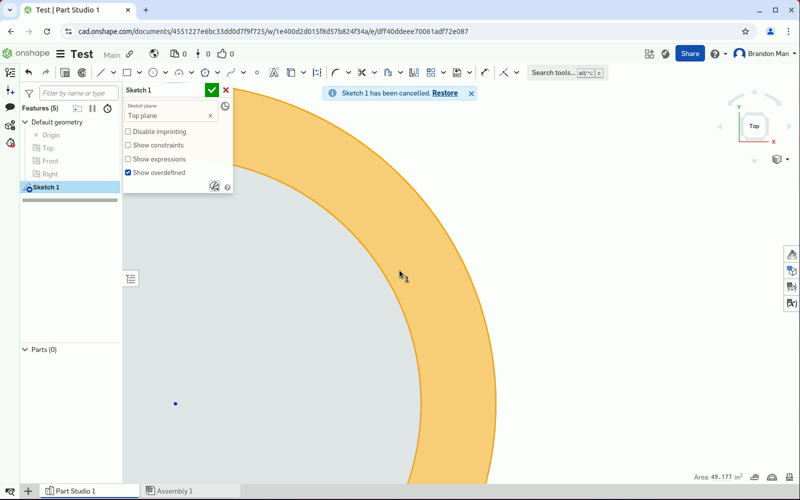
scroll(-6)
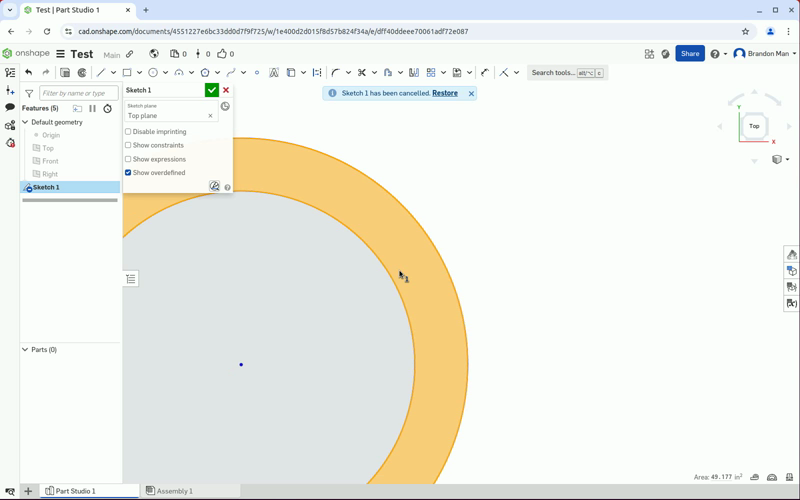
scroll(-6)
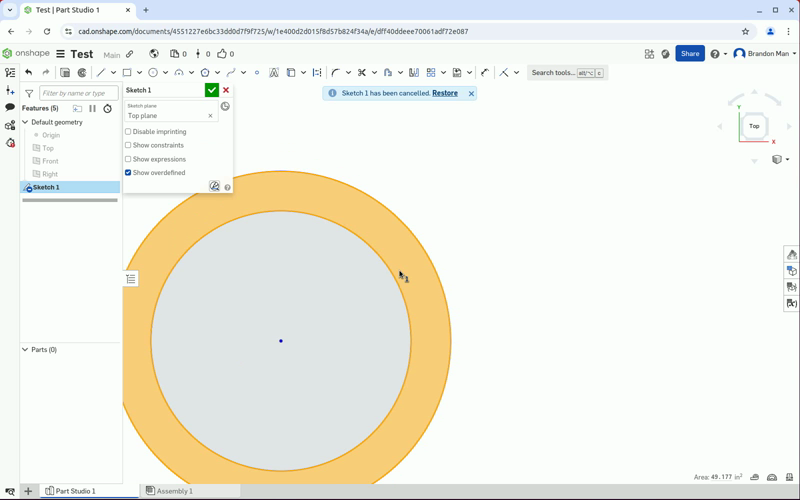
scroll(-6)
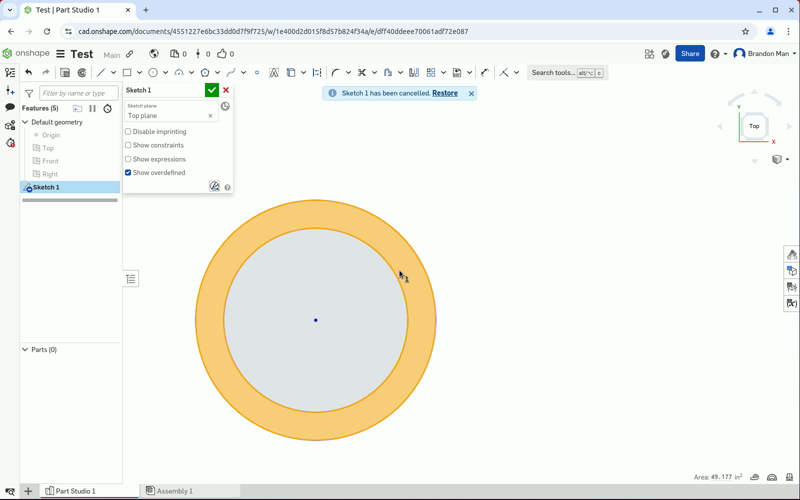
scroll(-6)
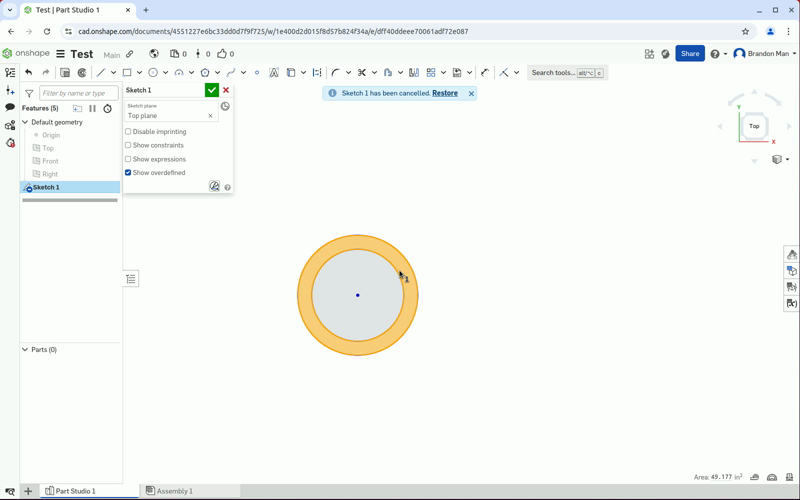
scroll(-6)
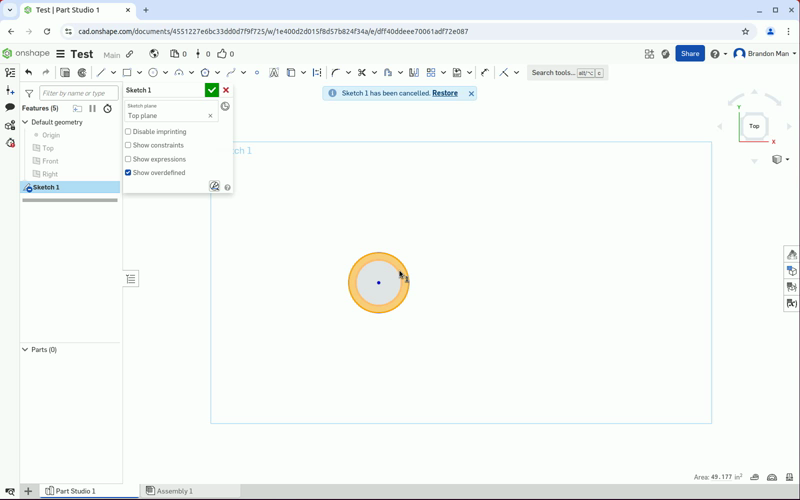
mouse_move(73, 352)
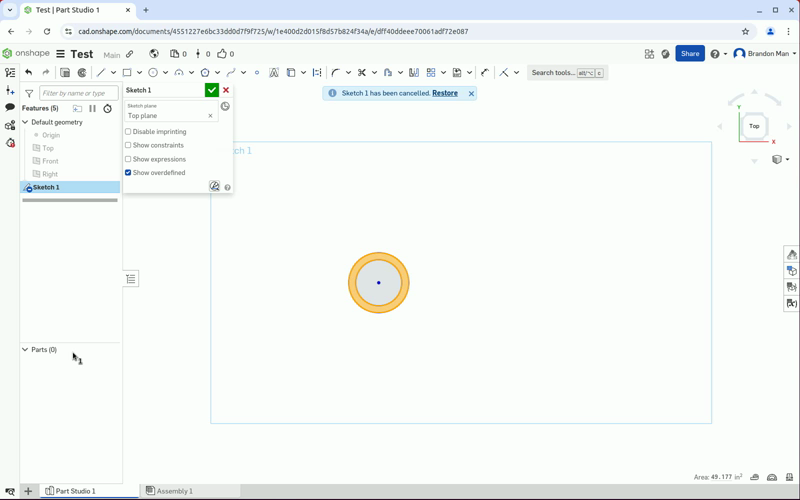
key(shift+y)
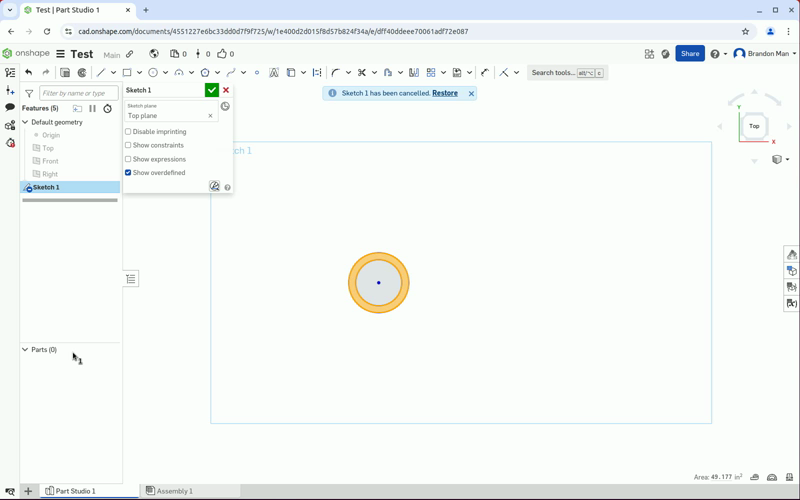
key(shift+e)
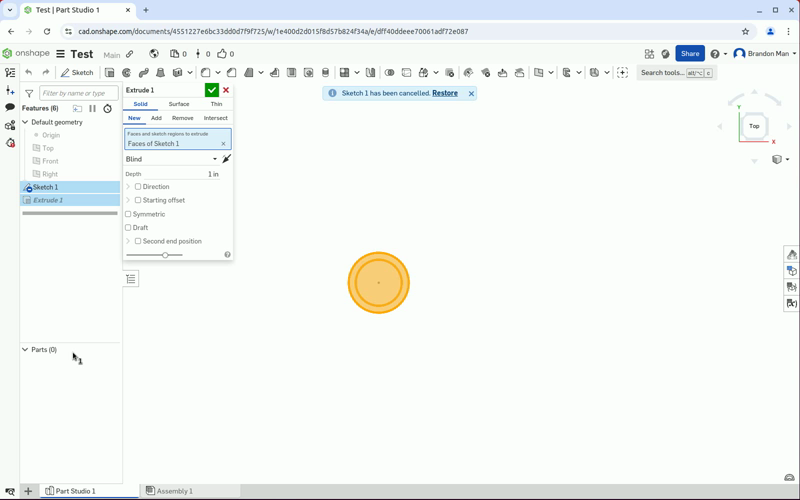
mouse_move(143, 106)
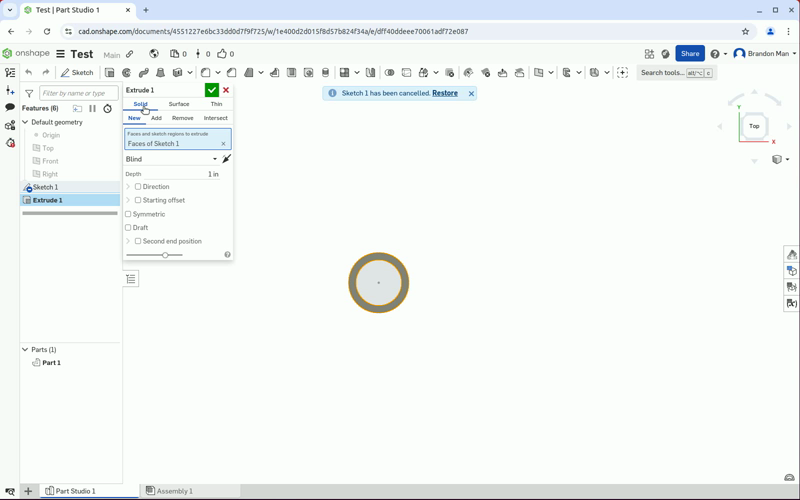
click(143, 106)
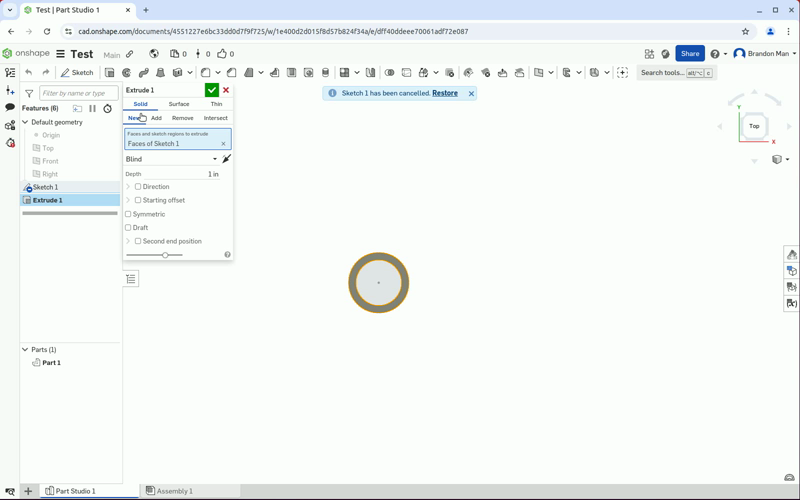
mouse_move(137, 120)
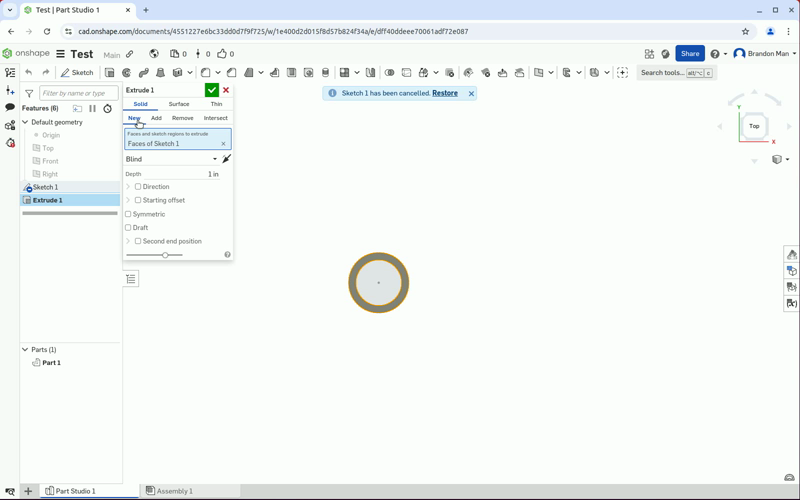
click(137, 120)
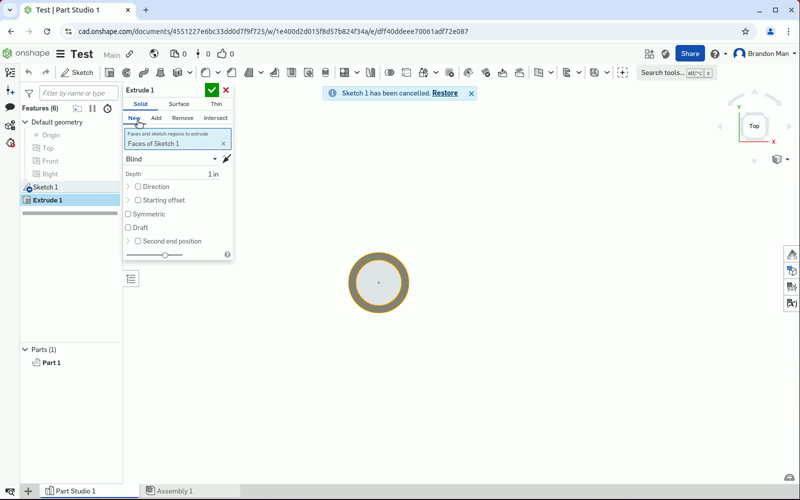
key(tab, 4)
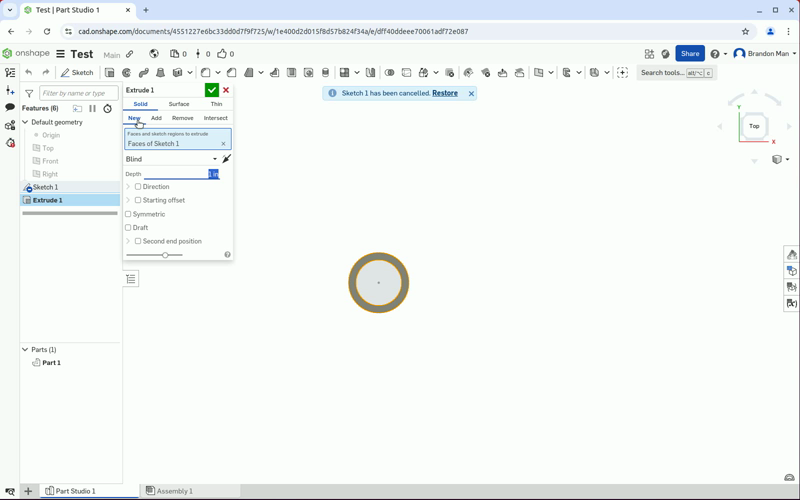
text(6.018)
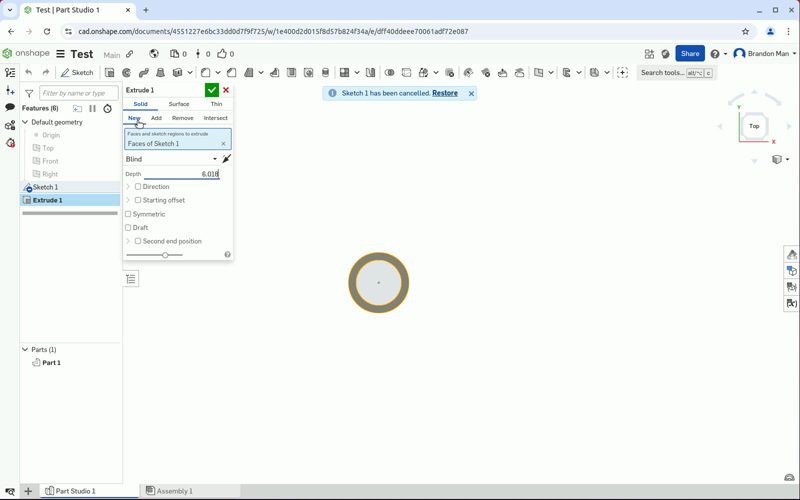
key(enter)
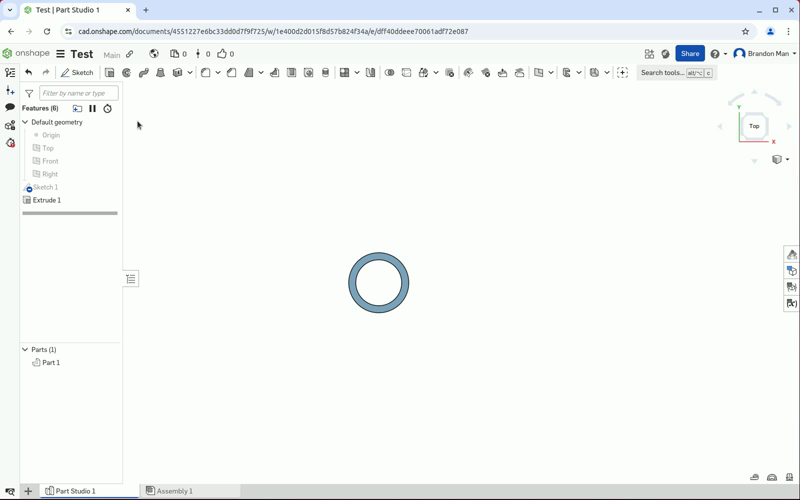
key(shift+h)
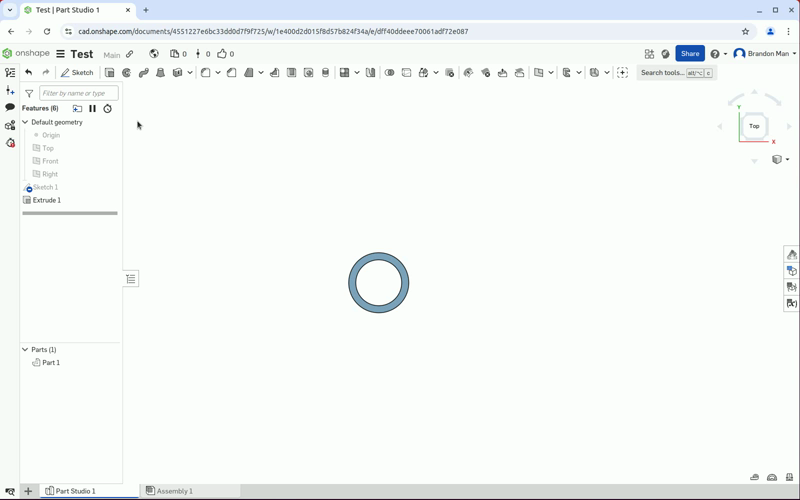
key(shift+h)
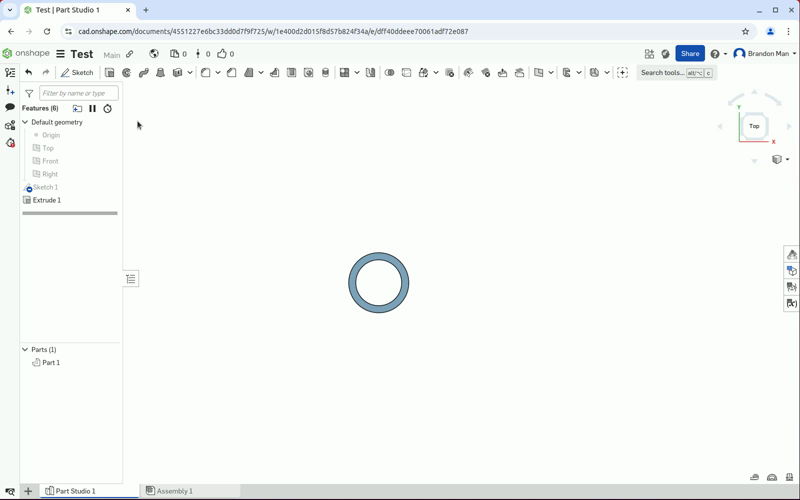
mouse_move(73, 189)
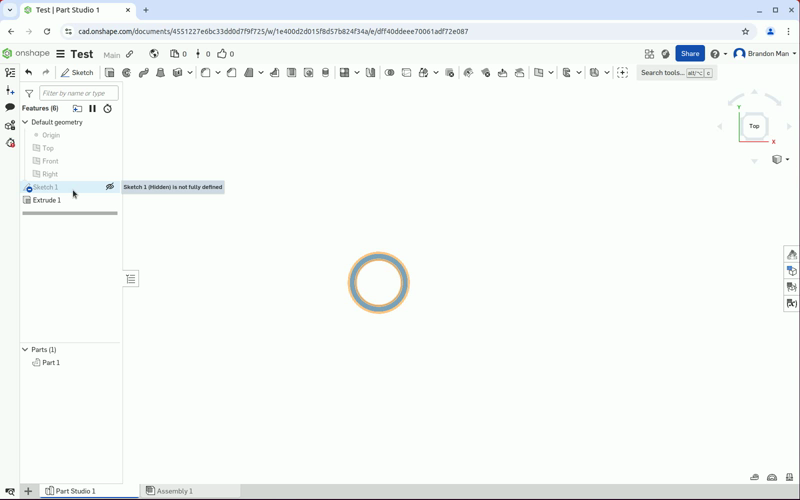
click(73, 189)
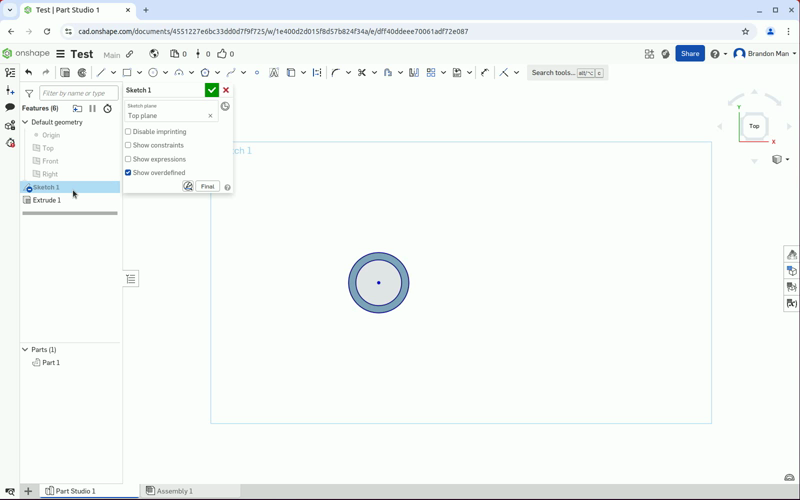
mouse_move(229, 92)
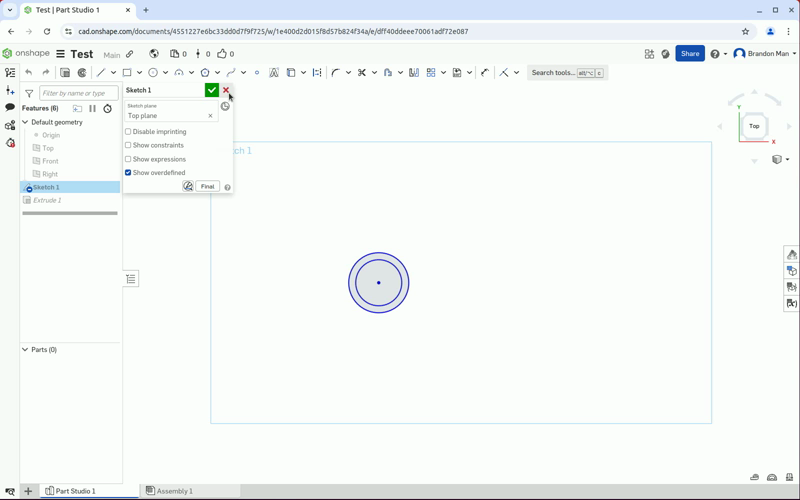
click(229, 92)
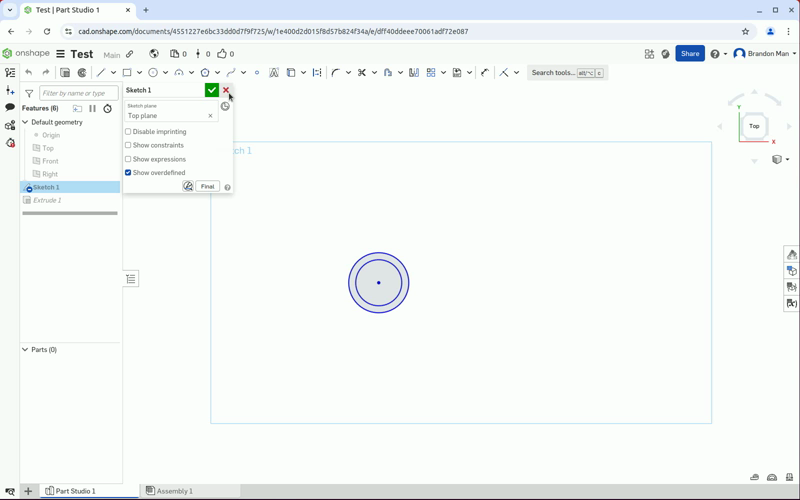
key(shift+s)
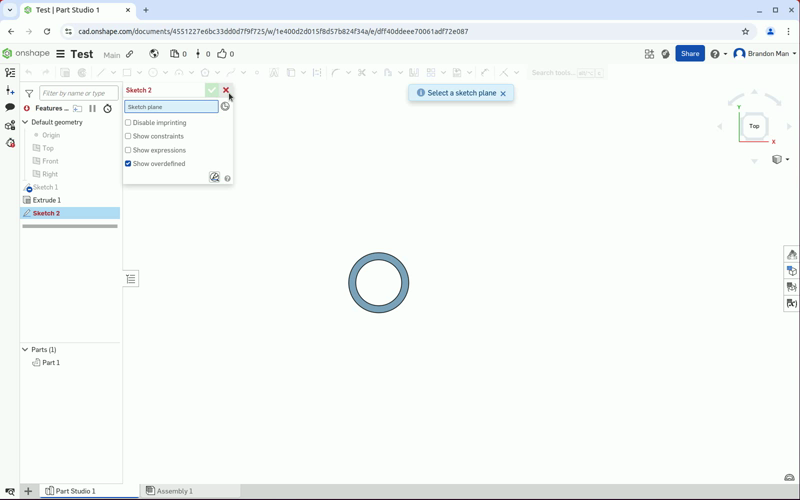
mouse_move(73, 150)
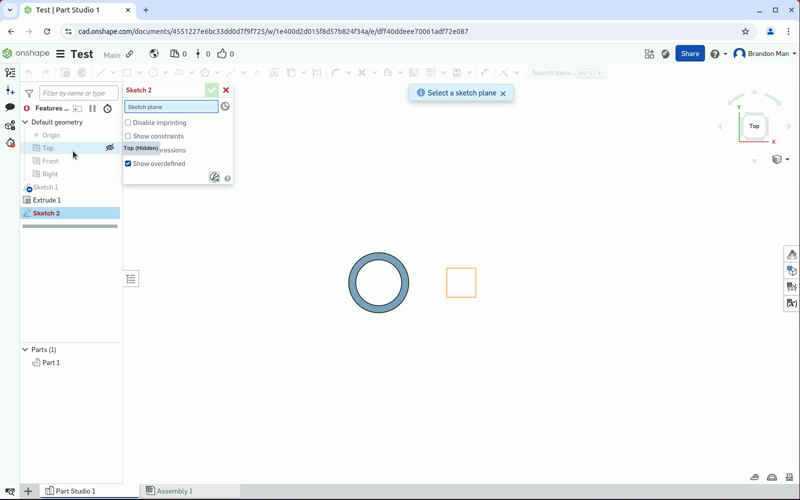
click(73, 150)
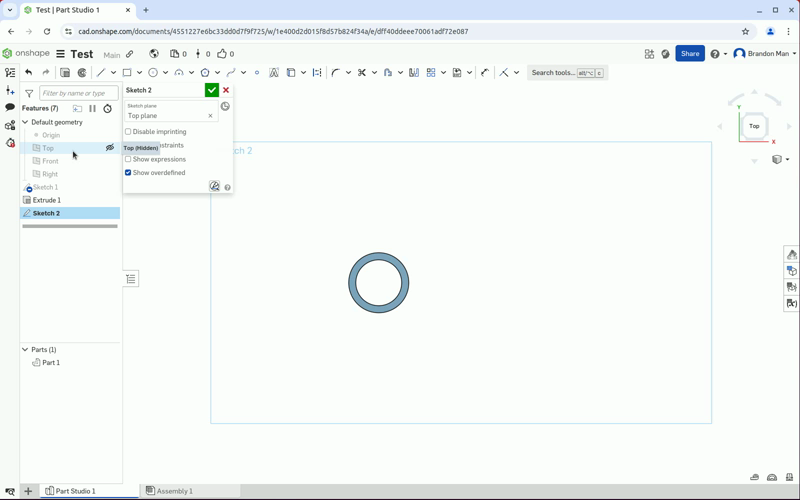
mouse_move(73, 352)
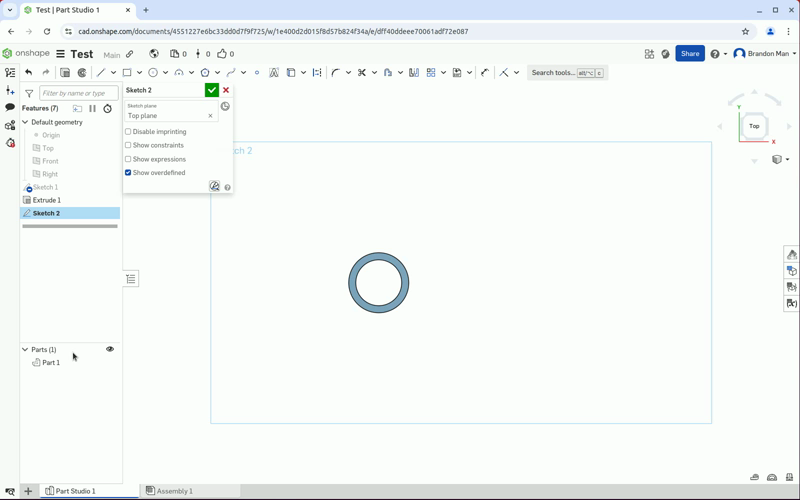
key(y)
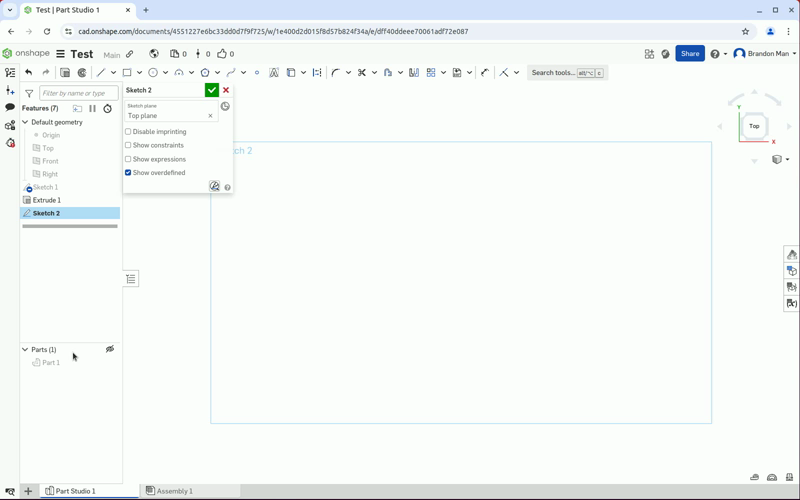
key(c)
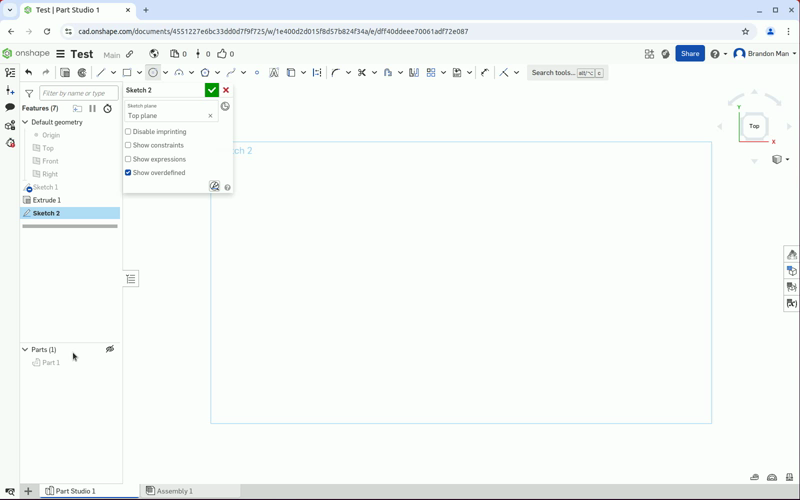
key_down(shift)
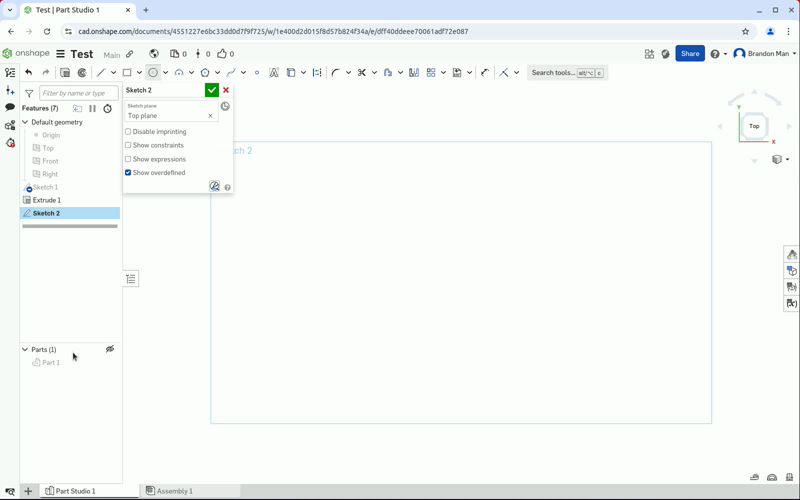
mouse_move(527, 282)
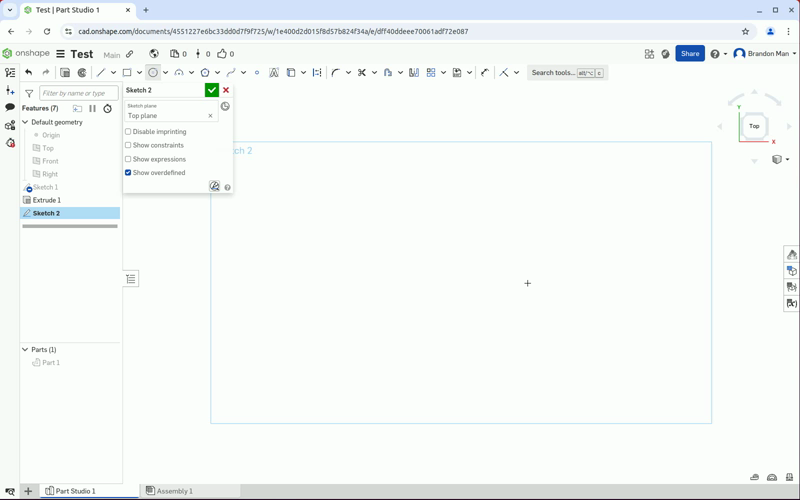
click(527, 282)
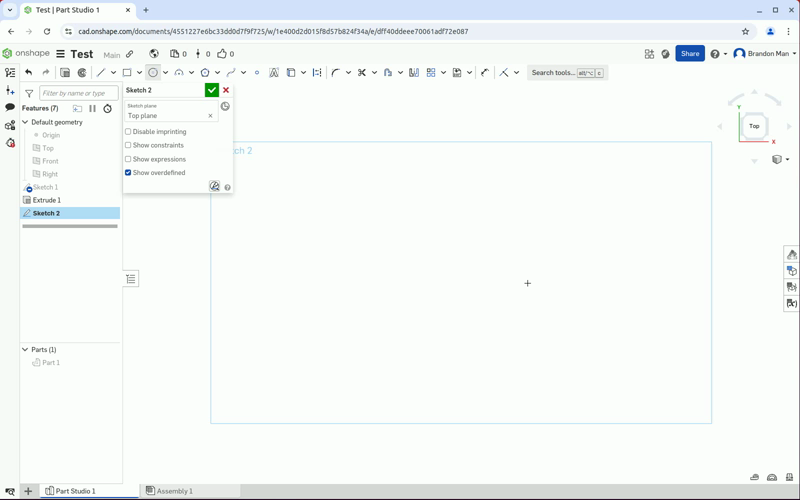
key_up(shift)
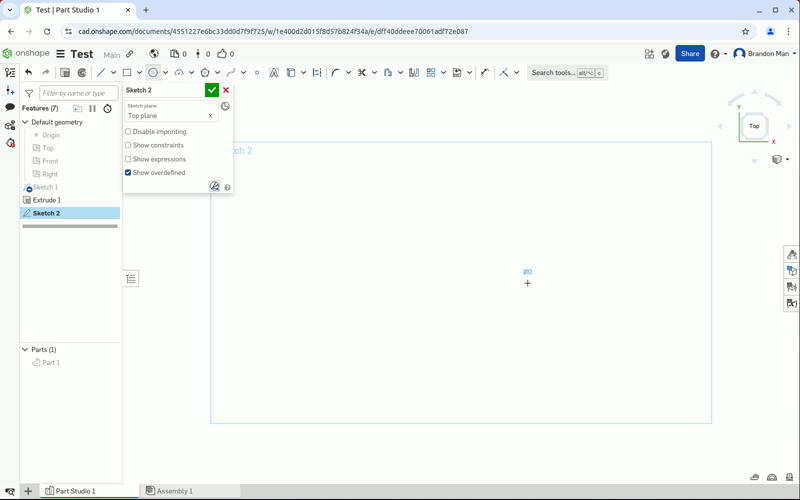
mouse_move(542, 282)
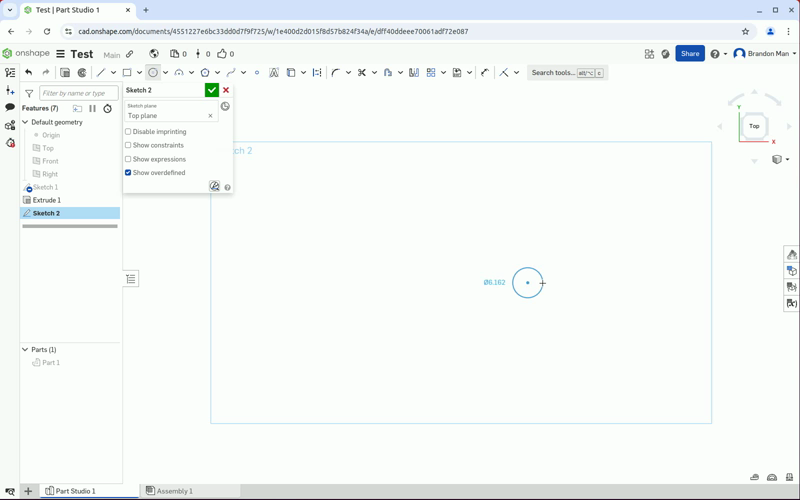
click(542, 282)
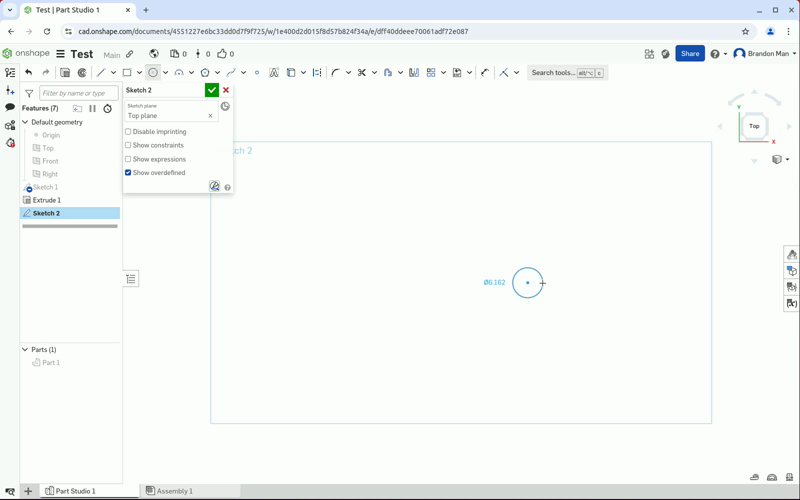
key(esc)
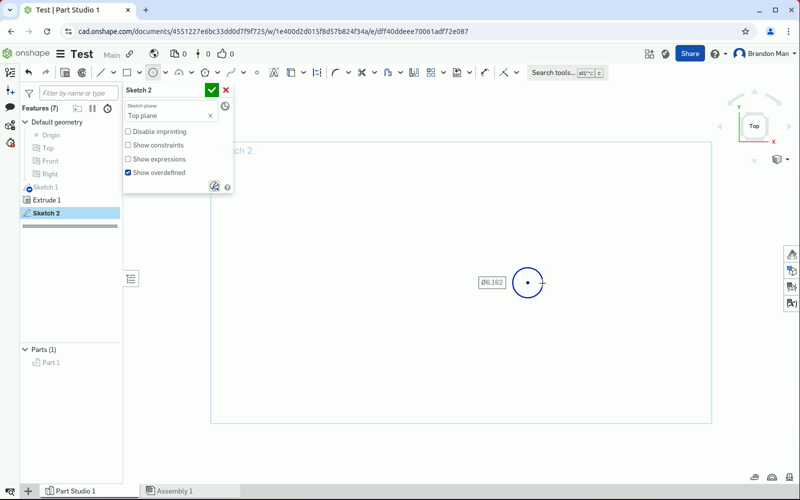
key(c)
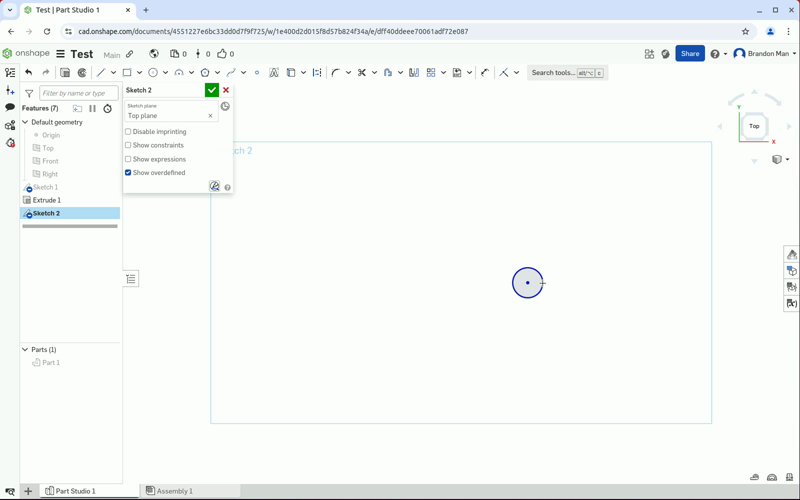
key_down(shift)
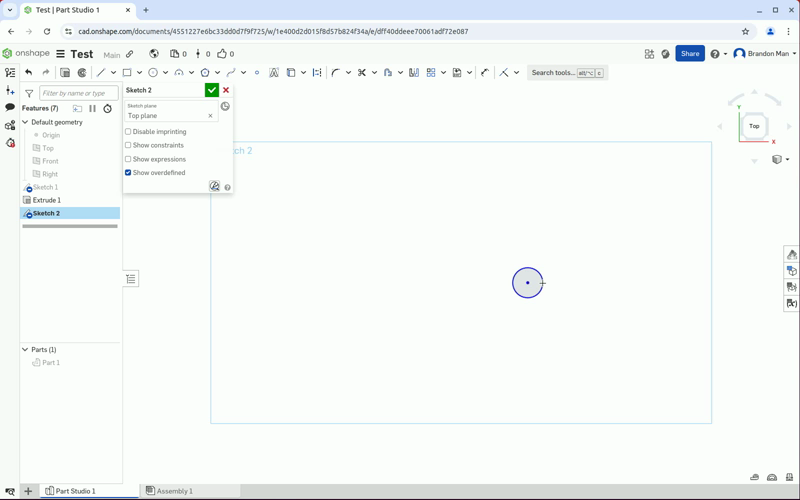
mouse_move(527, 282)
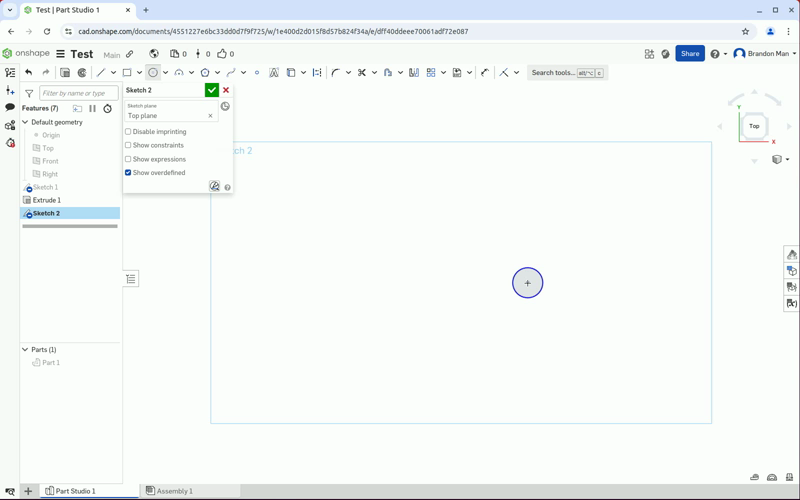
click(527, 282)
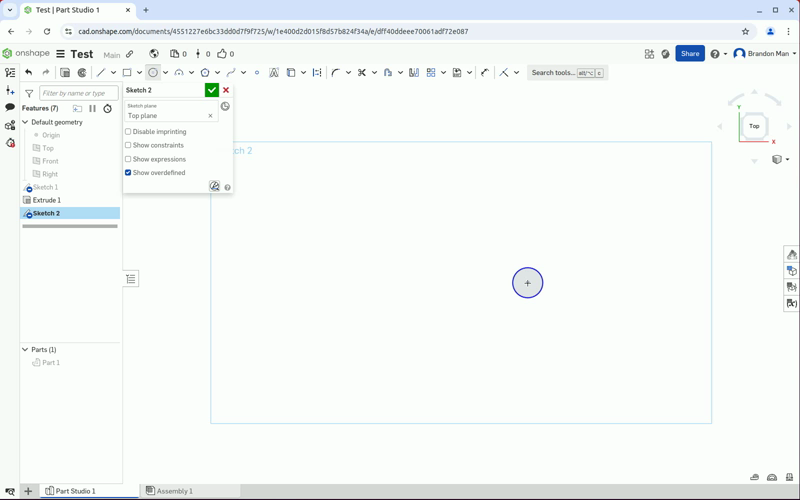
key_up(shift)
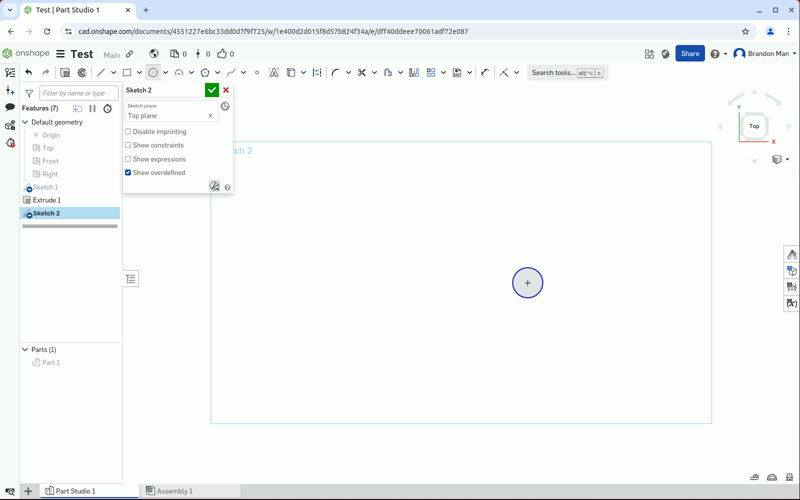
mouse_move(535, 282)
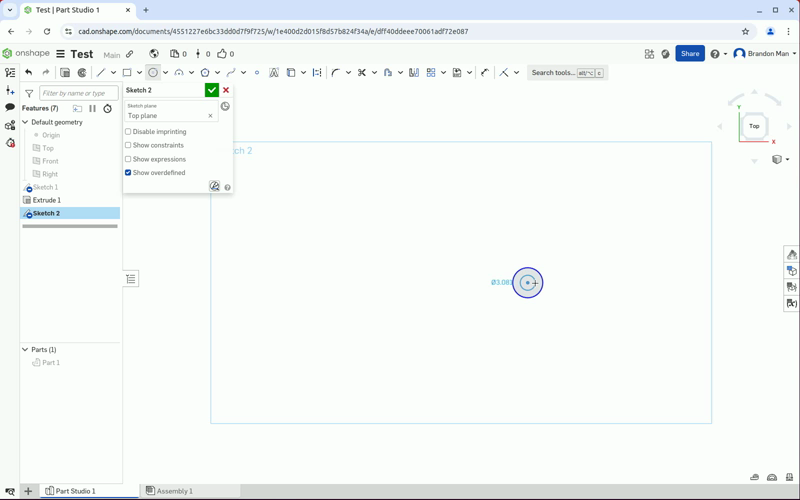
click(535, 282)
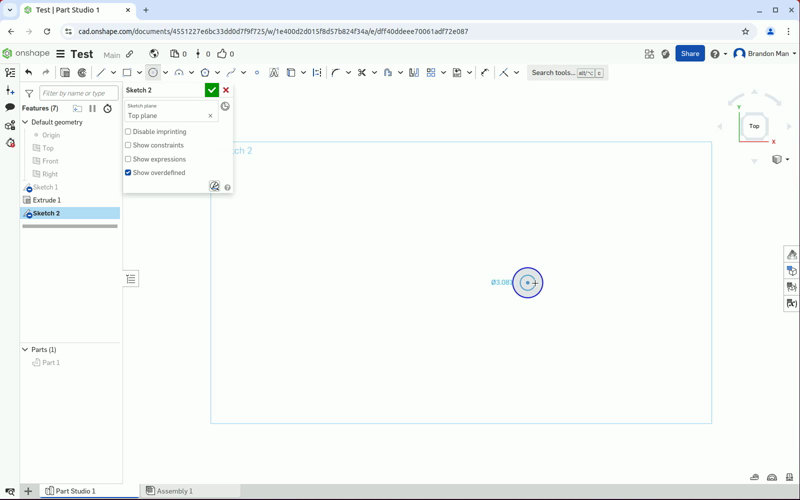
key(esc)
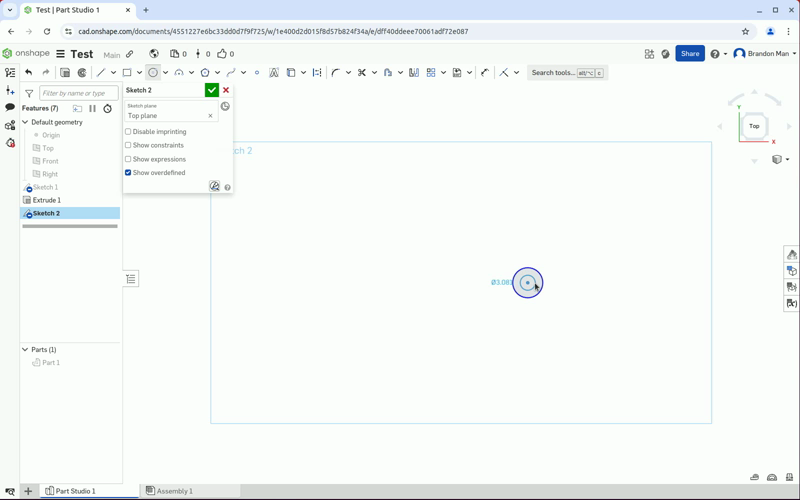
mouse_move(514, 281)
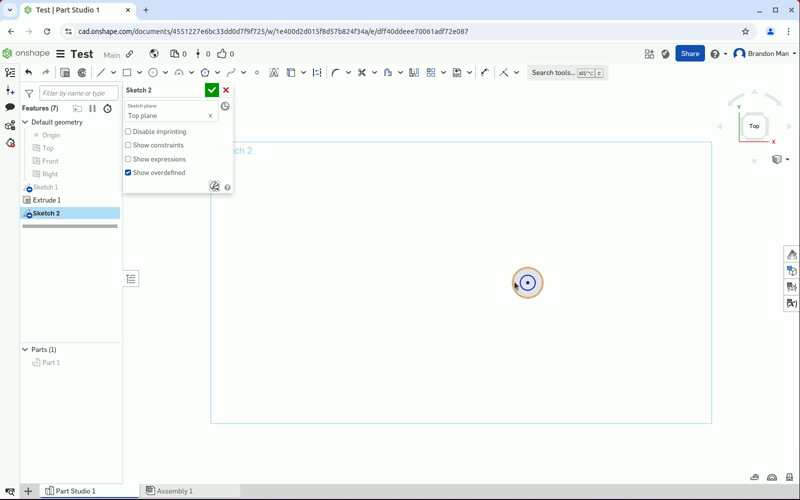
scroll(6)
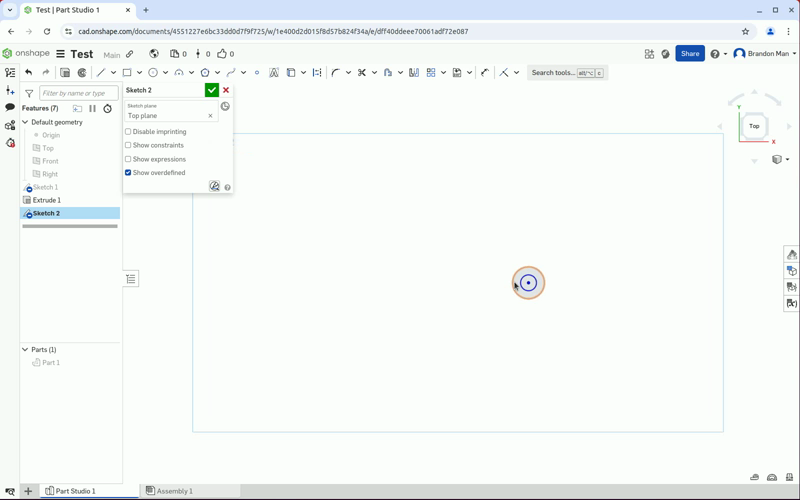
scroll(6)
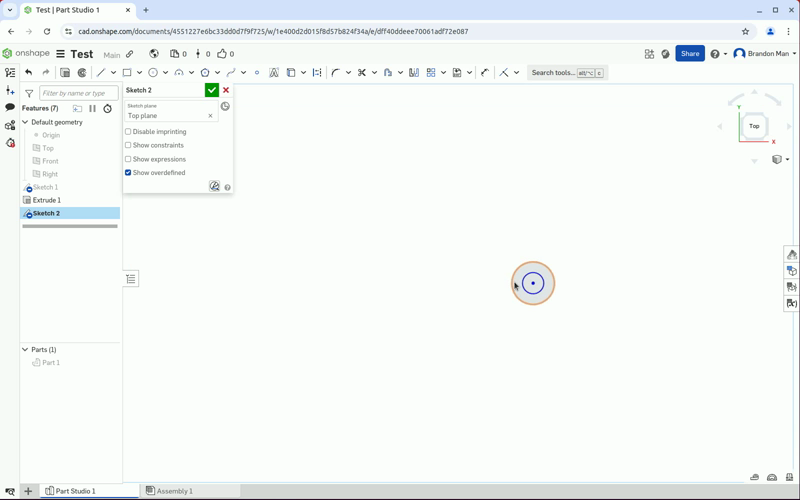
scroll(6)
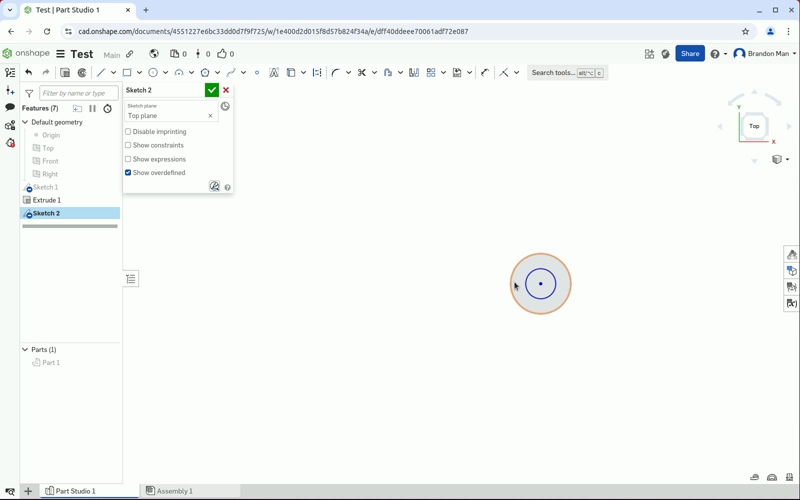
scroll(6)
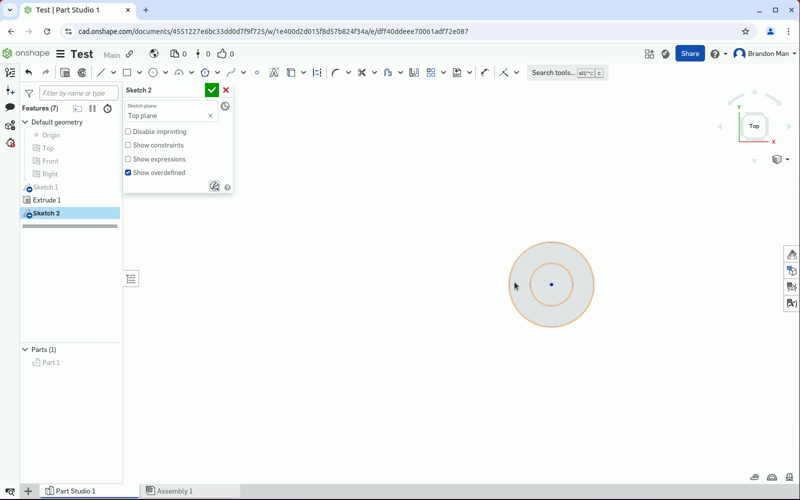
scroll(6)
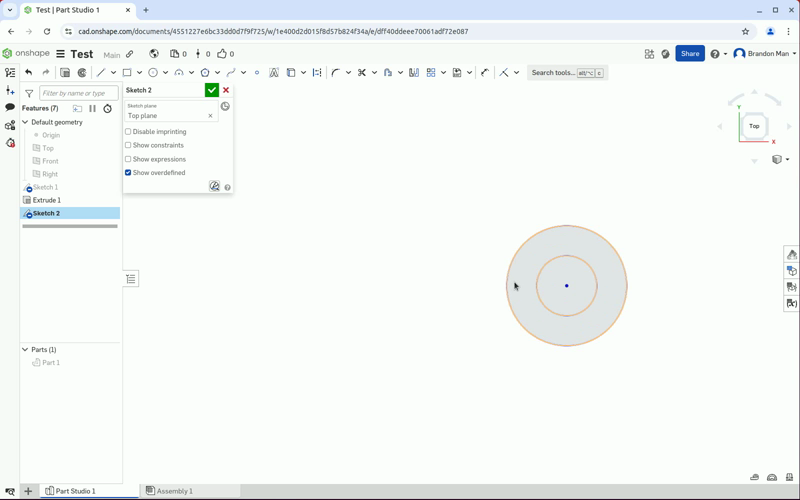
scroll(6)
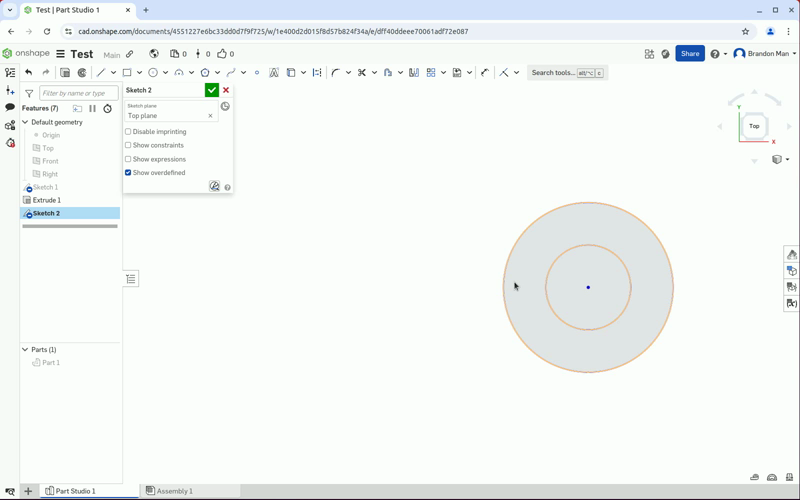
scroll(6)
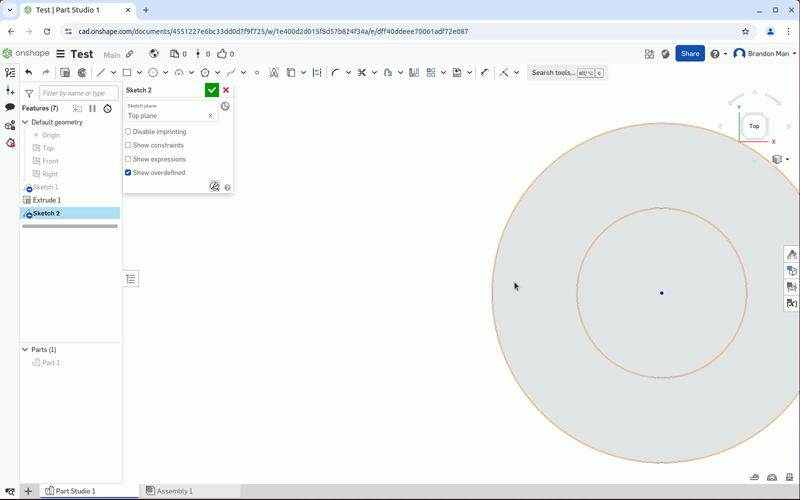
click(514, 281)
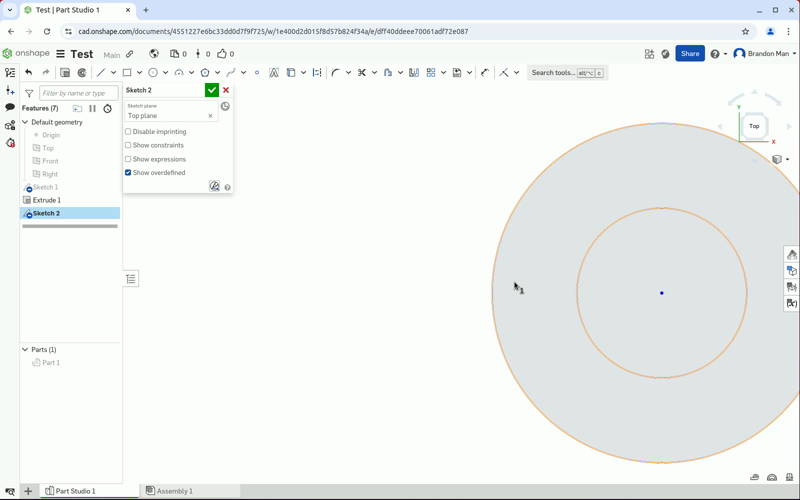
scroll(-6)
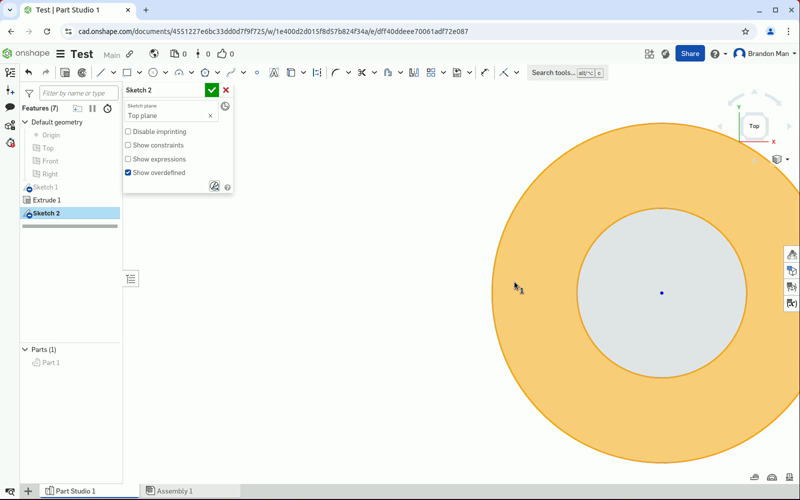
scroll(-6)
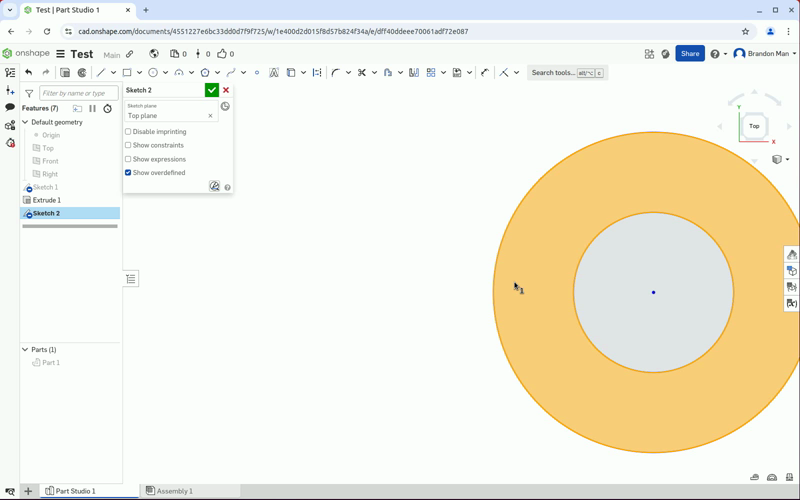
scroll(-6)
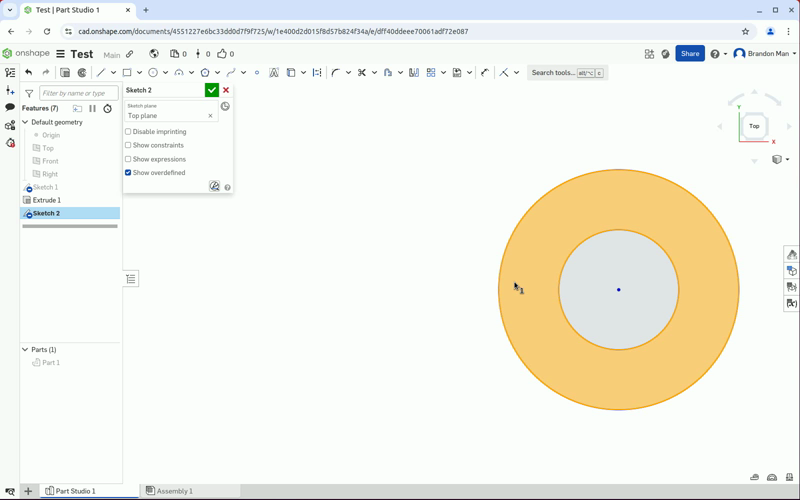
scroll(-6)
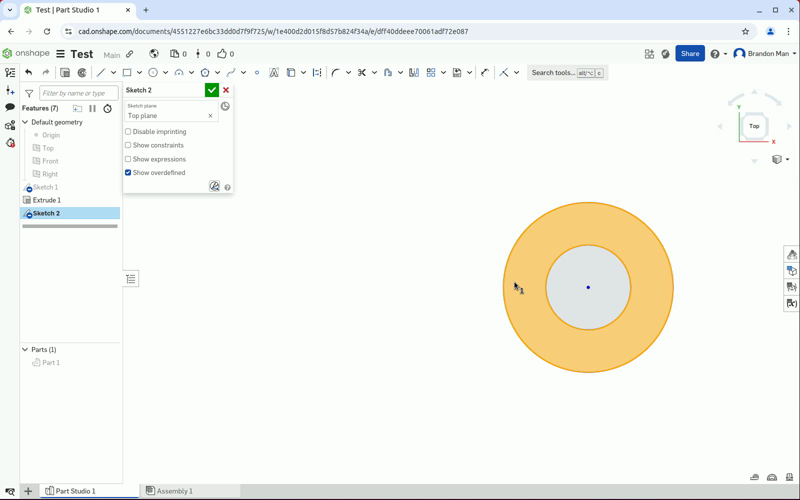
scroll(-6)
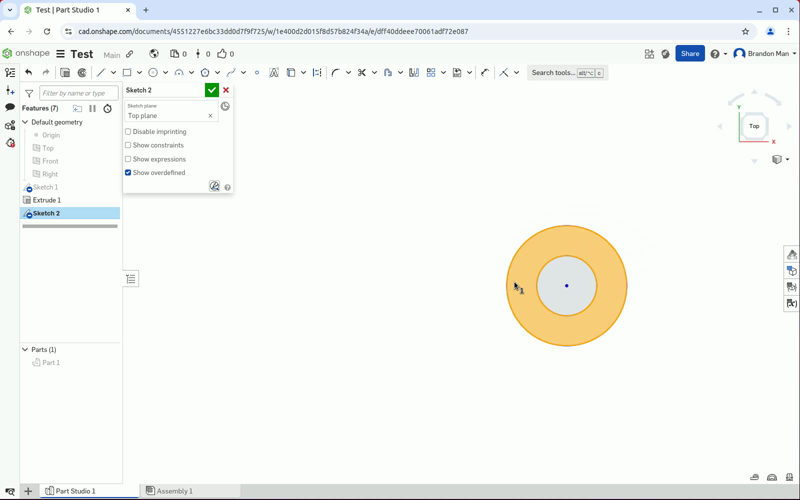
scroll(-6)
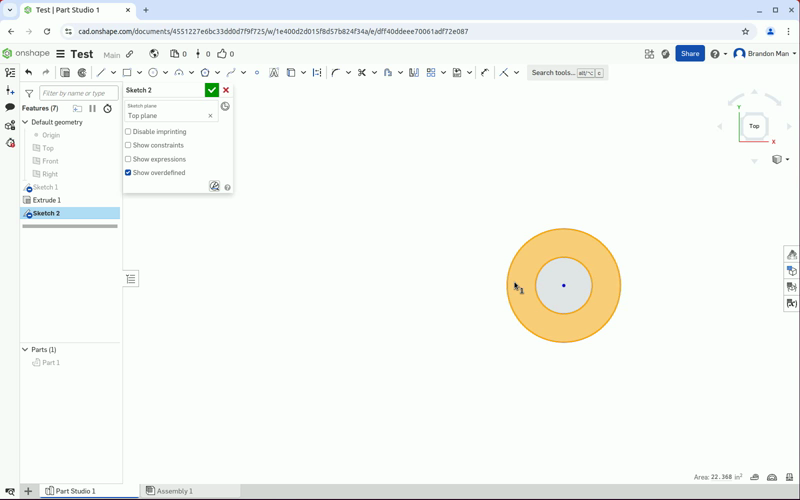
scroll(-6)
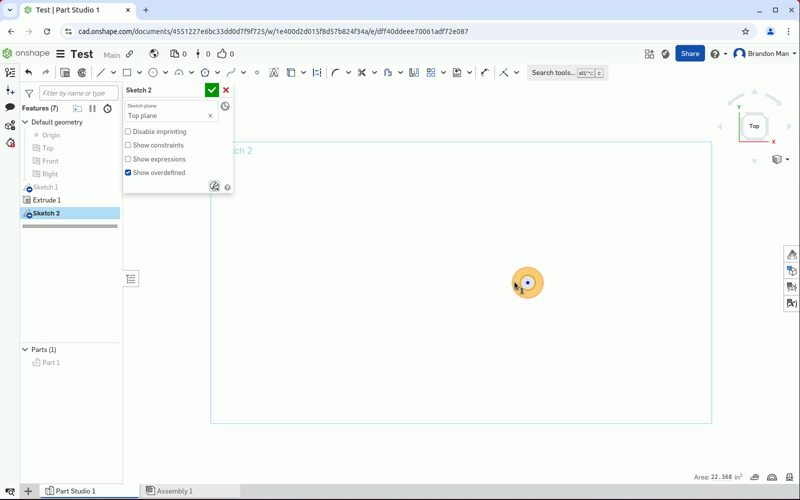
mouse_move(73, 352)
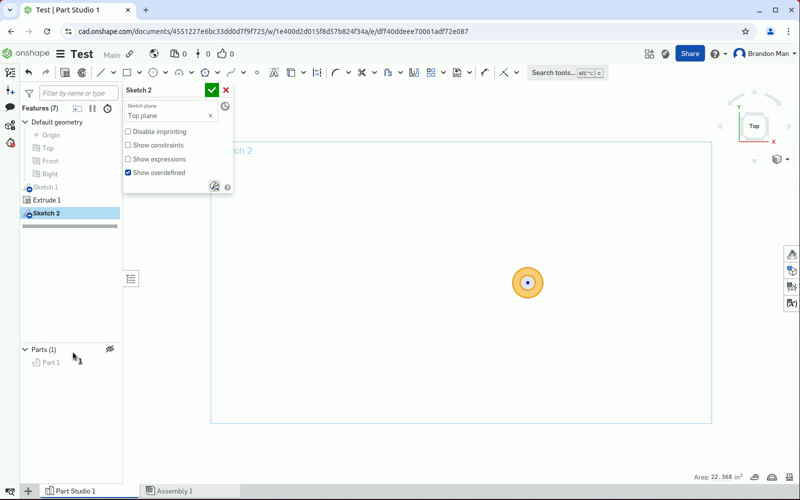
key(shift+y)
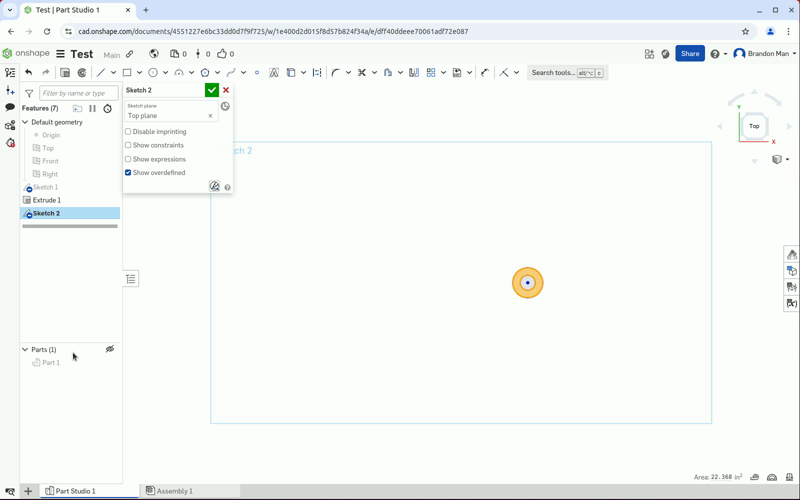
key(shift+e)
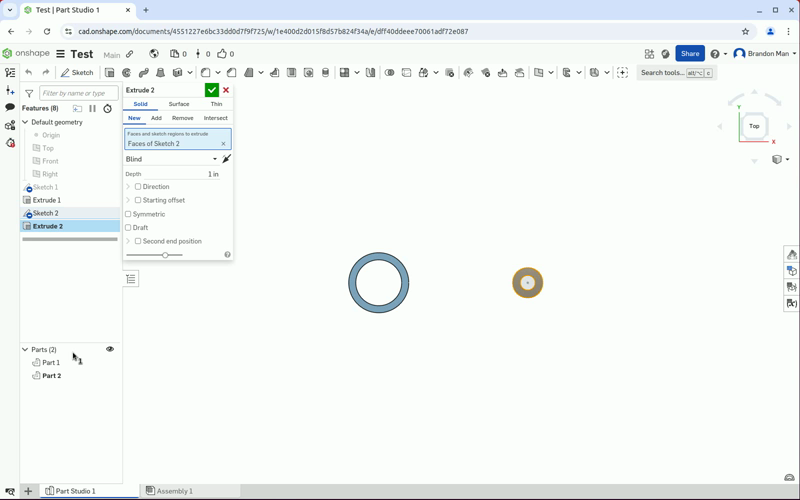
mouse_move(143, 106)
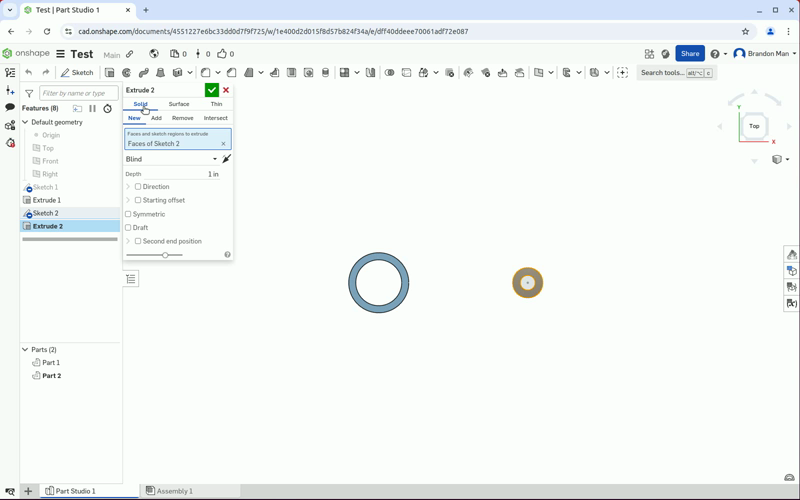
click(143, 106)
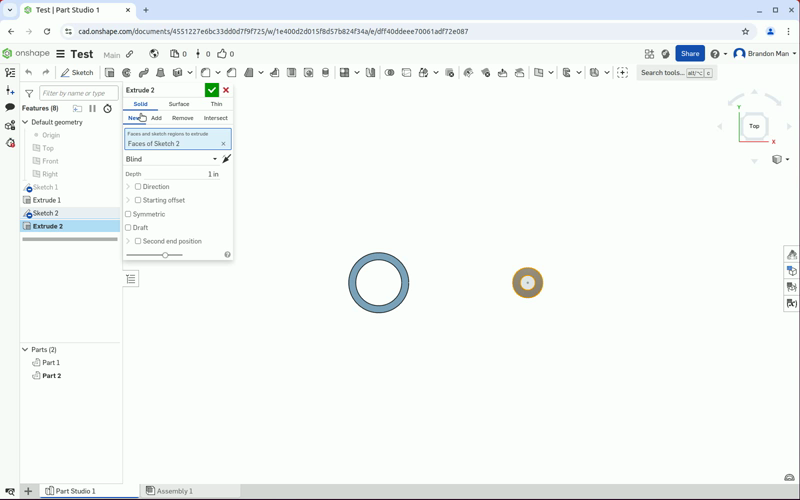
mouse_move(137, 120)
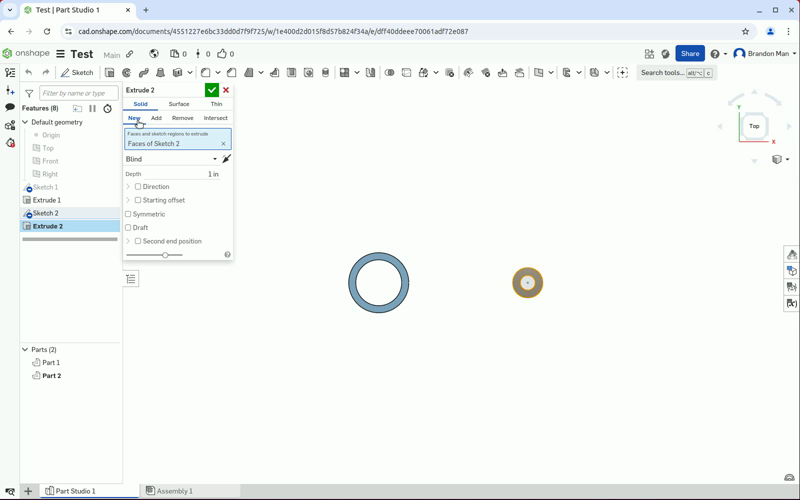
click(137, 120)
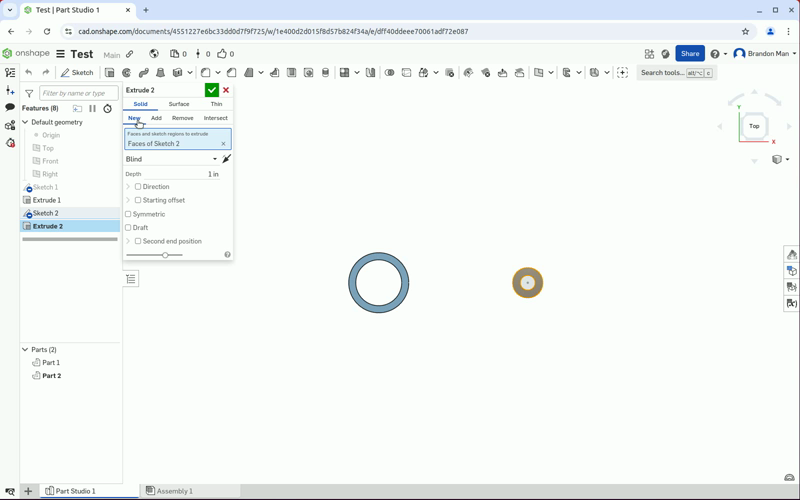
key(tab, 4)
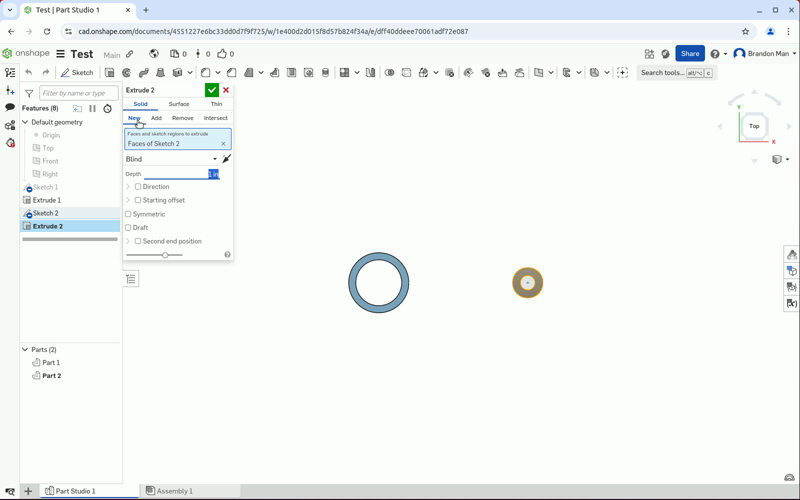
text(6.018)
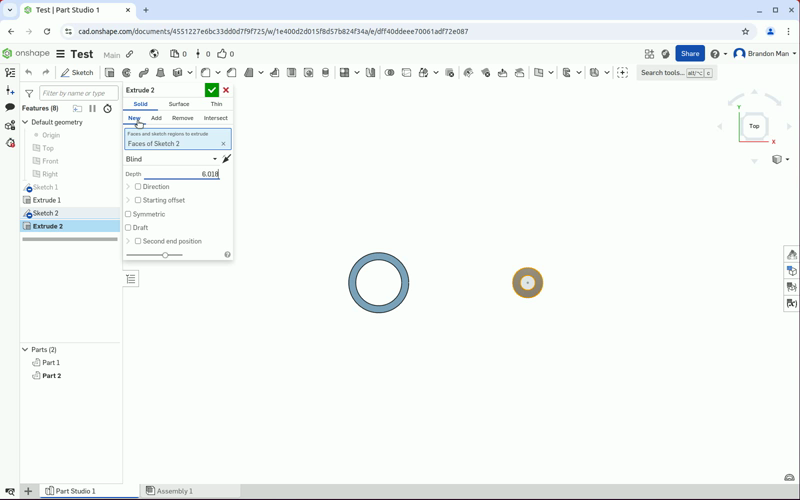
key(enter)
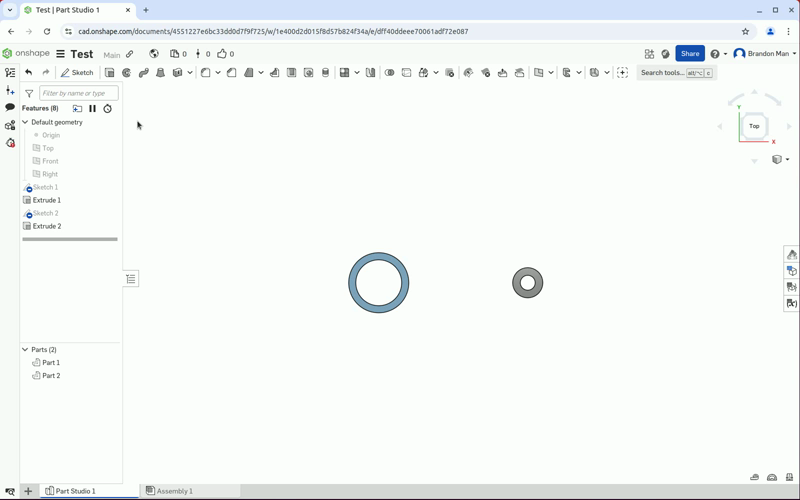
key(shift+h)
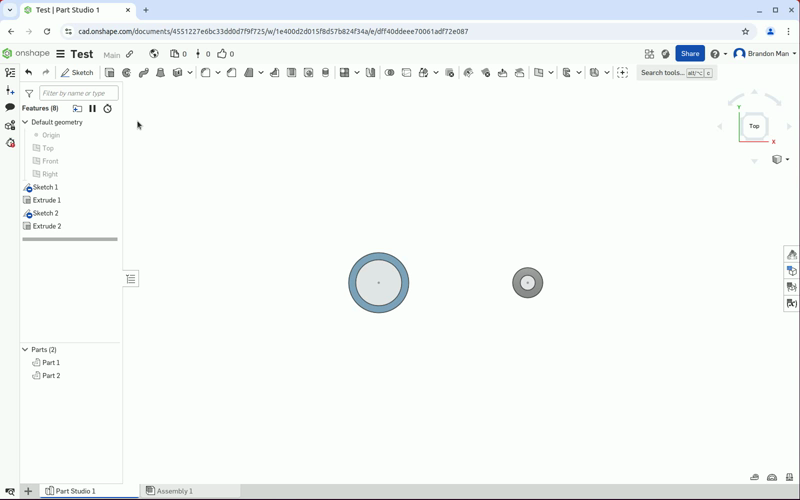
key(shift+h)
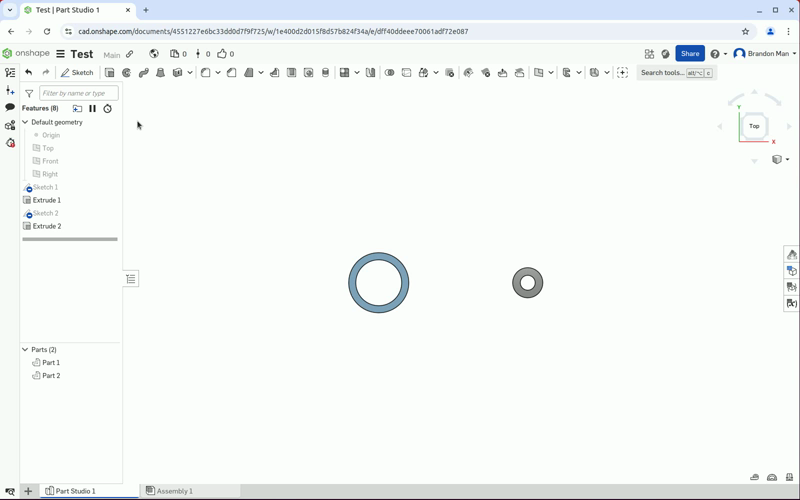
mouse_move(73, 189)
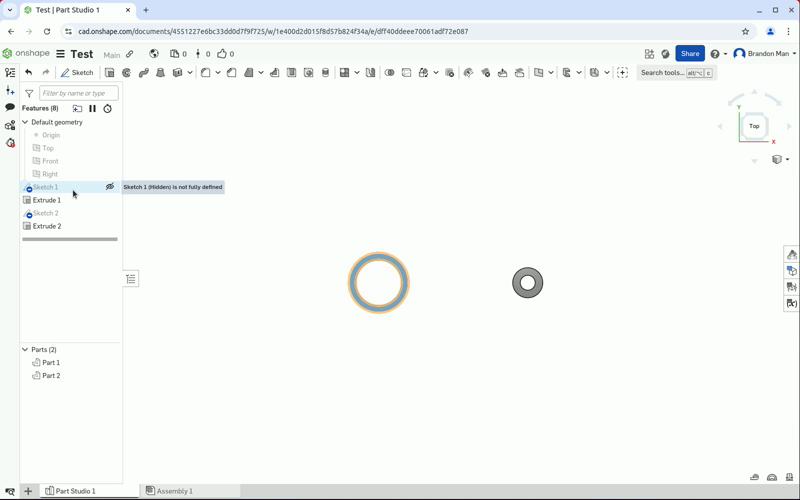
click(73, 189)
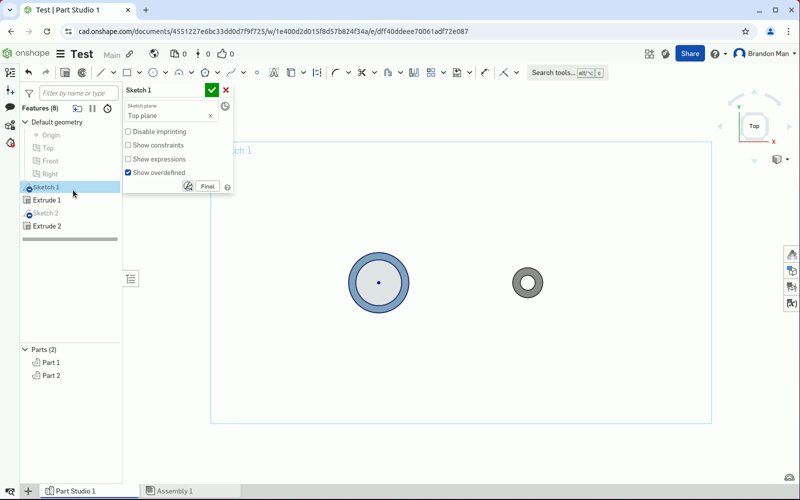
mouse_move(229, 92)
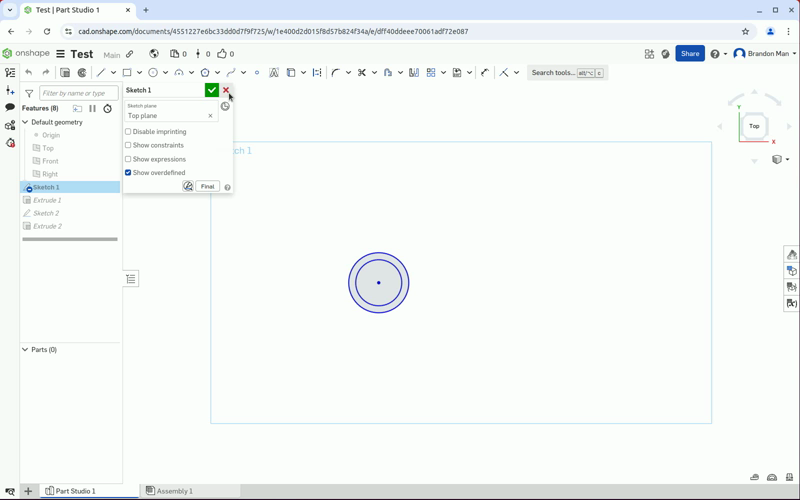
click(229, 92)
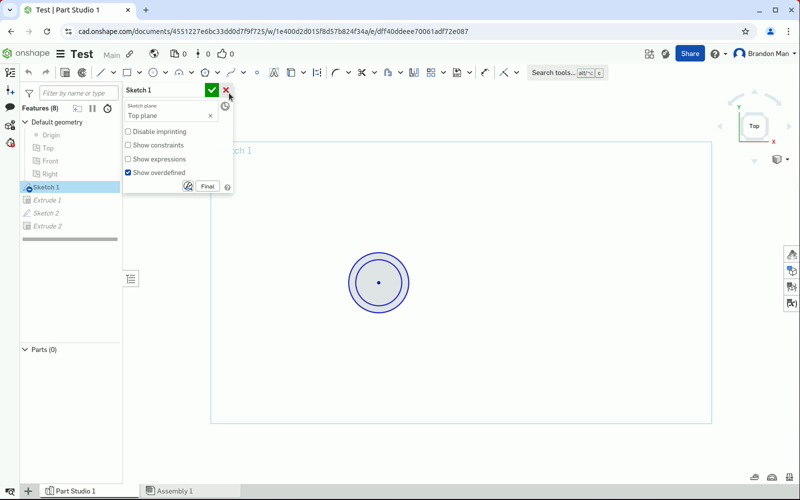
key(shift+s)
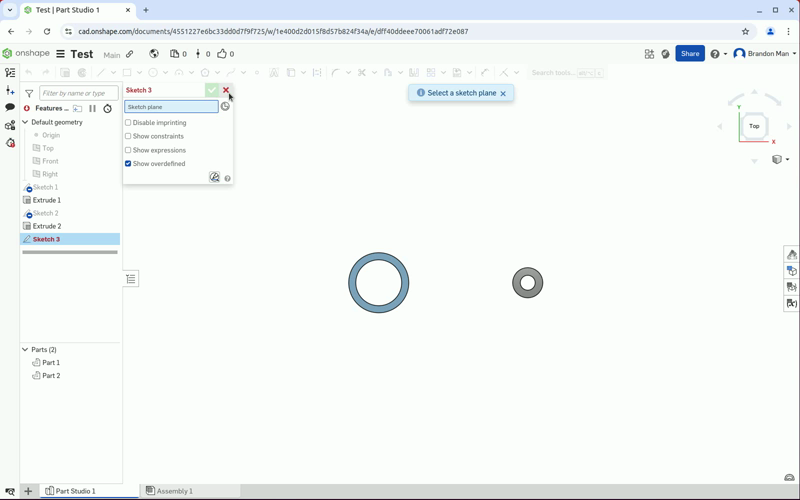
mouse_move(73, 150)
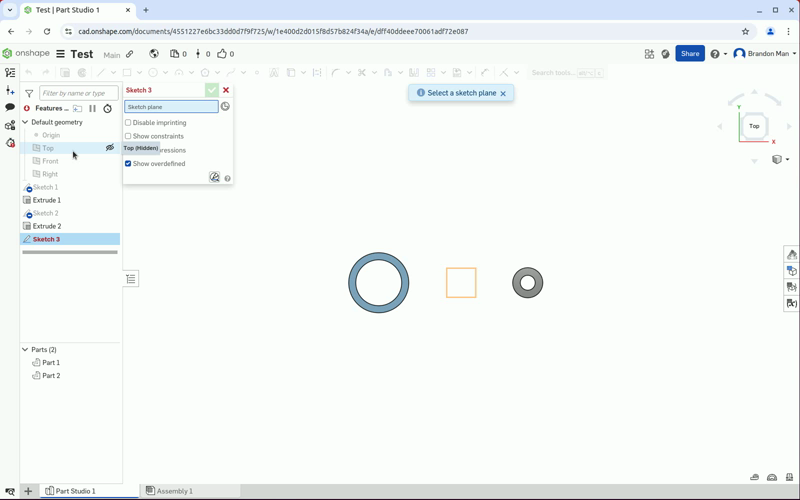
click(73, 150)
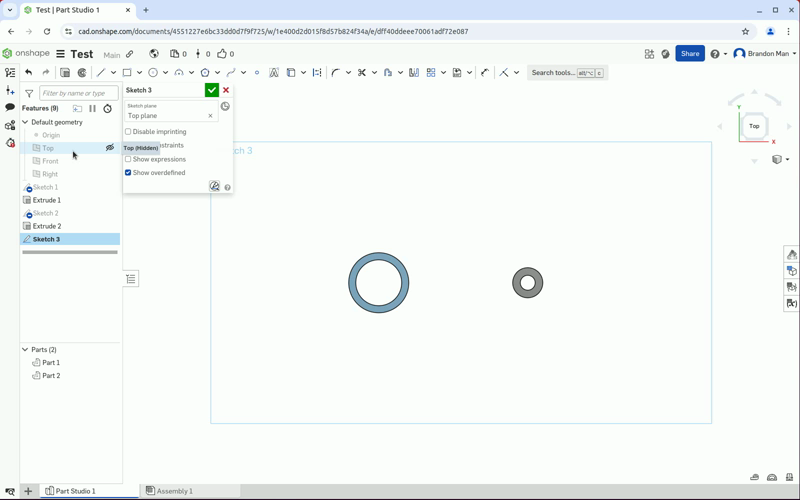
mouse_move(73, 352)
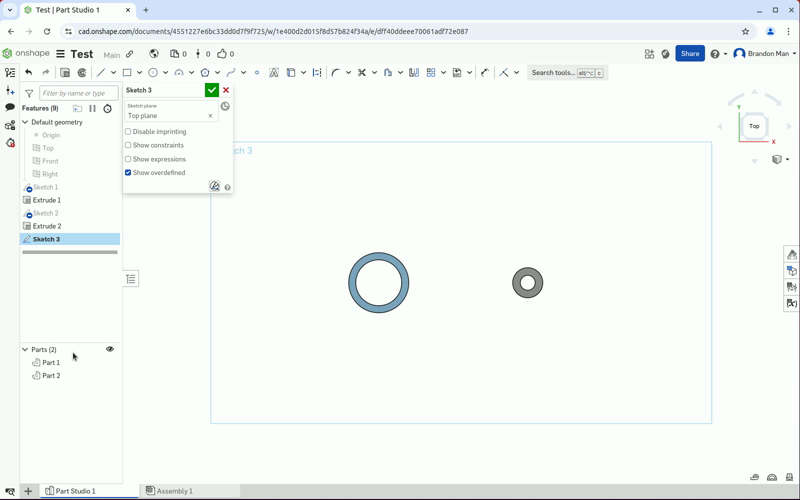
key(y)
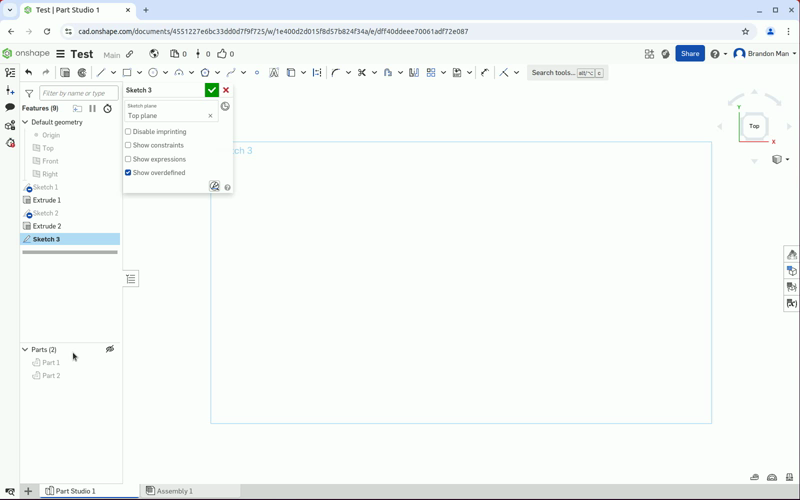
key(l)
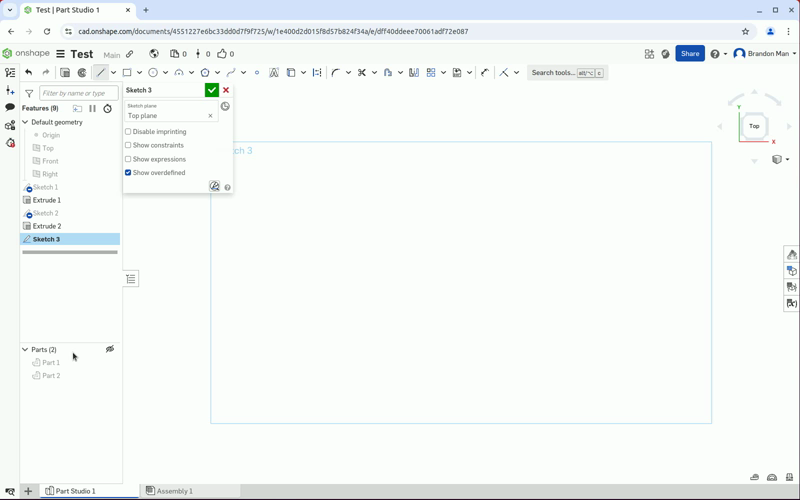
key_down(shift)
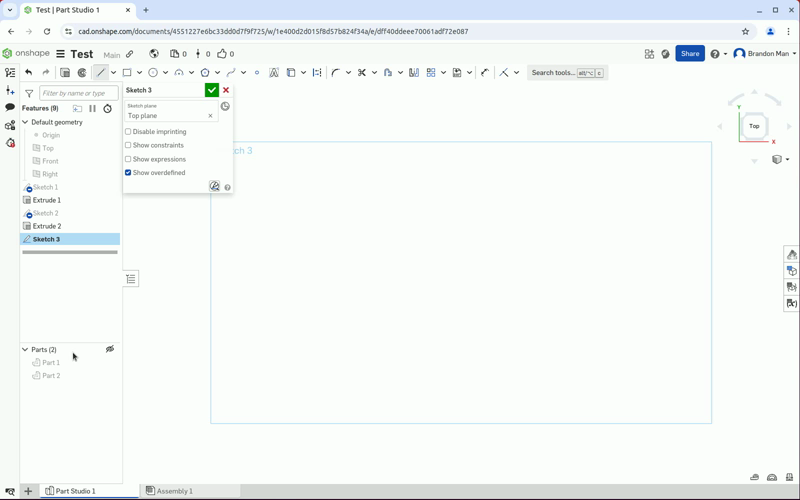
mouse_move(380, 312)
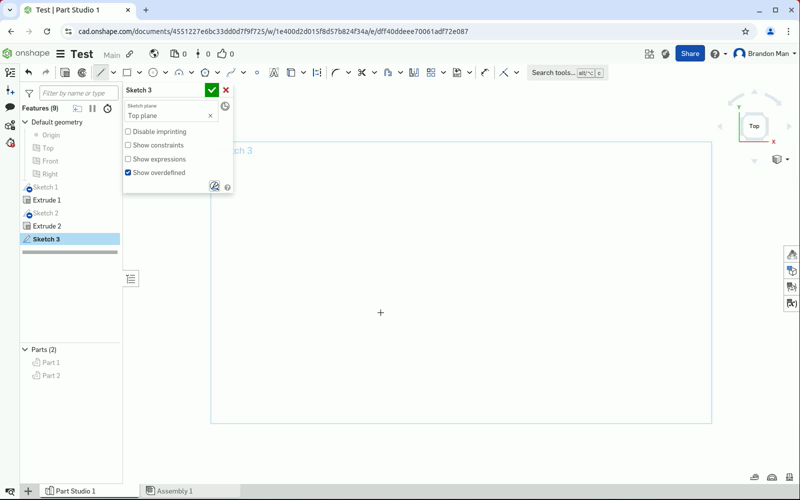
click(380, 312)
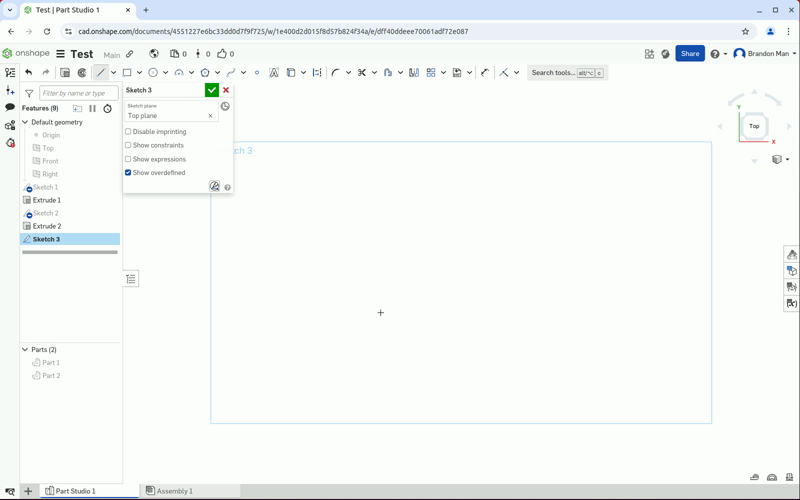
key_up(shift)
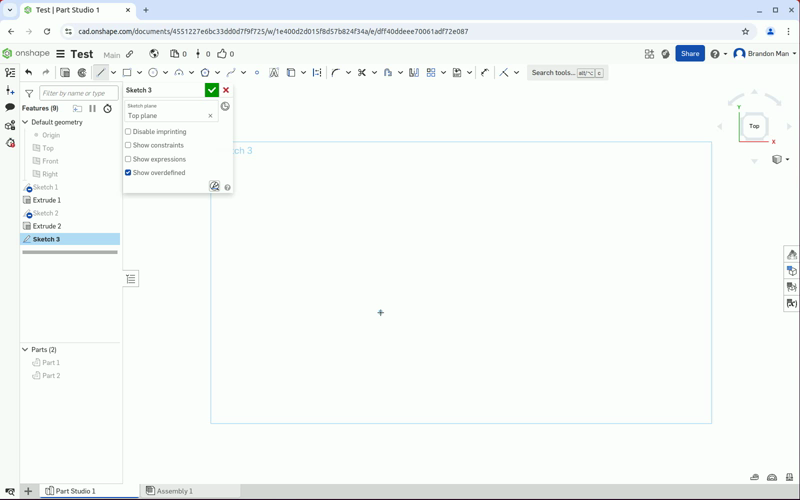
key_down(shift)
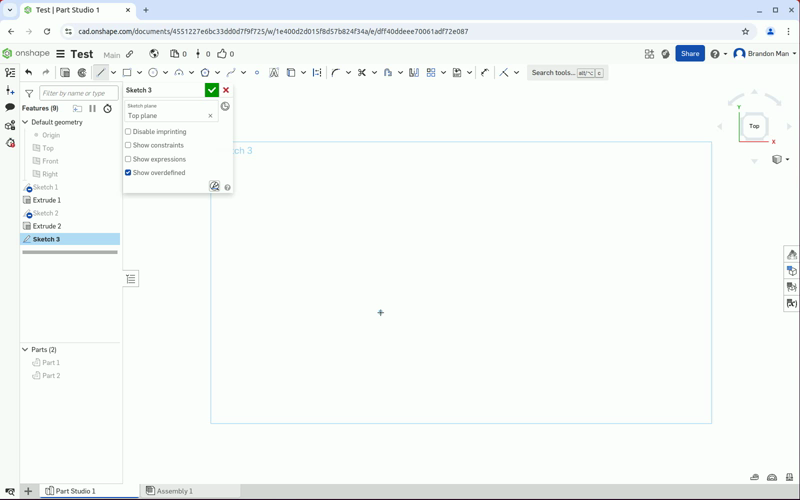
mouse_move(528, 296)
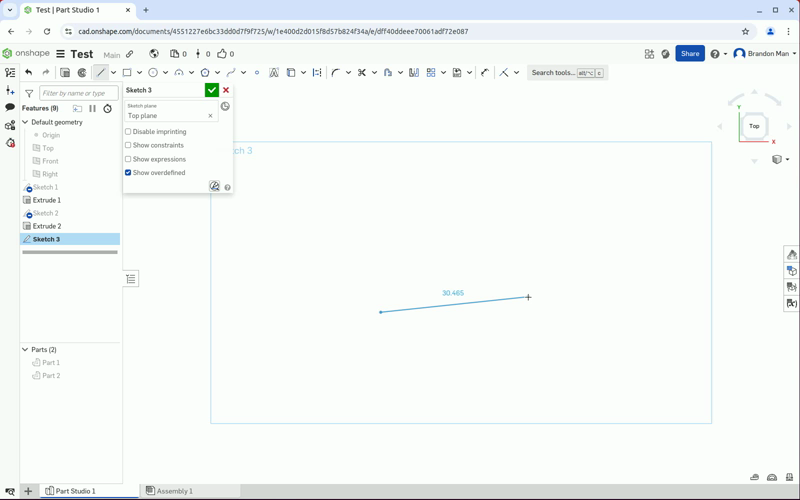
click(528, 296)
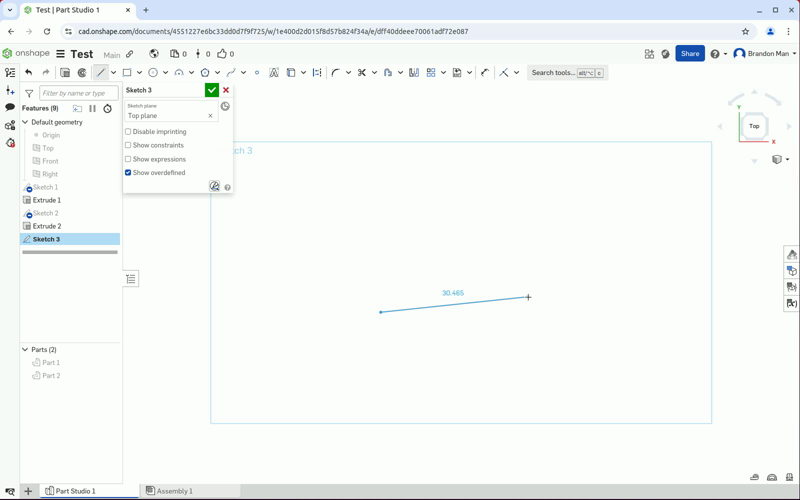
key_up(shift)
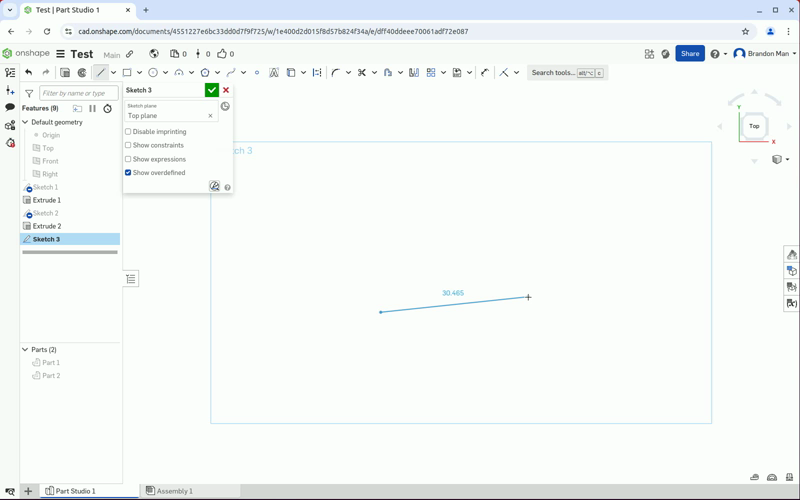
key(esc)
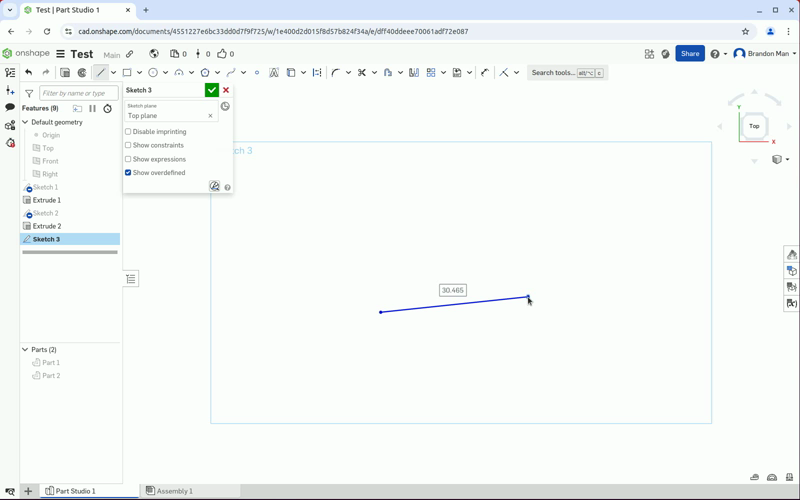
key(a)
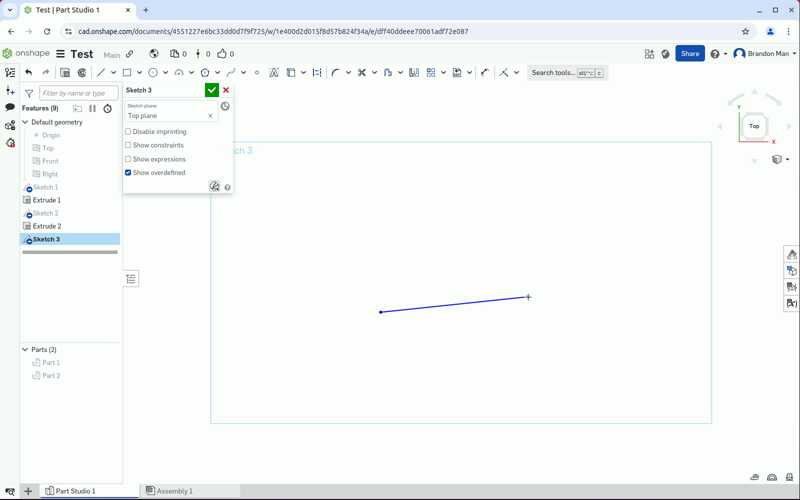
mouse_move(528, 296)
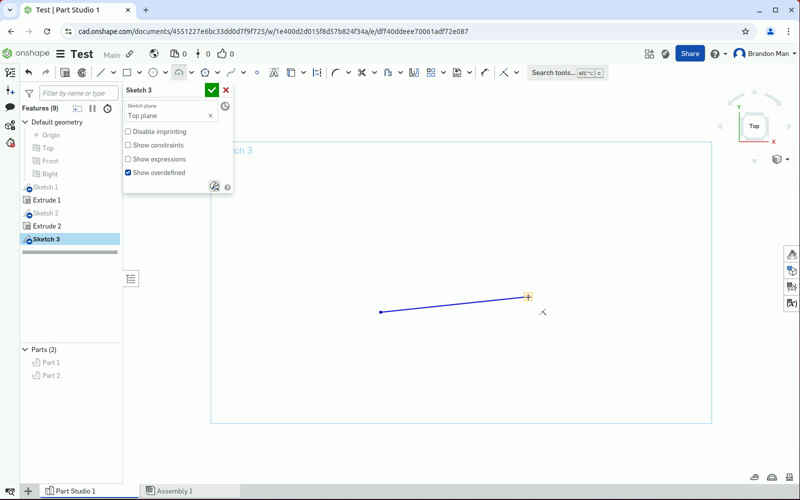
click(528, 296)
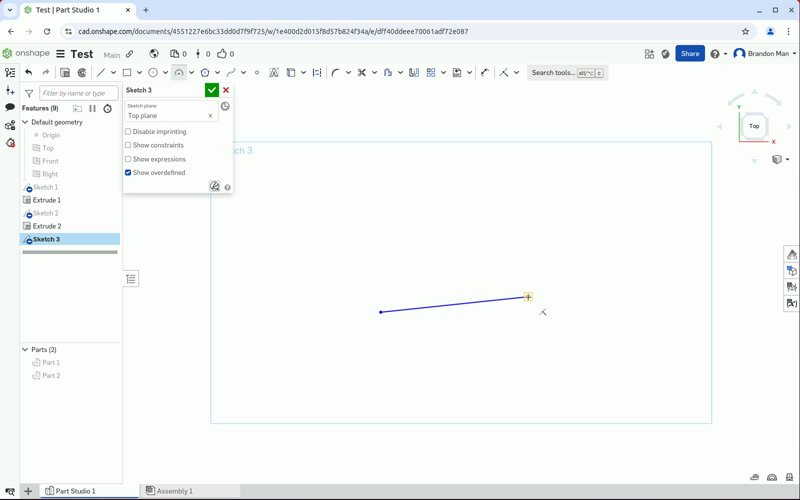
key_down(shift)
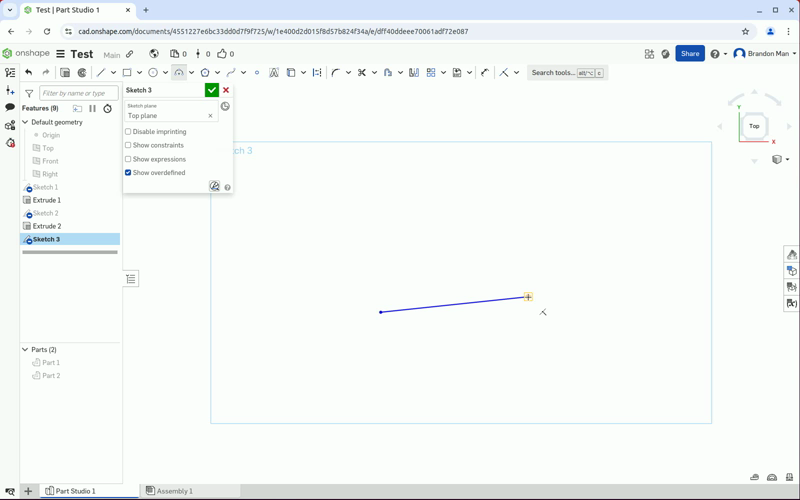
mouse_move(528, 267)
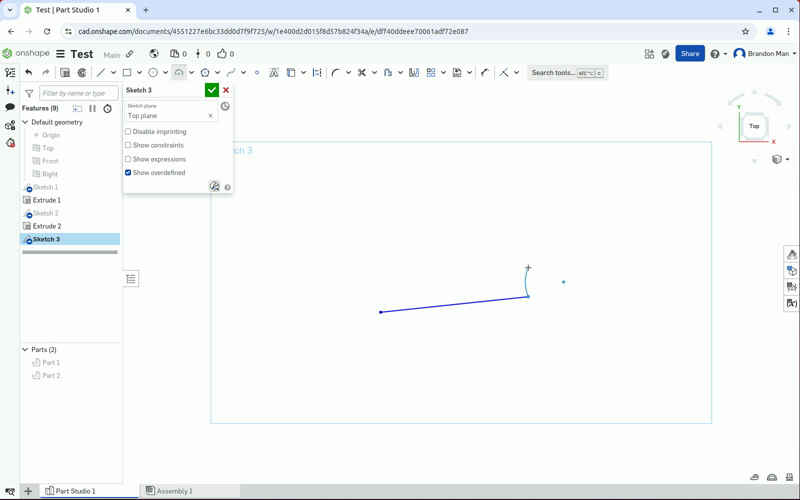
click(528, 267)
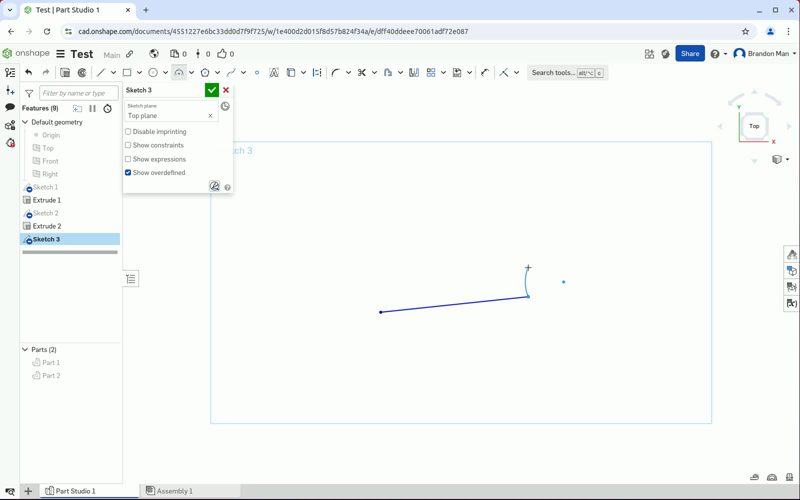
mouse_move(512, 282)
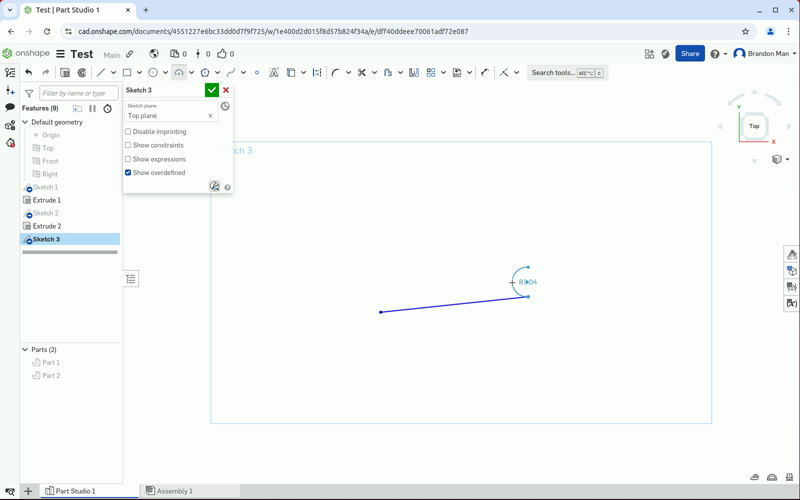
click(512, 282)
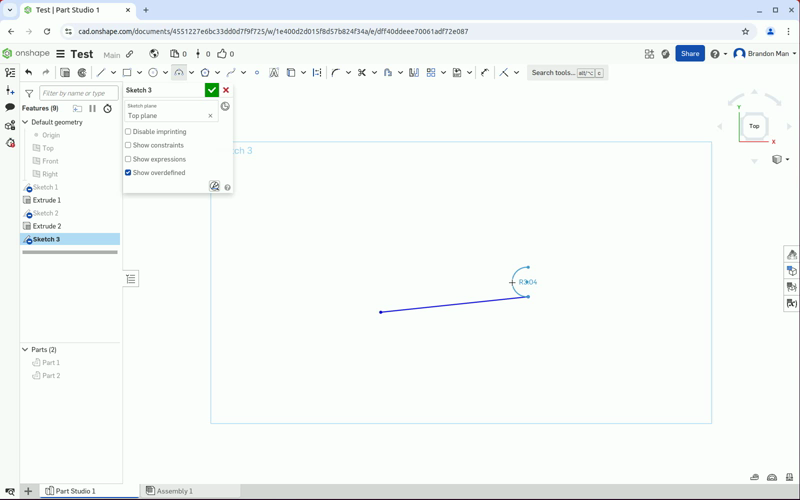
key_up(shift)
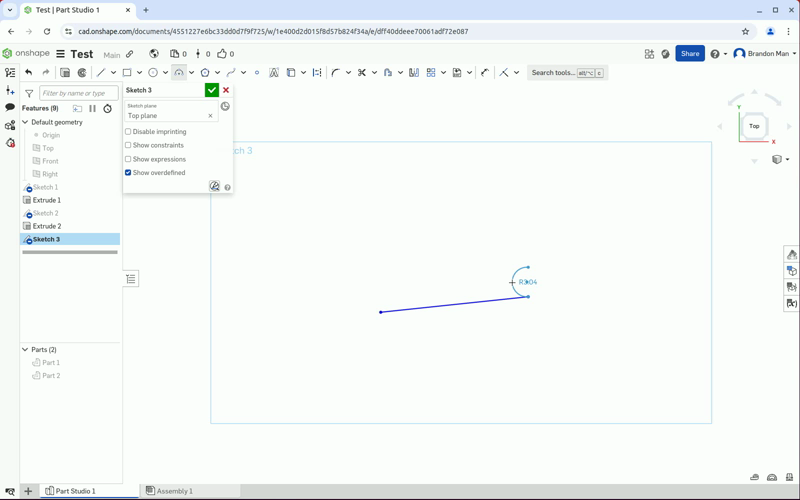
key(esc)
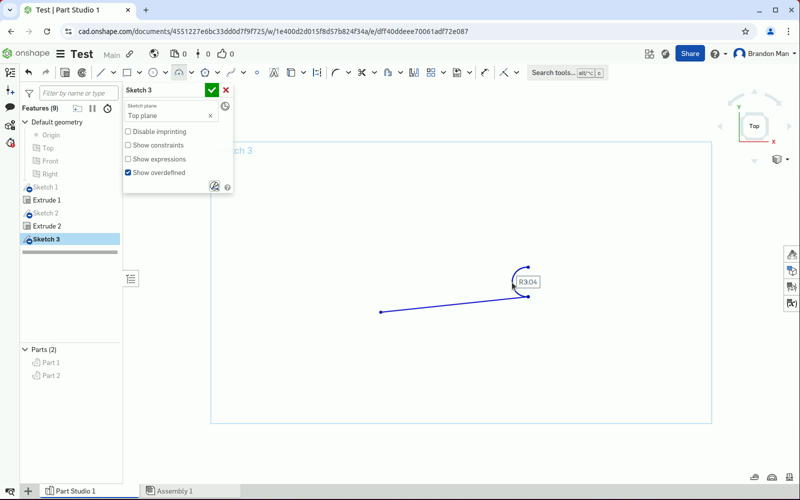
key(l)
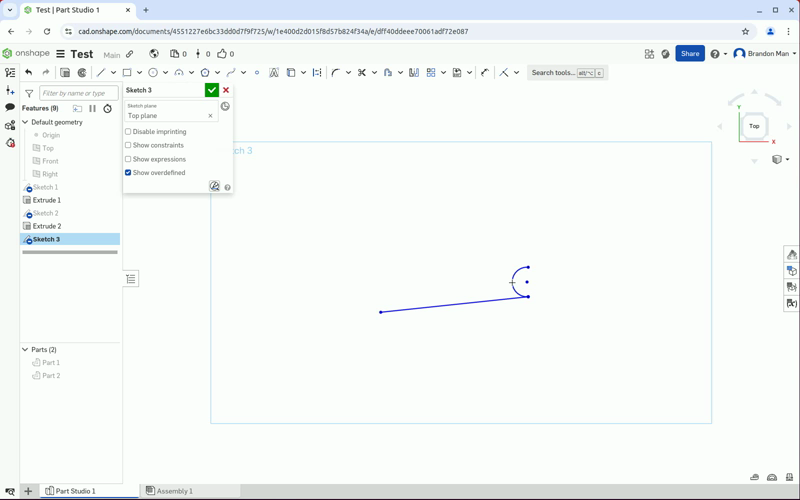
mouse_move(528, 267)
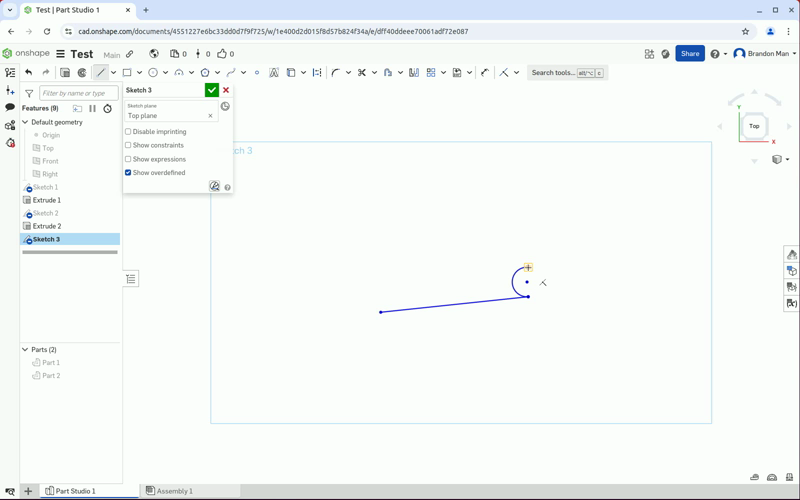
click(528, 267)
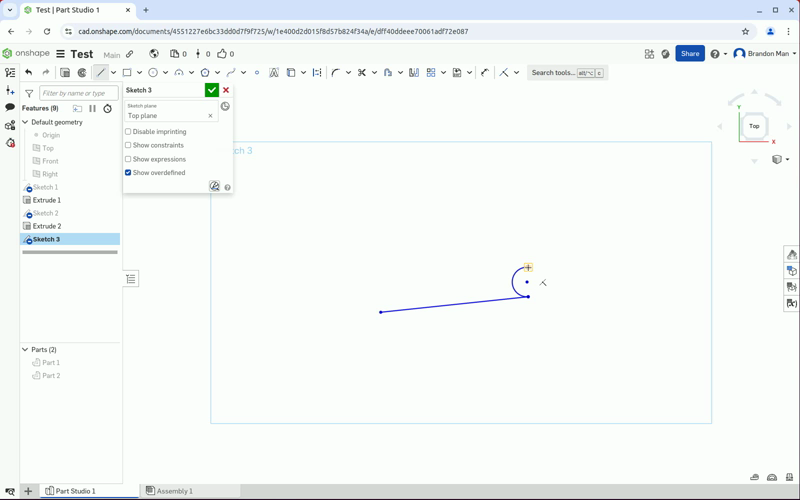
key_down(shift)
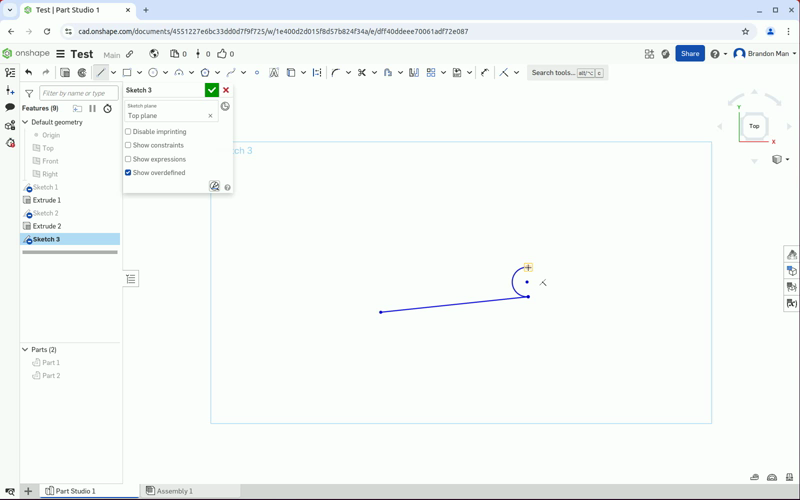
mouse_move(380, 253)
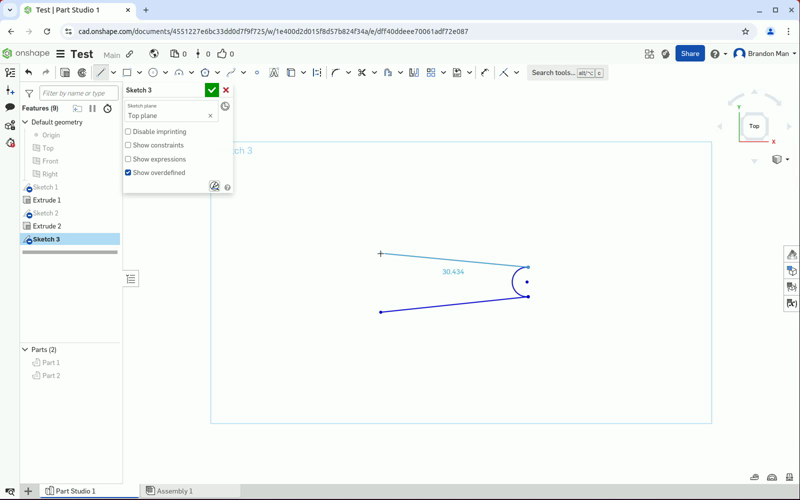
click(380, 253)
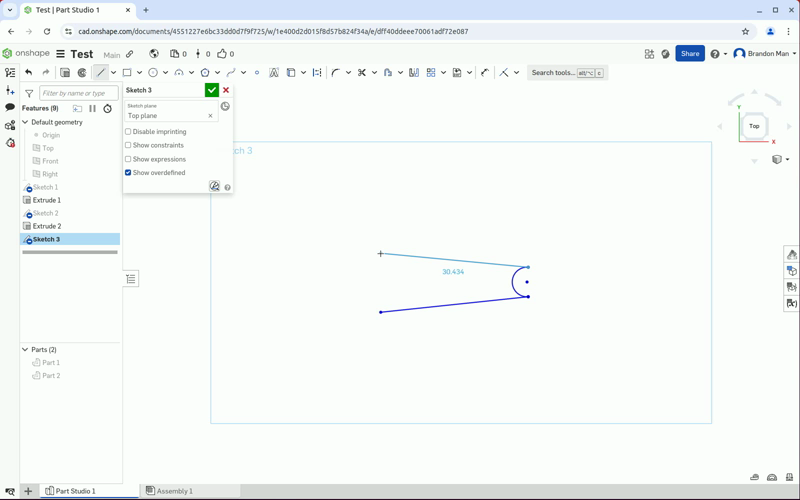
key_up(shift)
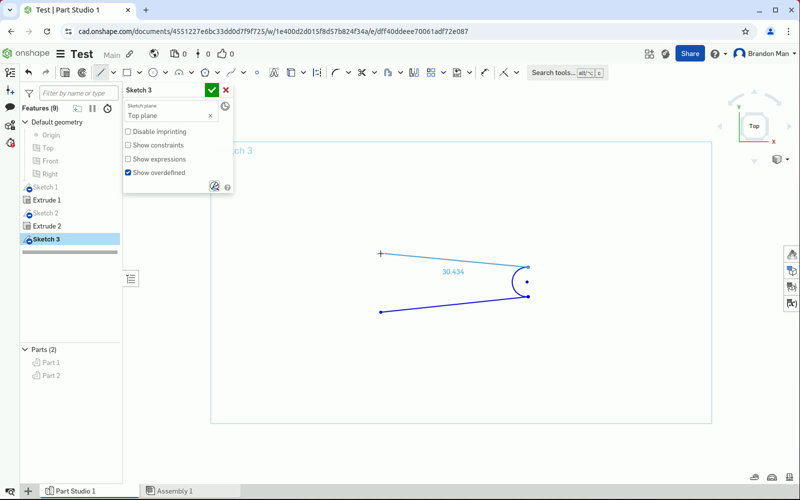
key(esc)
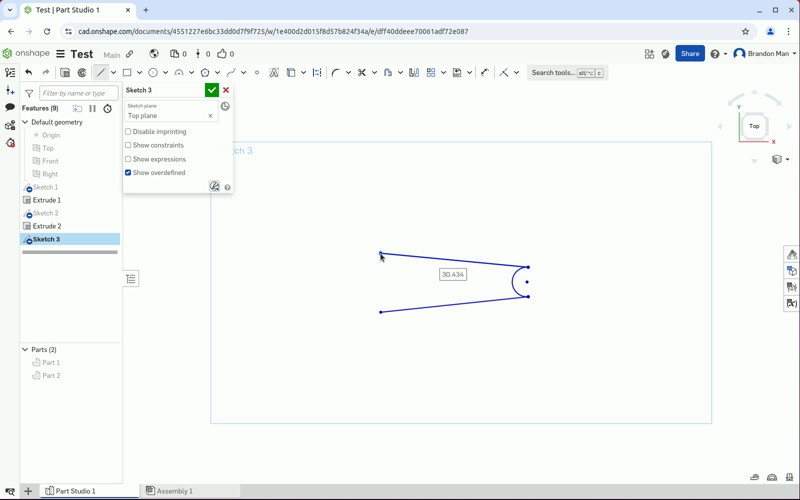
key(a)
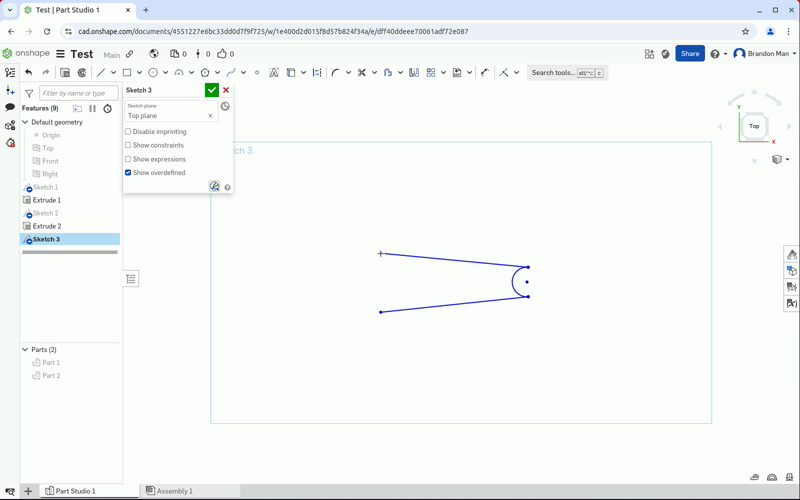
mouse_move(380, 253)
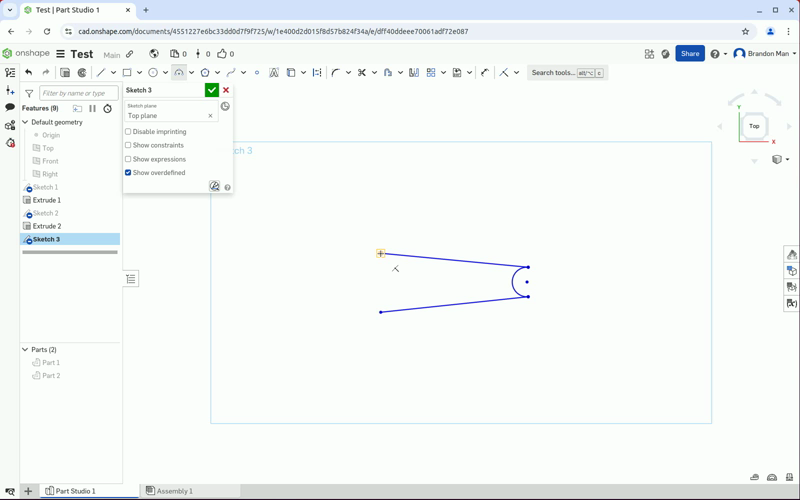
click(380, 253)
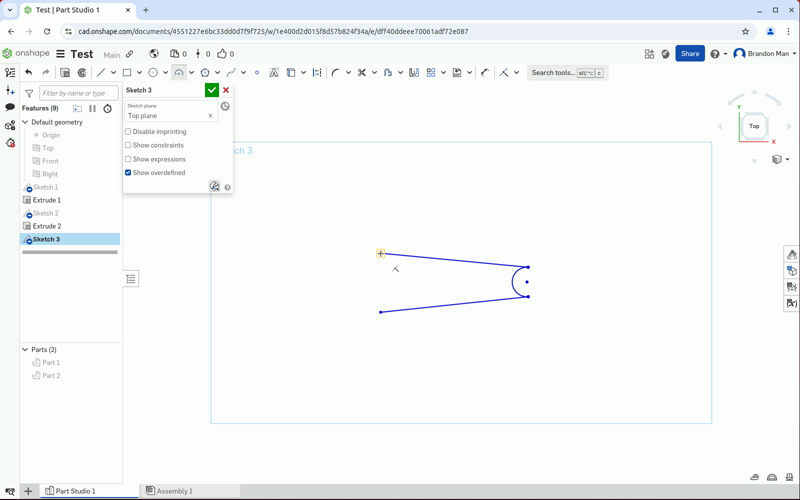
mouse_move(380, 312)
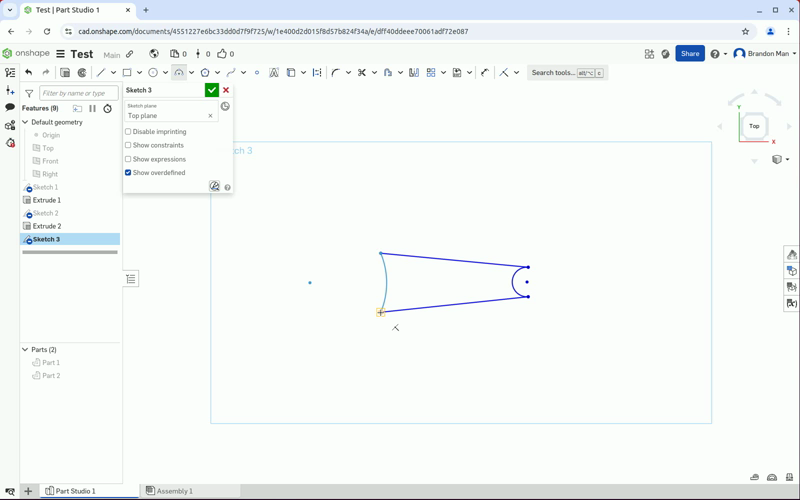
click(380, 312)
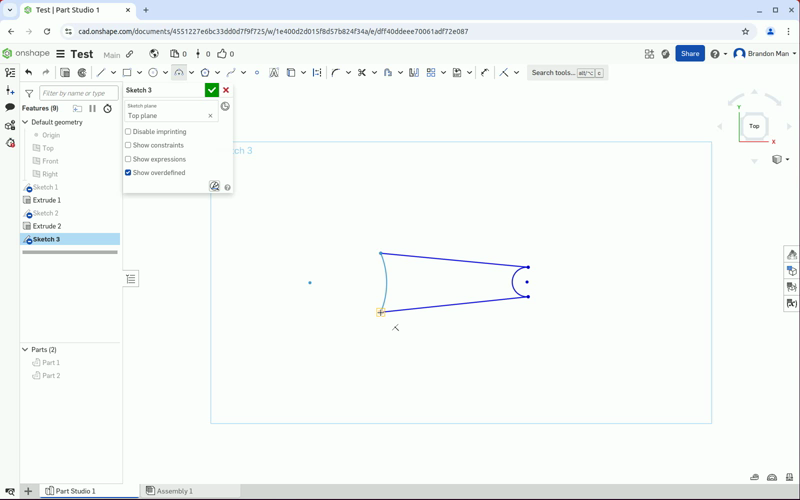
key_down(shift)
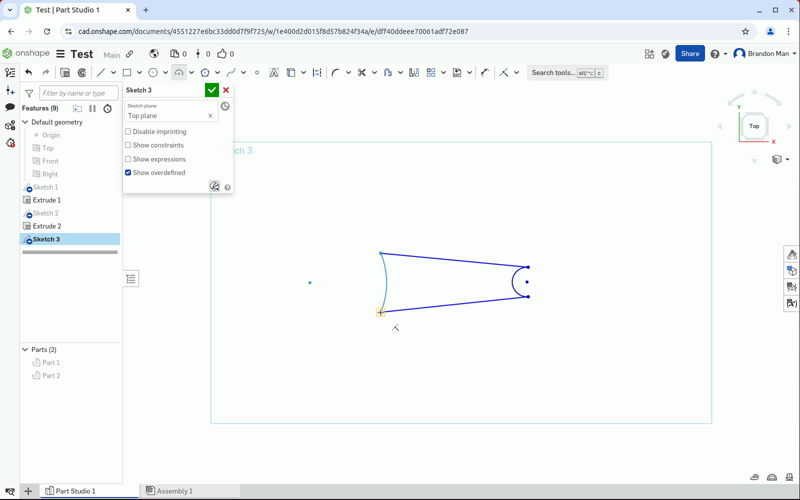
mouse_move(407, 282)
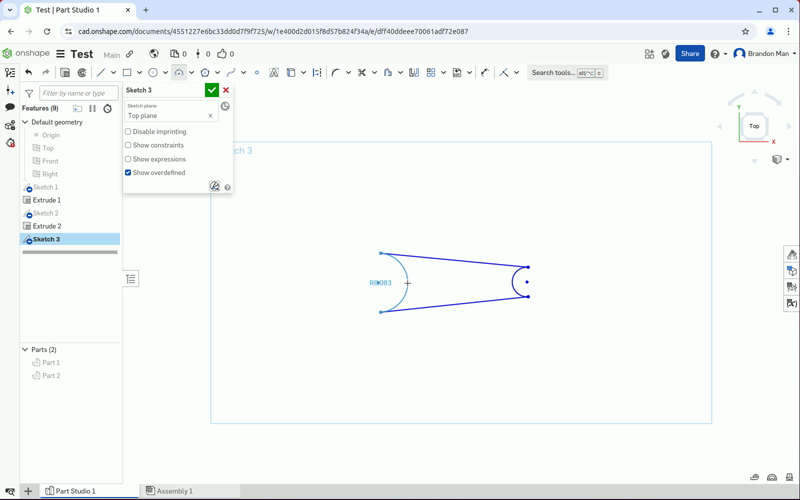
click(407, 282)
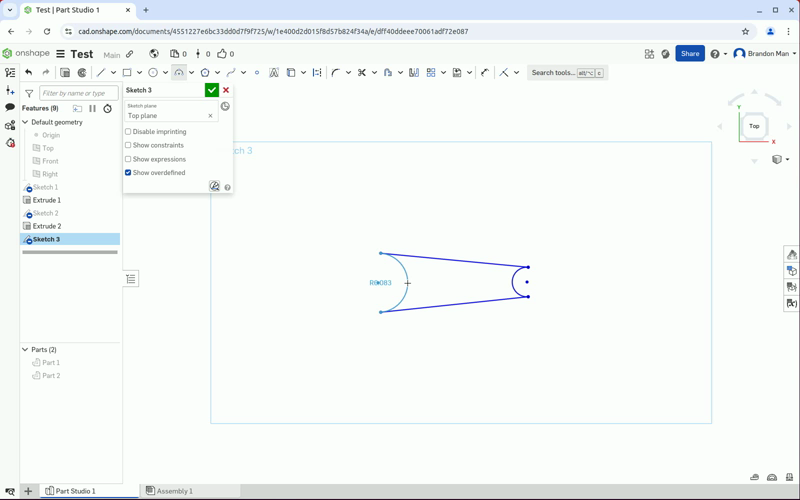
key_up(shift)
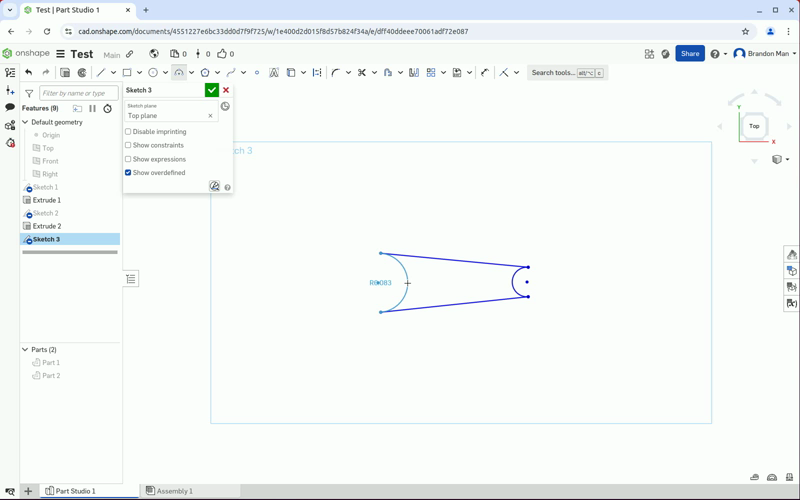
key(esc)
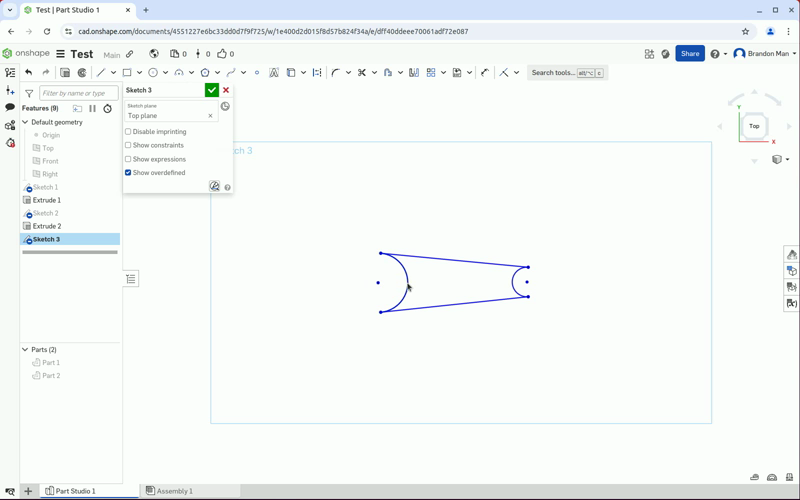
key(l)
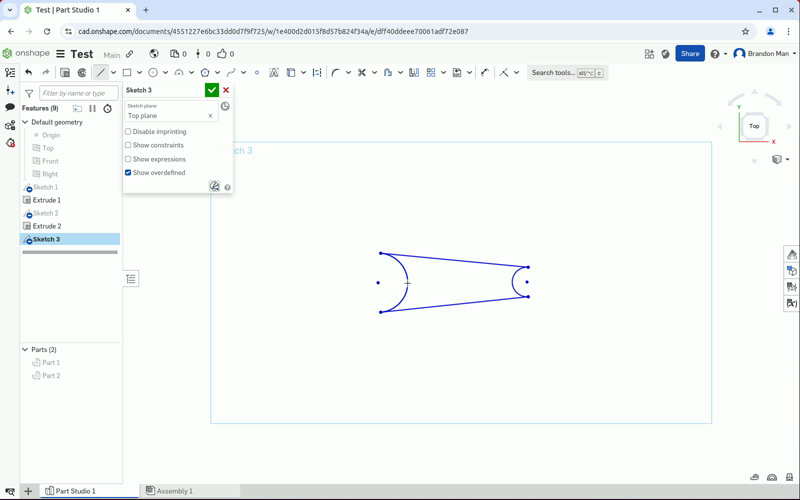
key_down(shift)
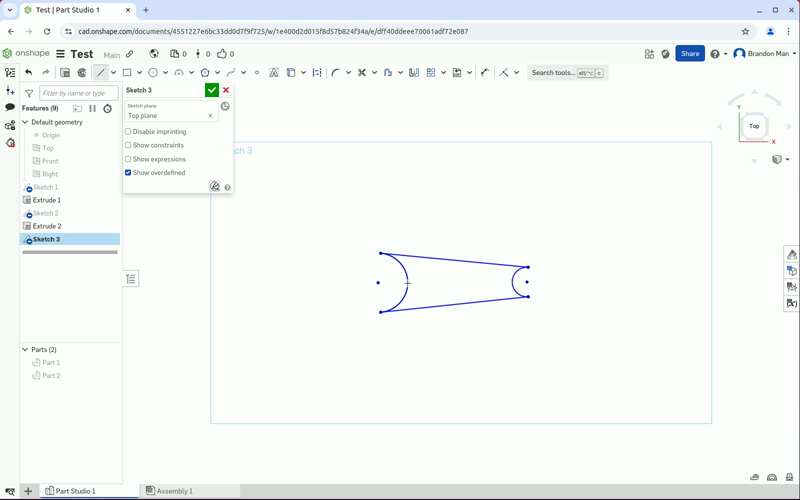
mouse_move(422, 290)
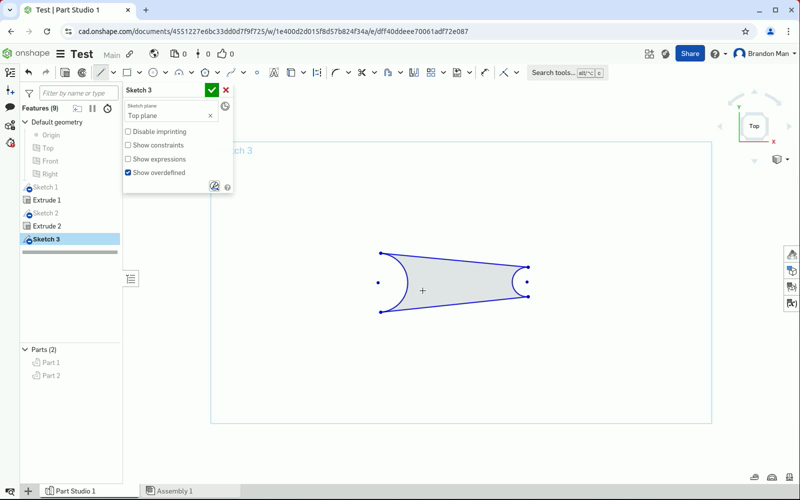
click(422, 290)
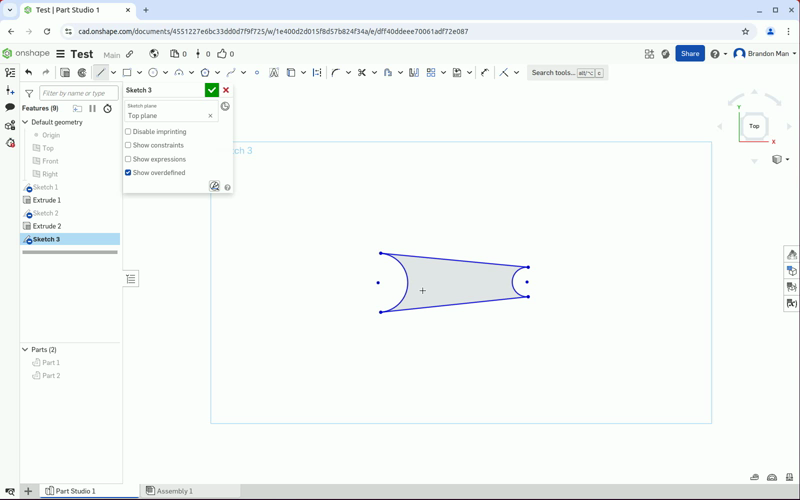
key_up(shift)
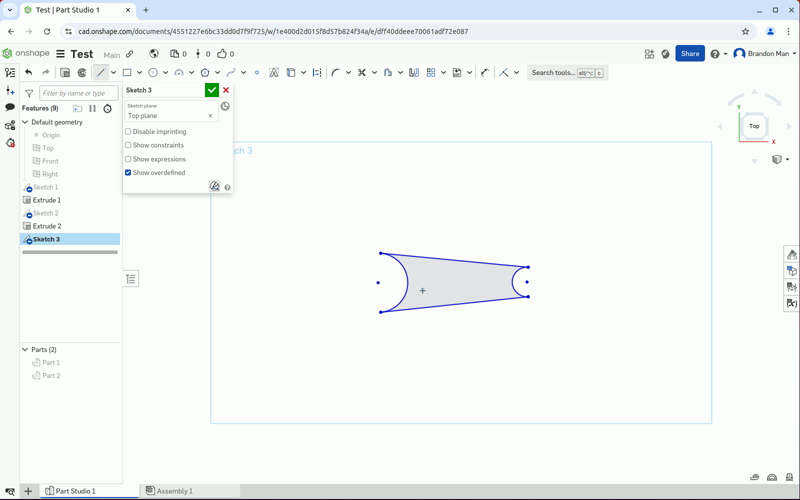
key_down(shift)
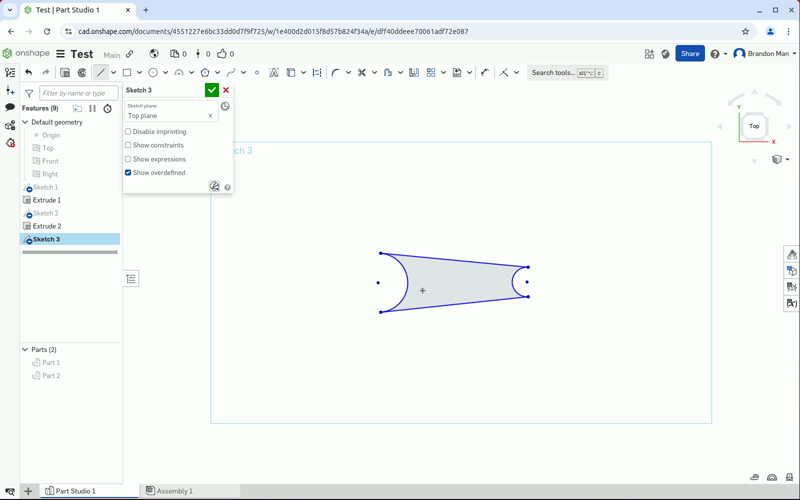
mouse_move(453, 290)
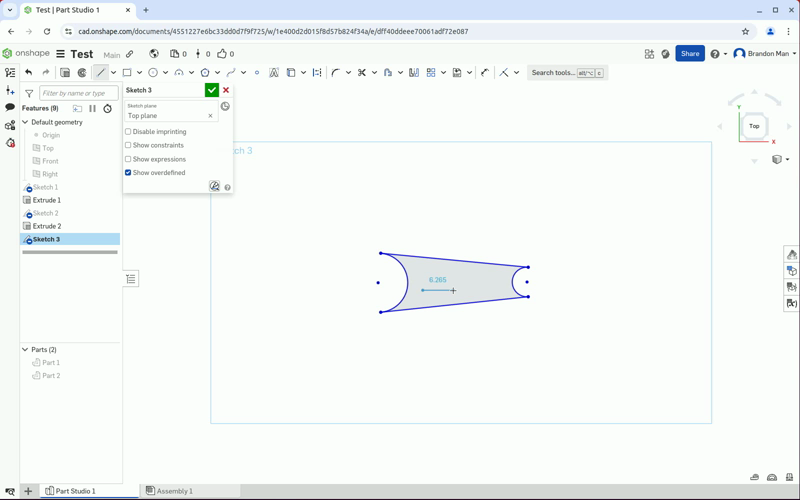
mouse_move(481, 290)
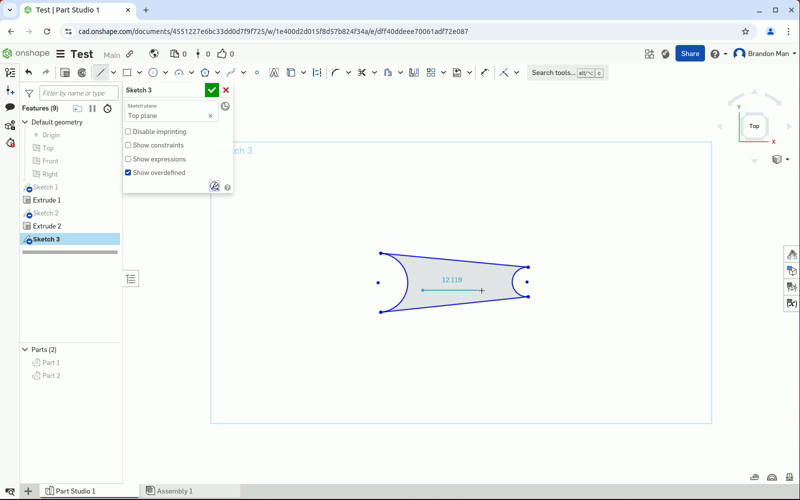
click(481, 290)
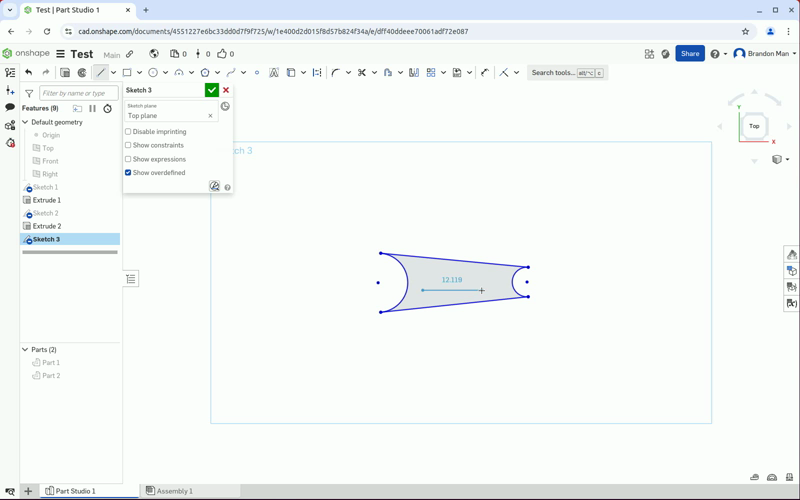
key_up(shift)
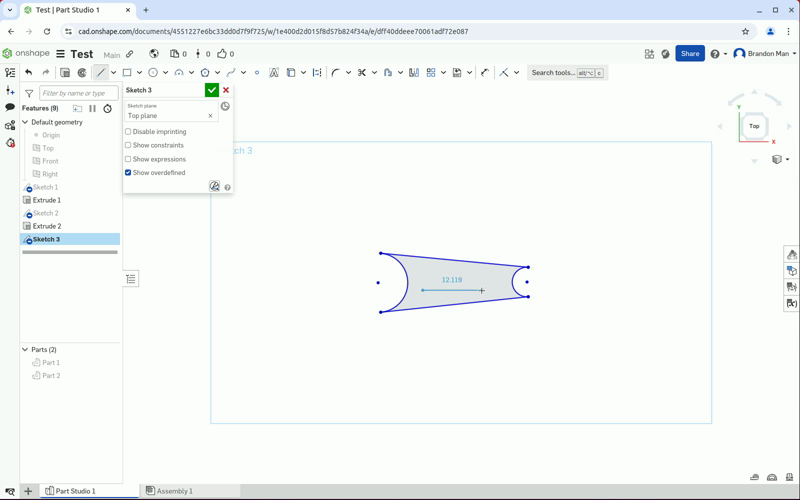
key(esc)
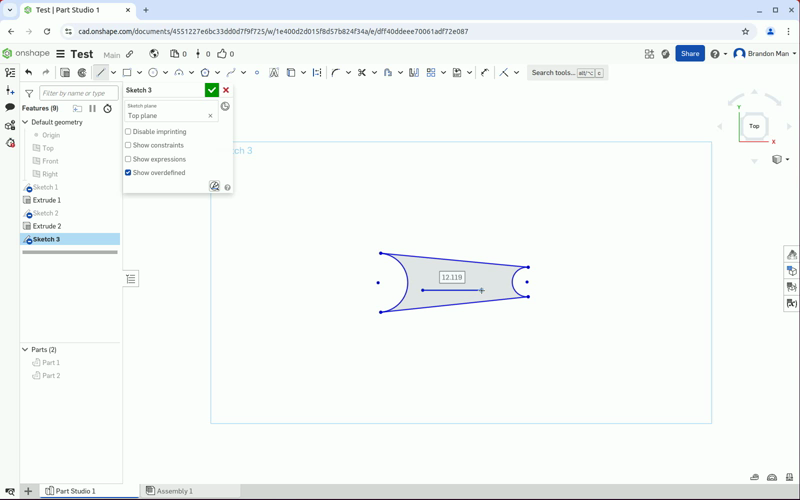
key(a)
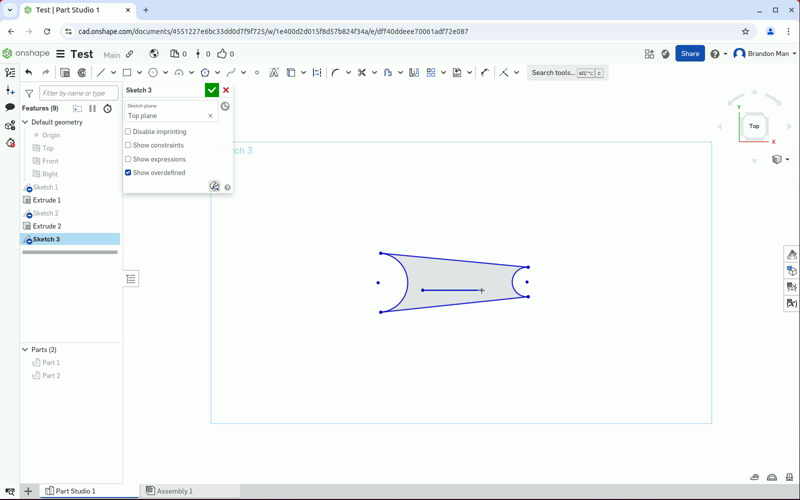
mouse_move(481, 290)
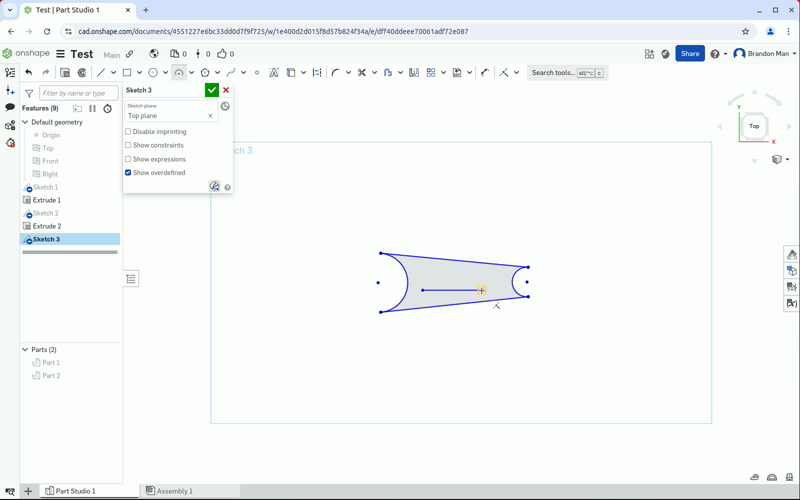
click(481, 290)
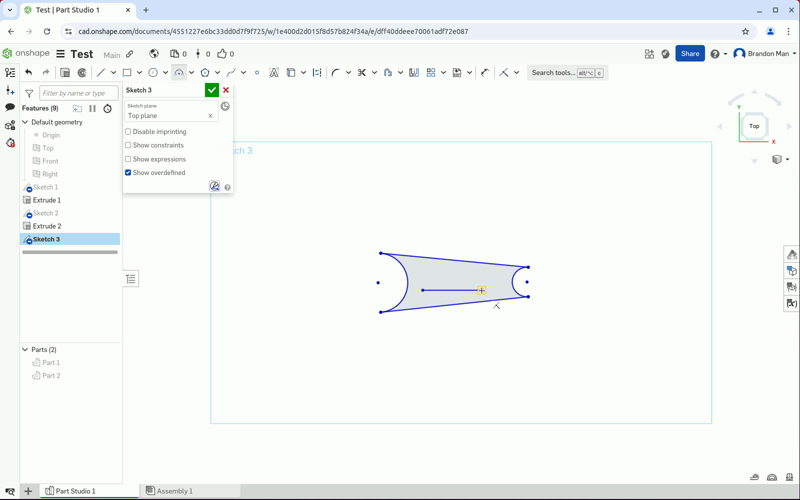
key_down(shift)
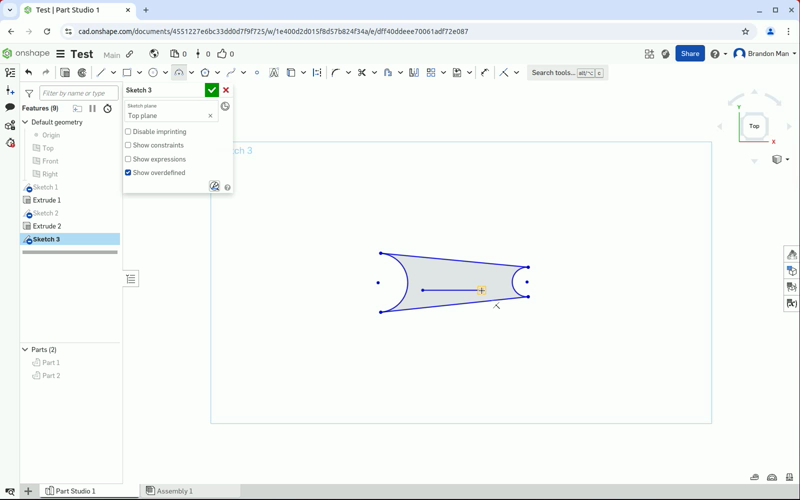
mouse_move(481, 274)
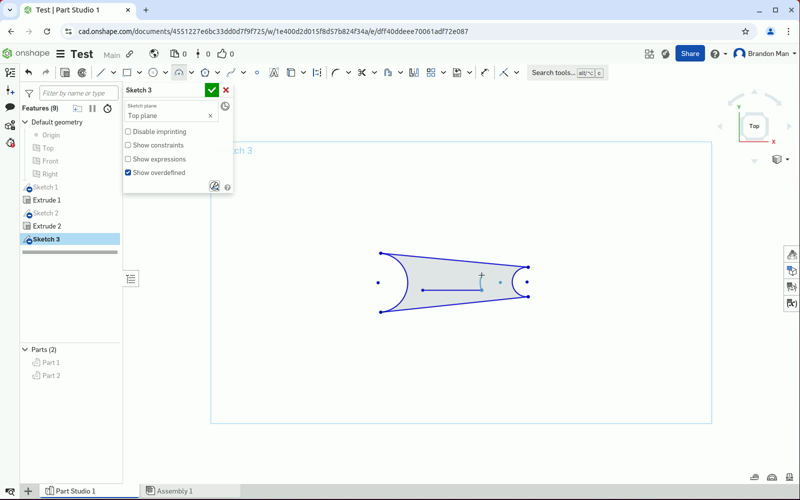
click(481, 274)
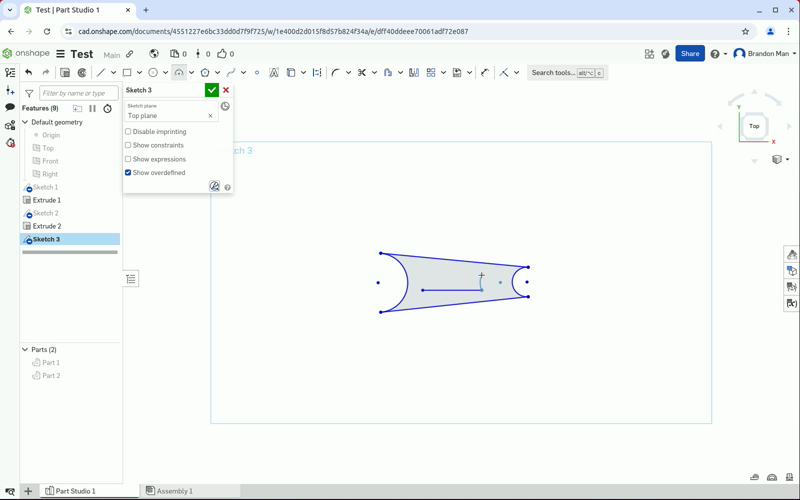
mouse_move(489, 282)
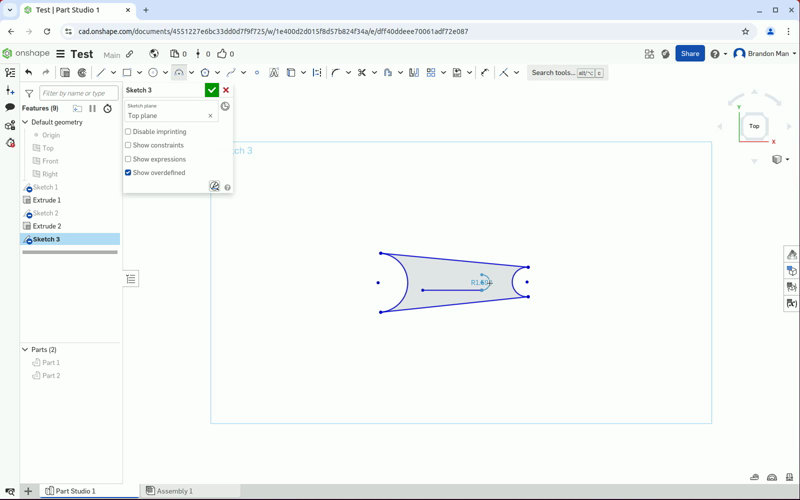
click(489, 282)
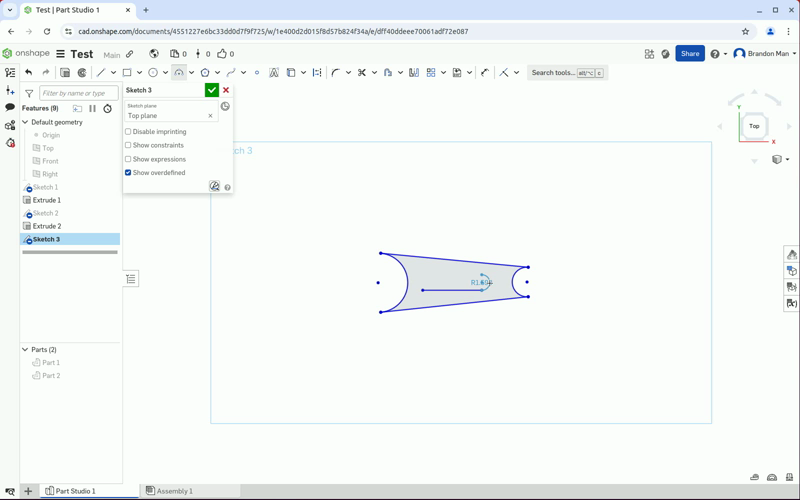
key_up(shift)
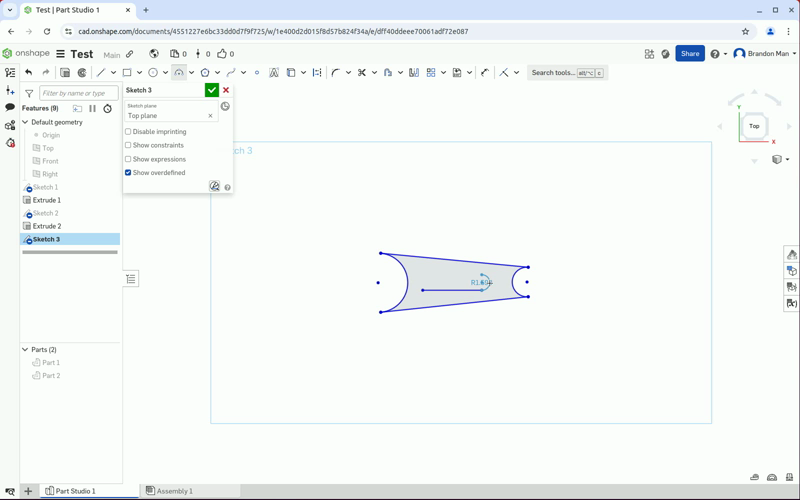
key(esc)
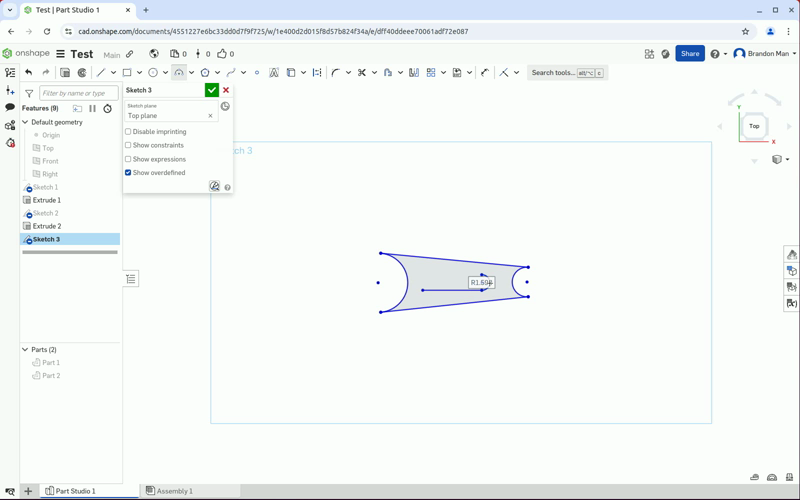
key(l)
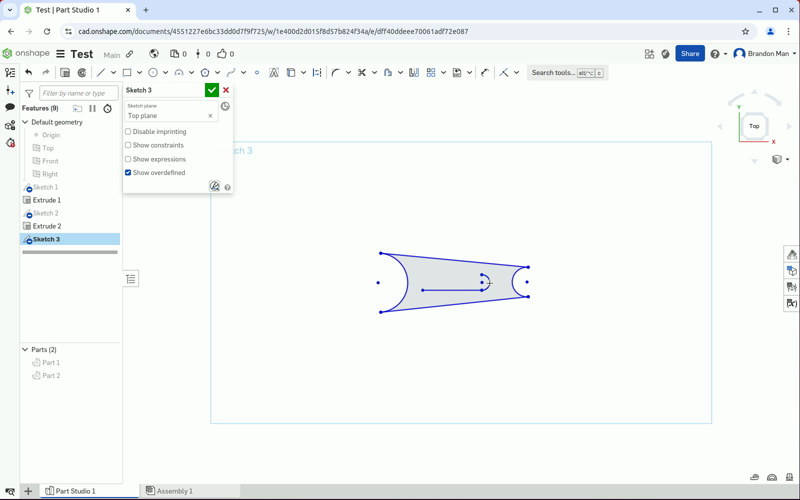
mouse_move(481, 274)
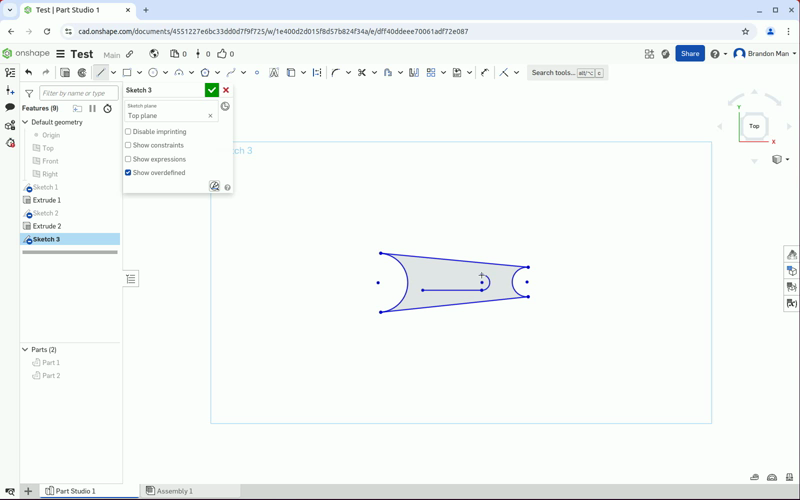
click(481, 274)
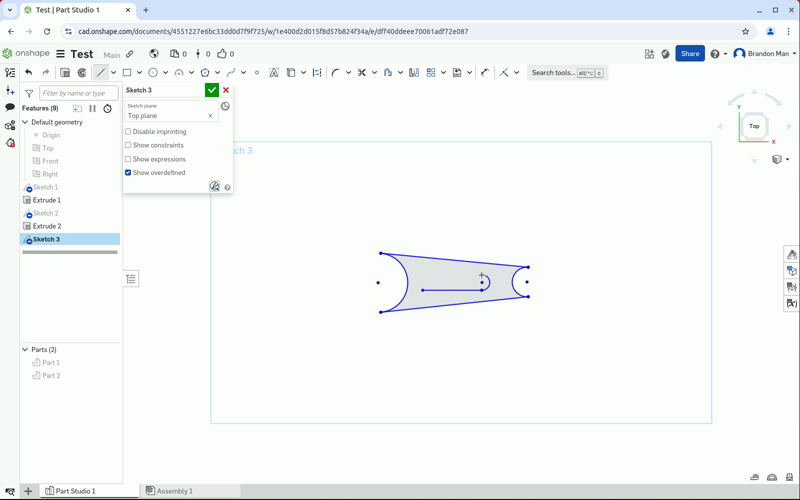
key_down(shift)
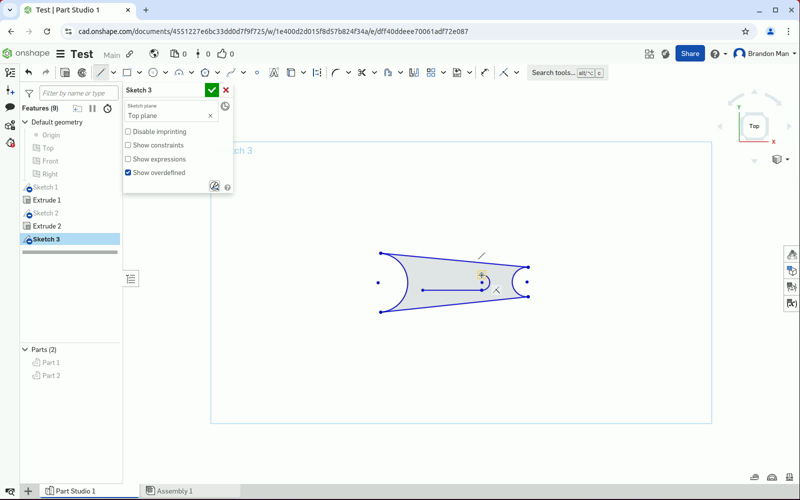
mouse_move(511, 274)
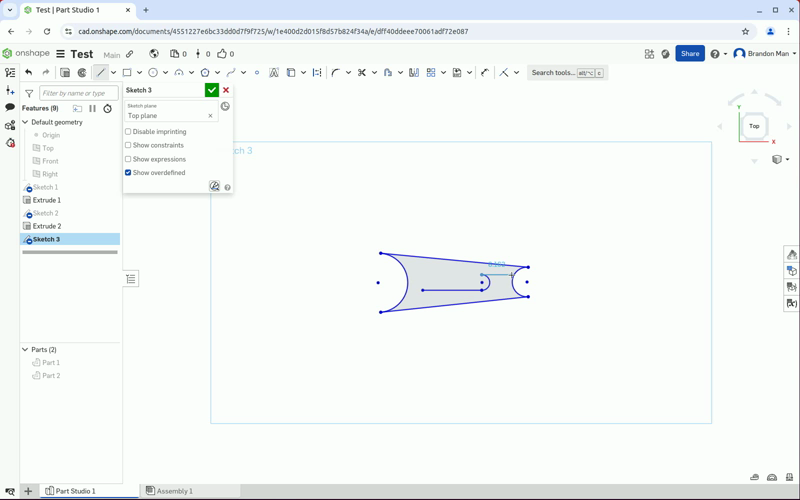
mouse_move(422, 274)
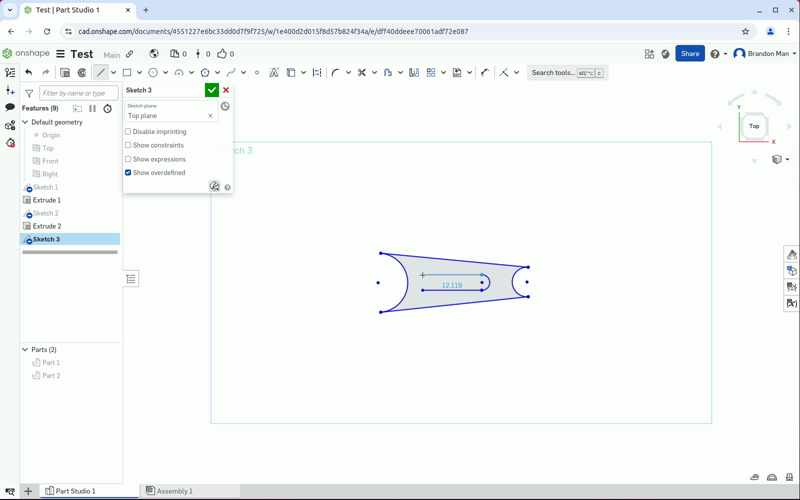
click(422, 274)
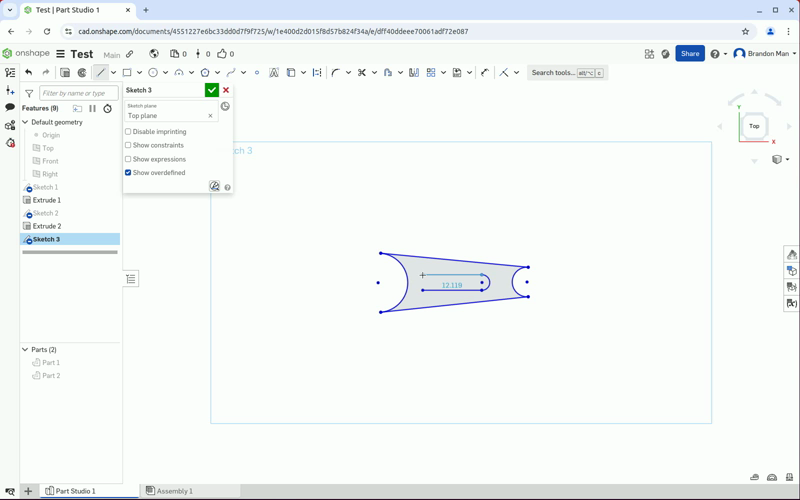
key_up(shift)
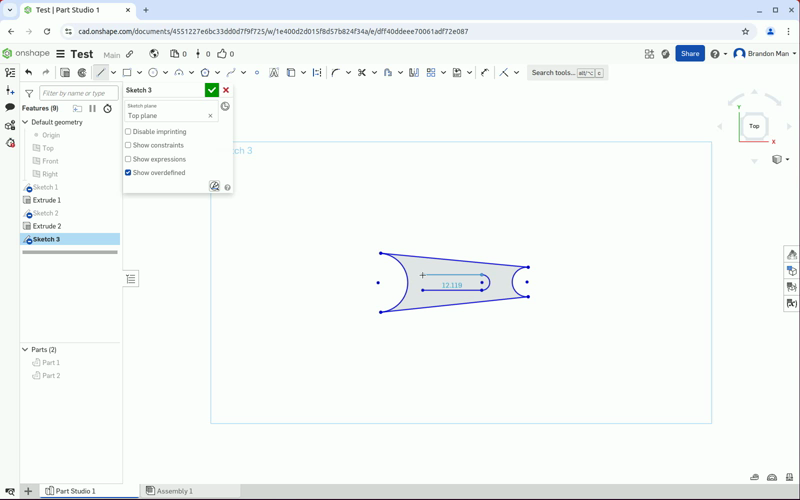
key(esc)
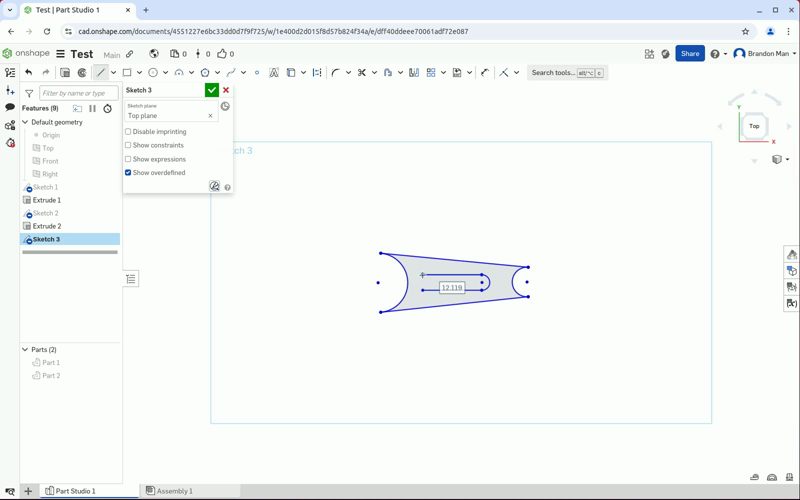
key(a)
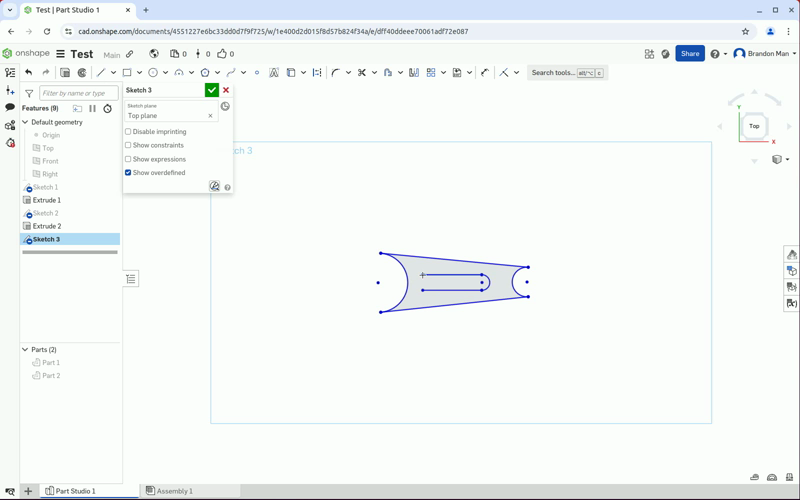
mouse_move(422, 274)
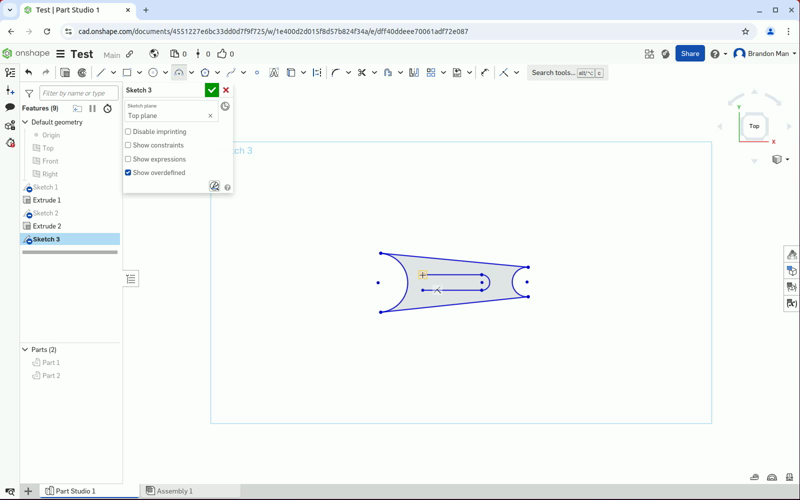
click(422, 274)
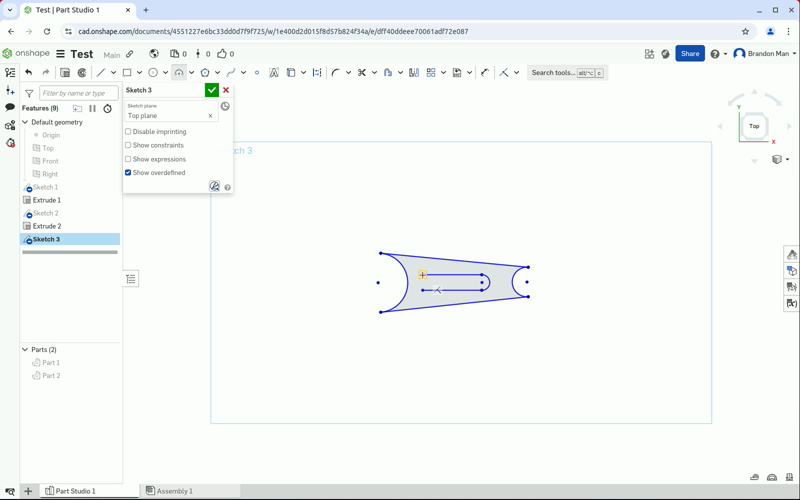
mouse_move(422, 290)
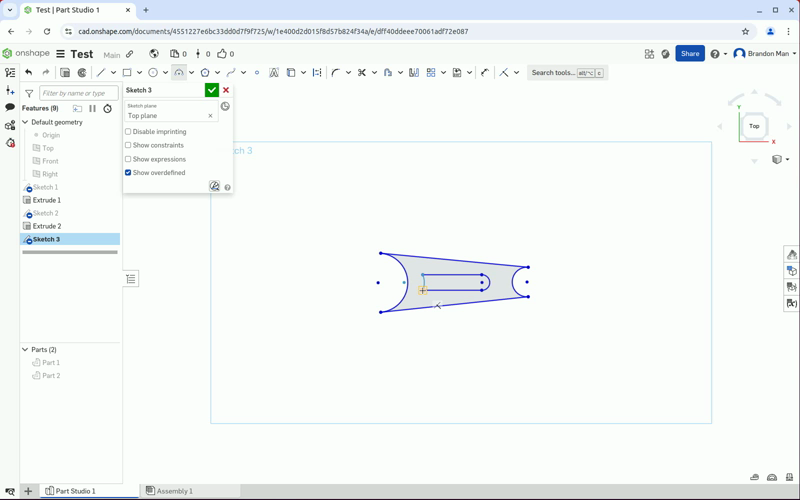
click(422, 290)
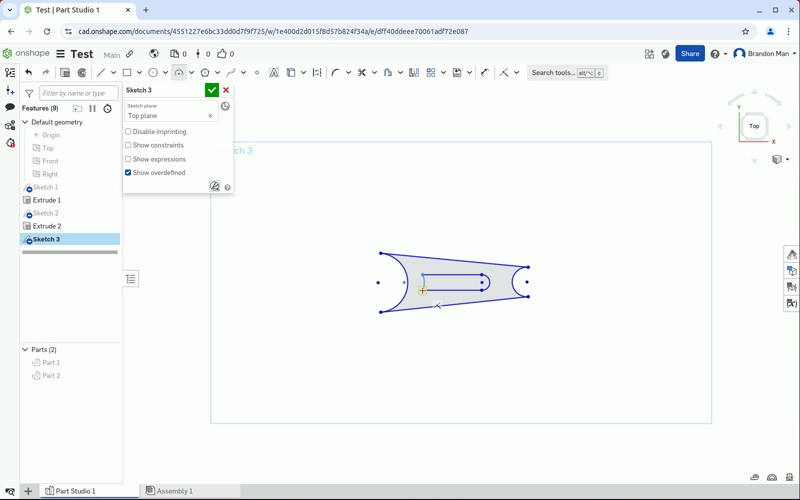
key_down(shift)
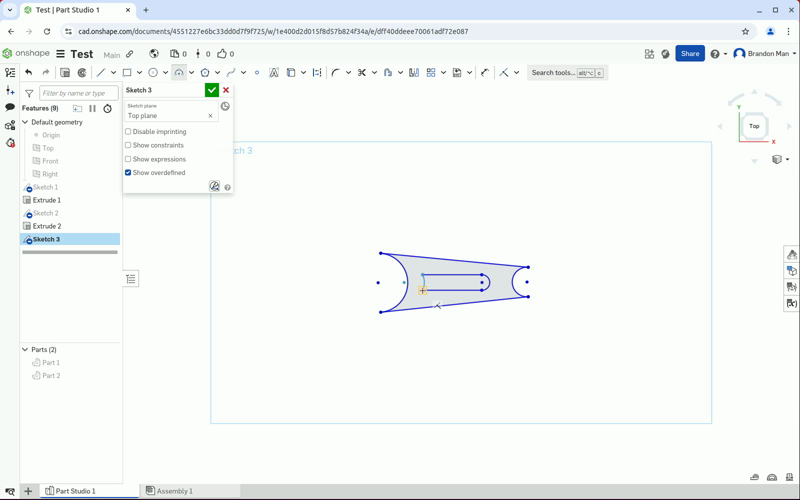
mouse_move(415, 282)
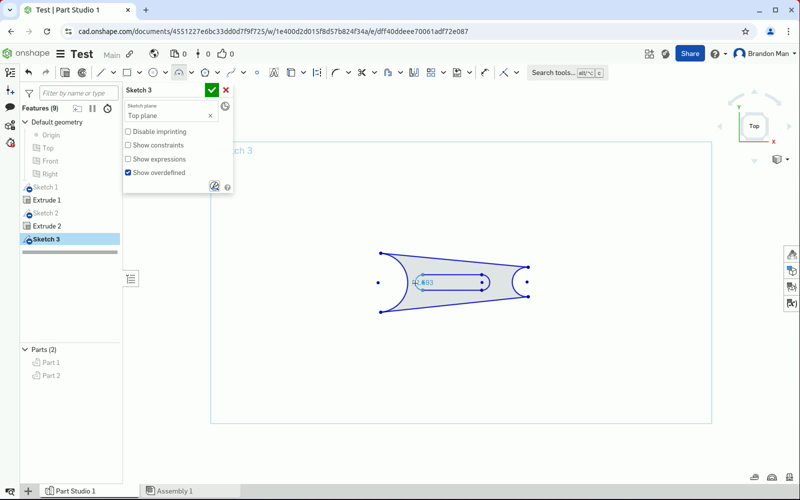
click(415, 282)
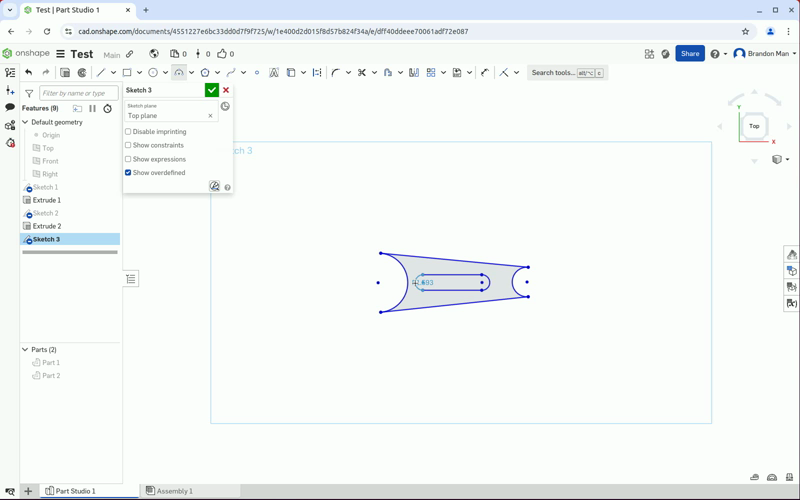
key_up(shift)
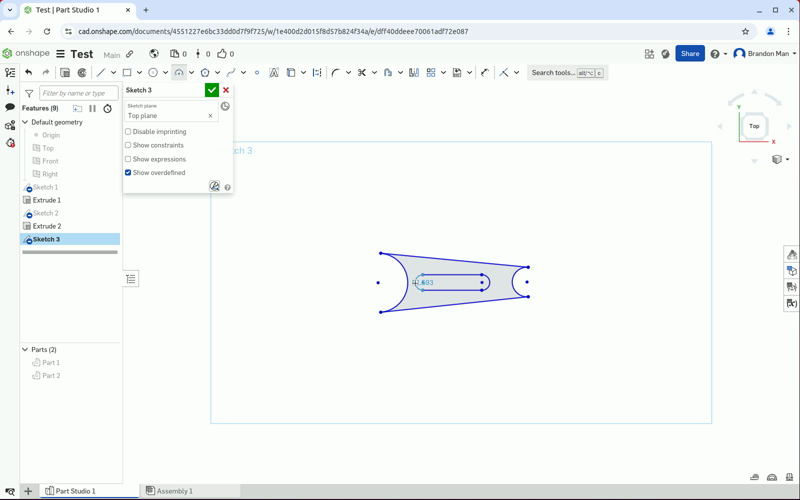
key(esc)
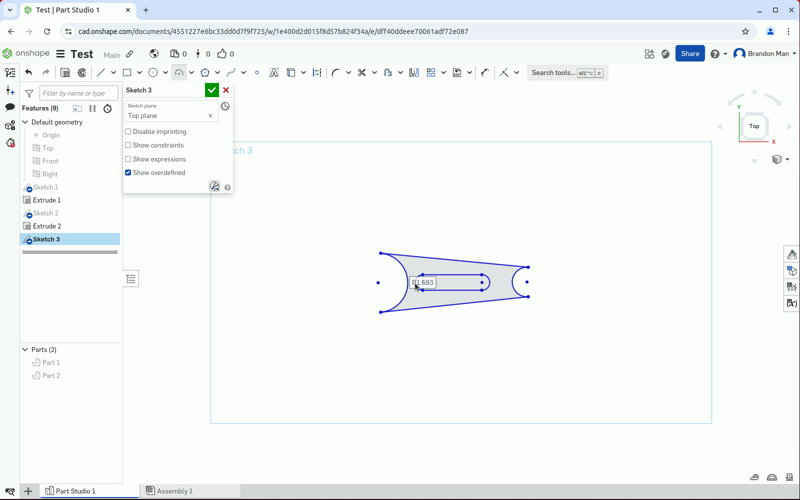
mouse_move(417, 262)
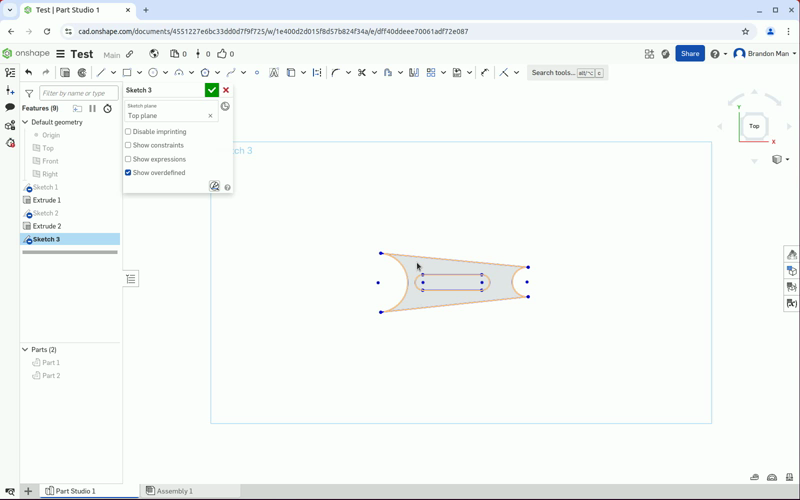
click(417, 262)
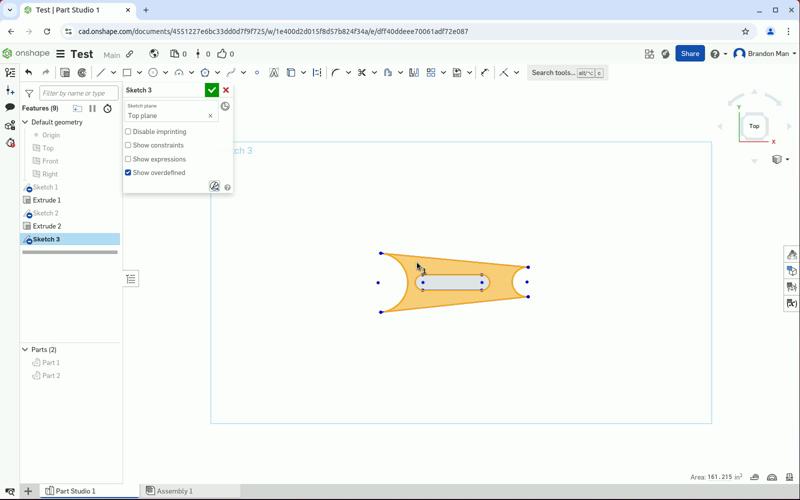
mouse_move(73, 352)
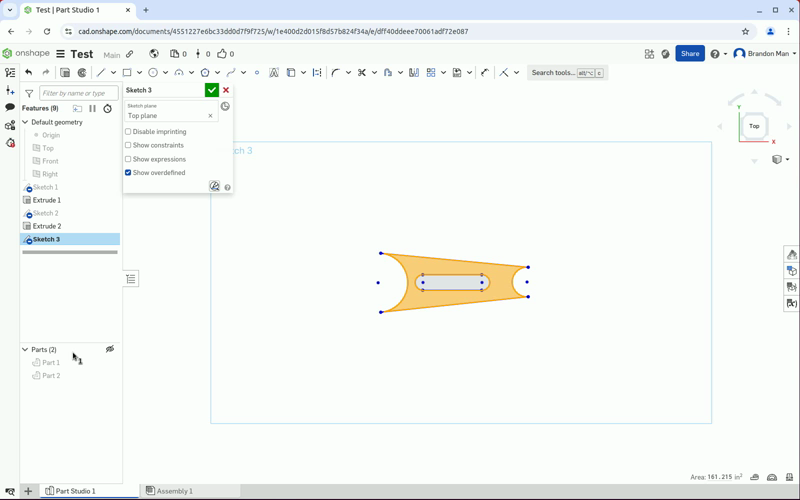
key(shift+y)
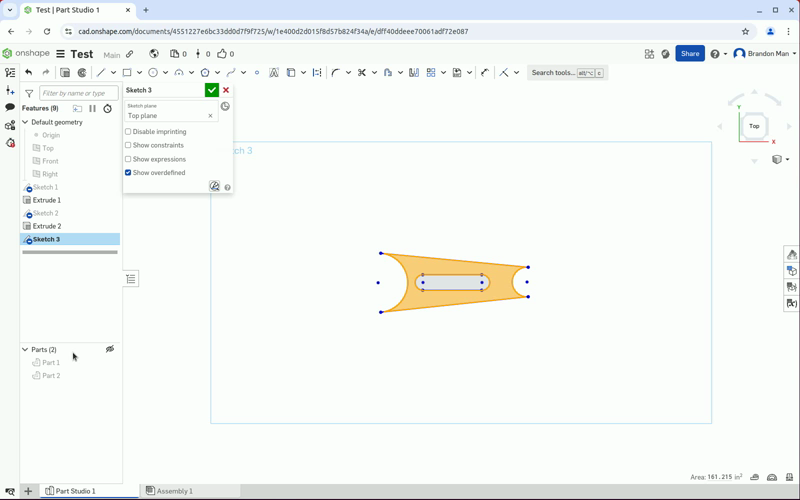
key(shift+e)
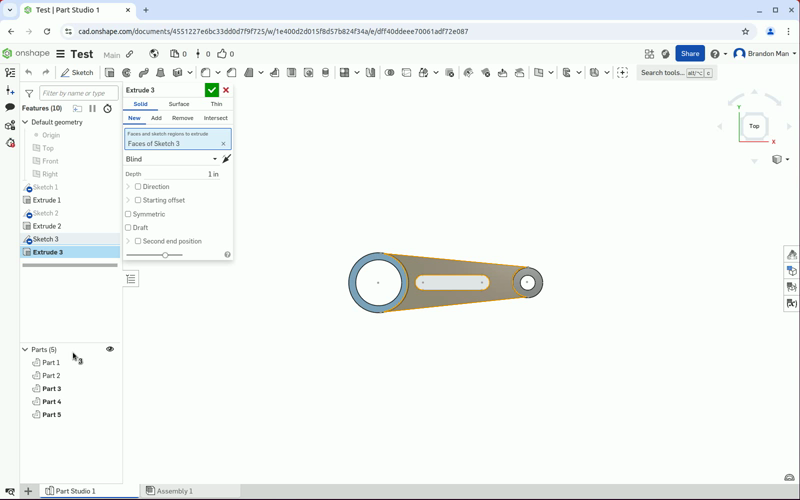
mouse_move(143, 106)
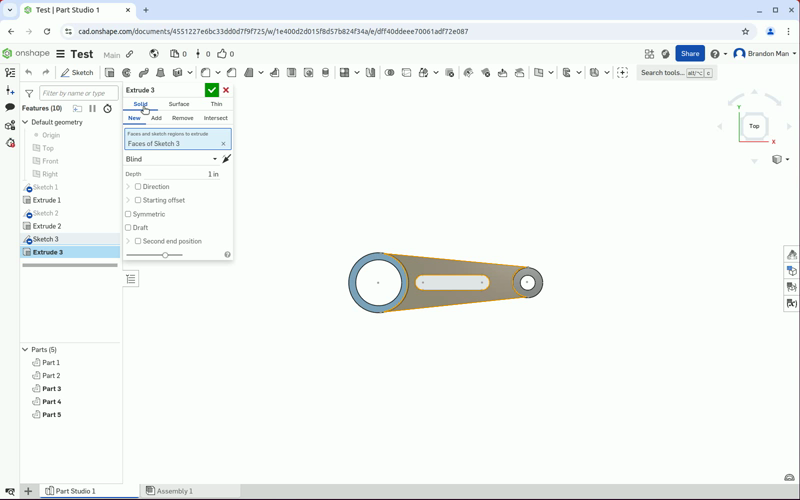
click(143, 106)
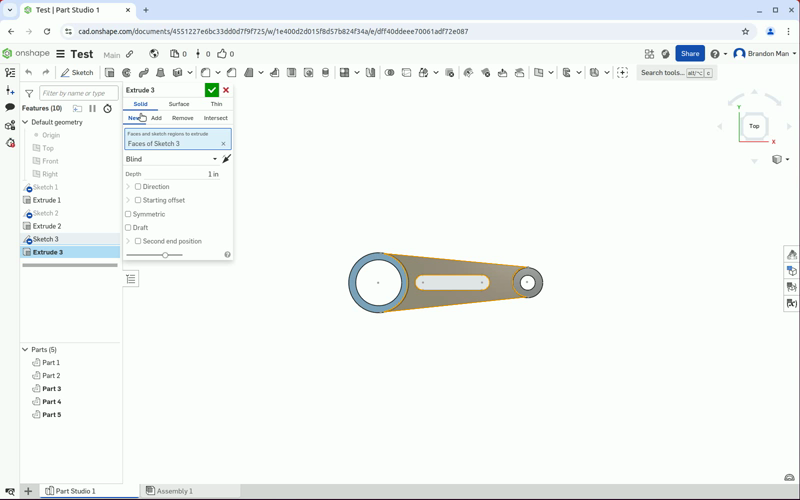
mouse_move(137, 120)
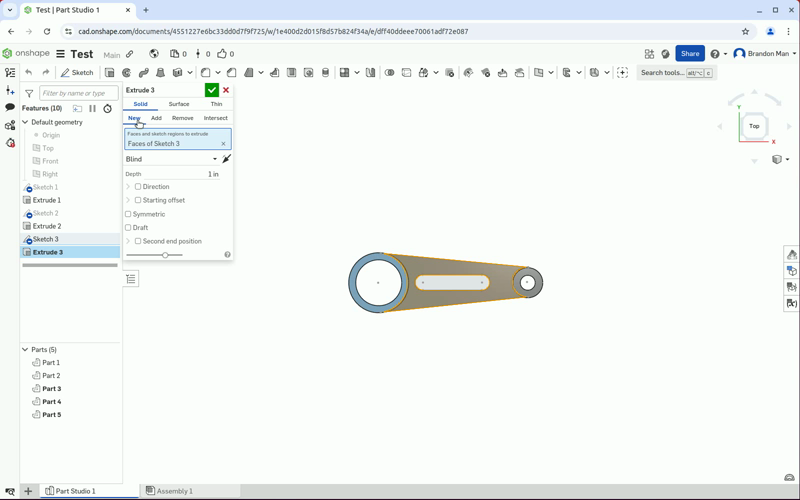
click(137, 120)
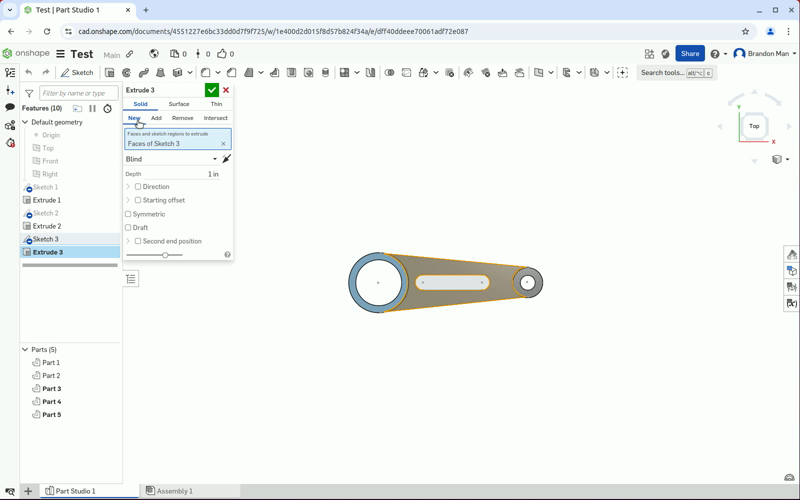
key(tab, 4)
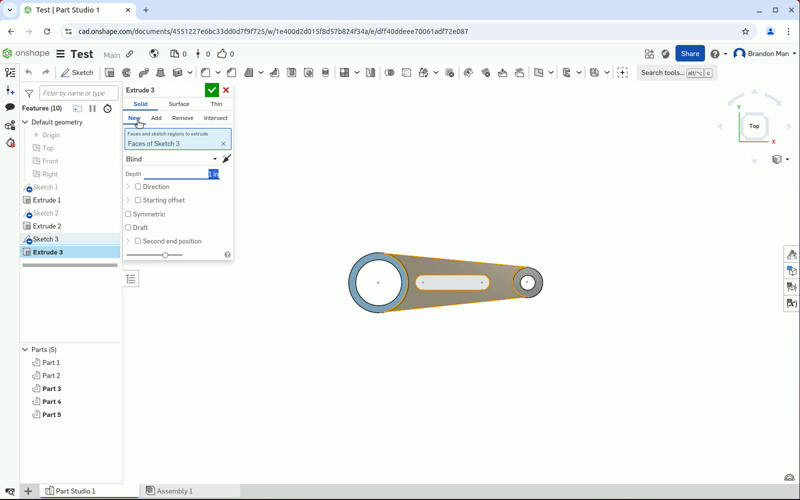
text(6.018)
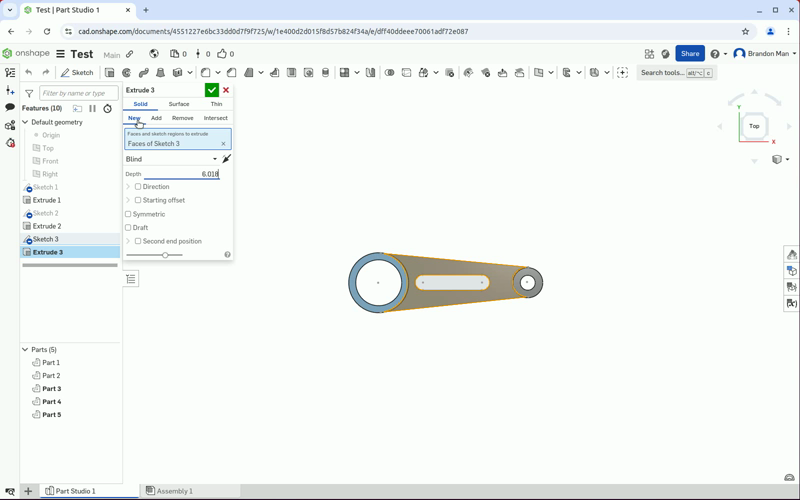
key(enter)
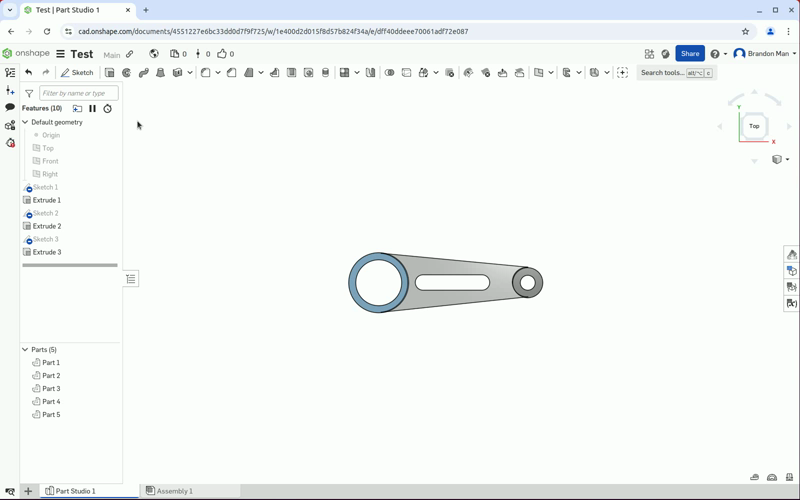
key(shift+h)
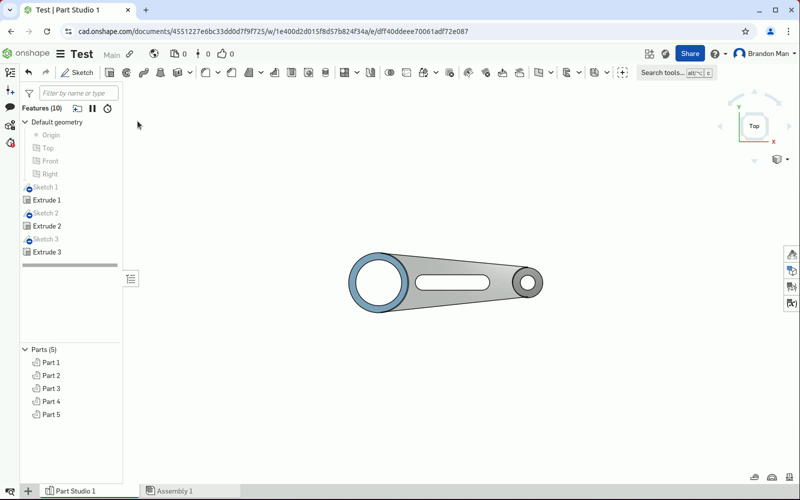
key(shift+h)
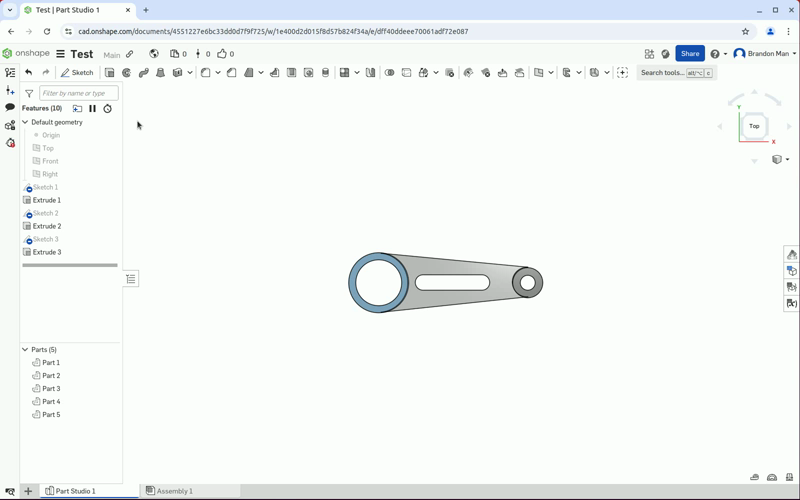
mouse_move(73, 189)
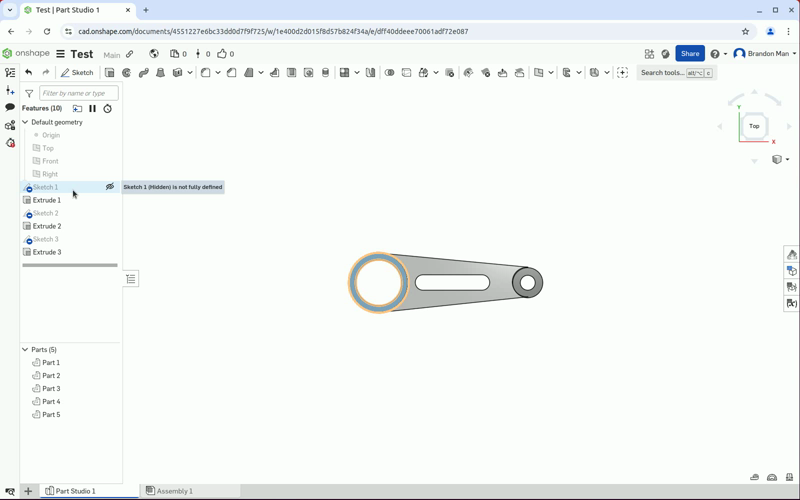
click(73, 189)
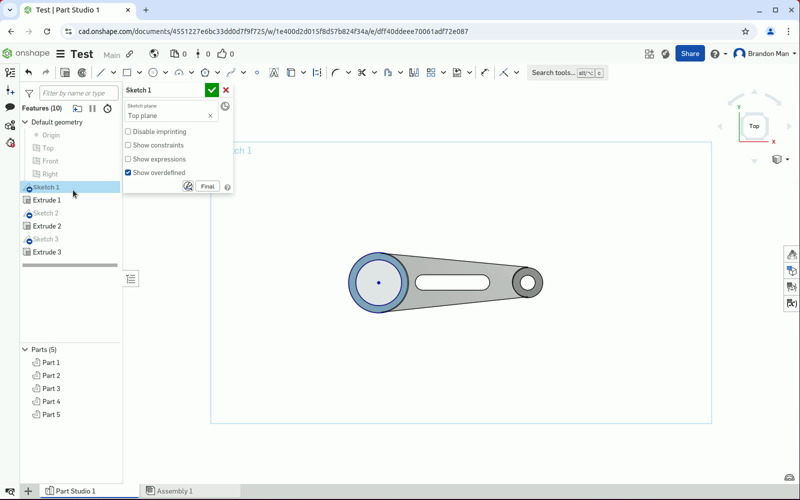
mouse_move(229, 92)
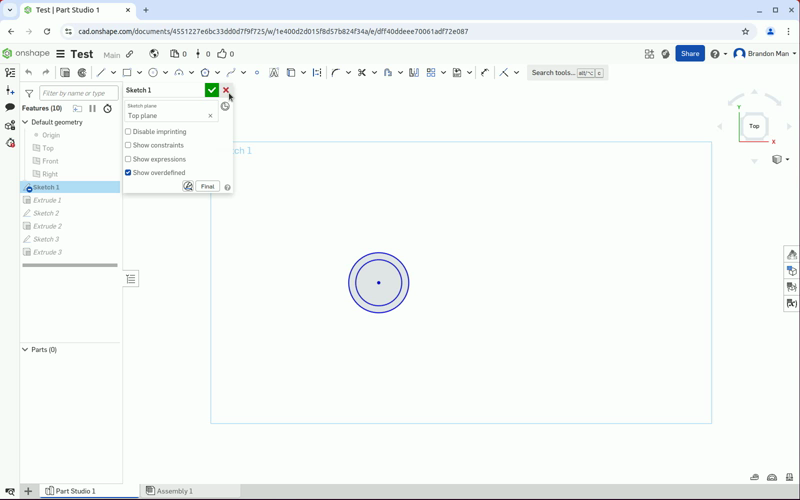
click(229, 92)
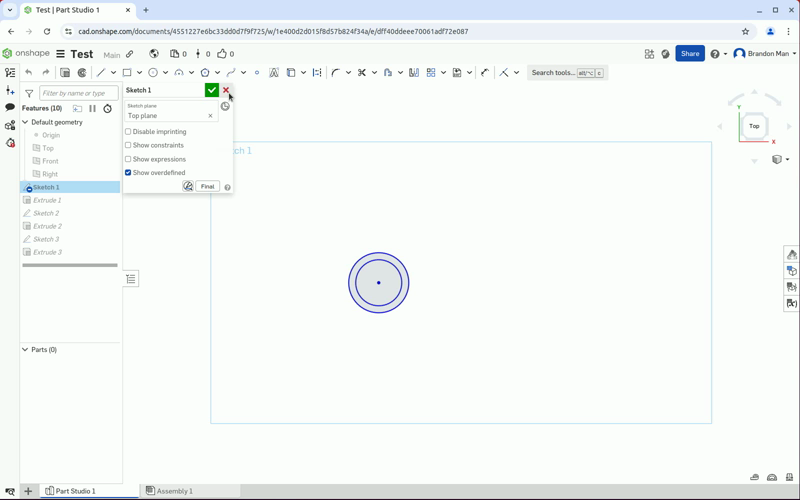
key(shift+s)
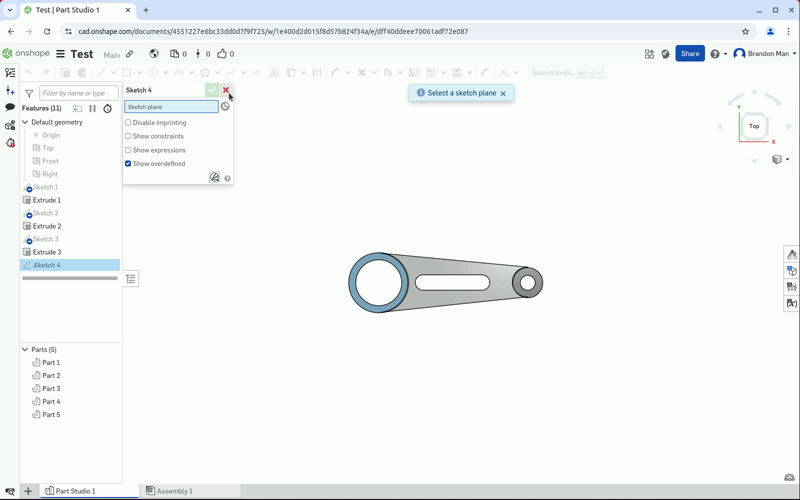
mouse_move(73, 150)
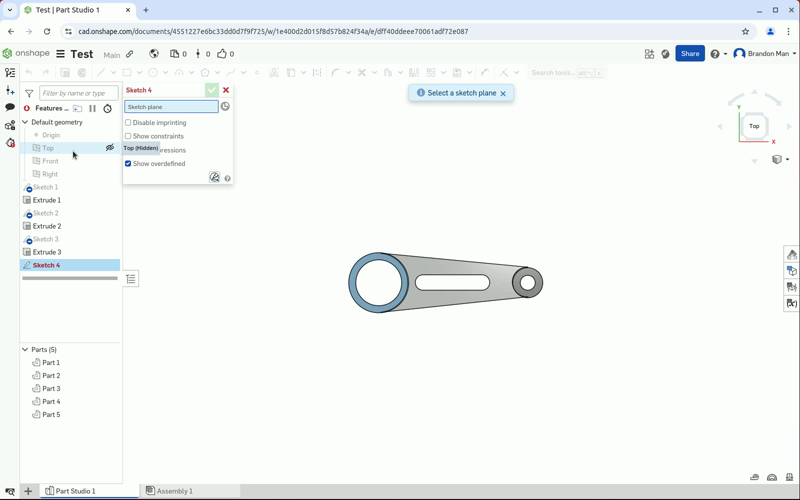
click(73, 150)
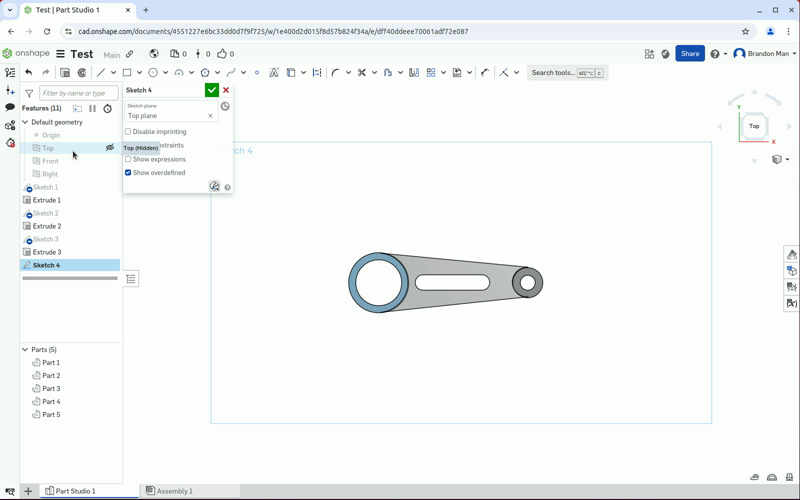
mouse_move(73, 352)
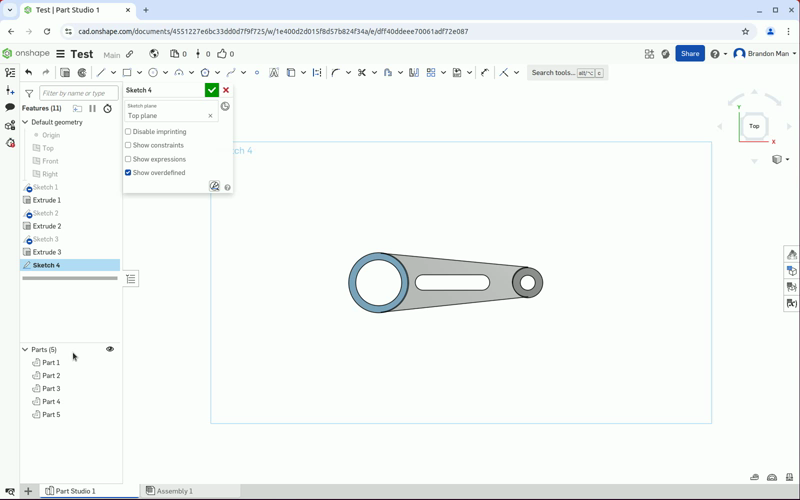
key(y)
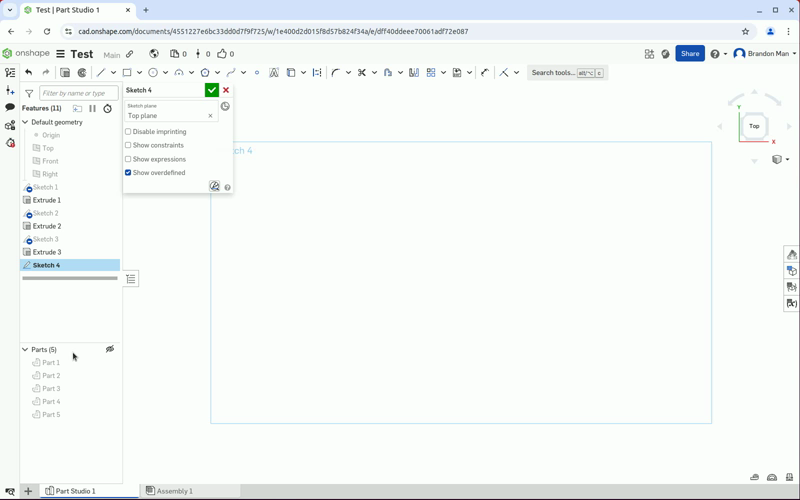
key(c)
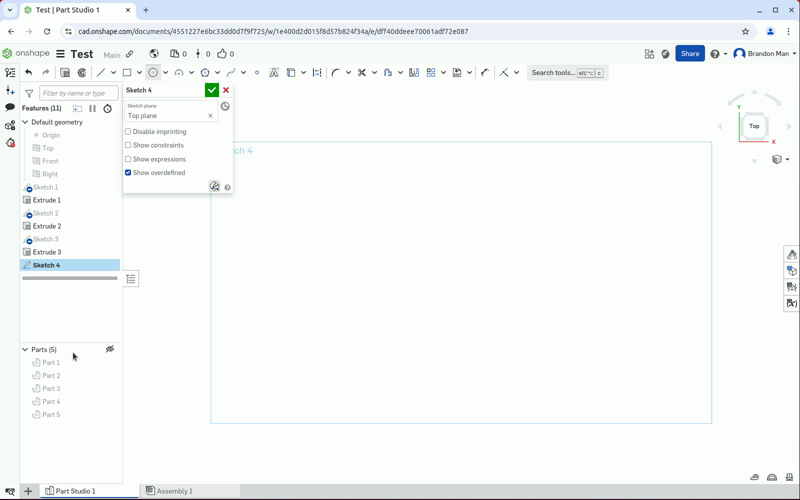
key_down(shift)
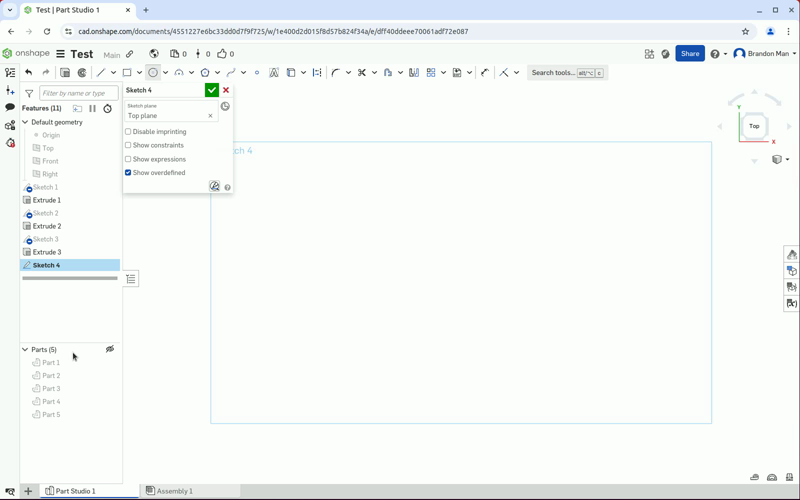
mouse_move(378, 282)
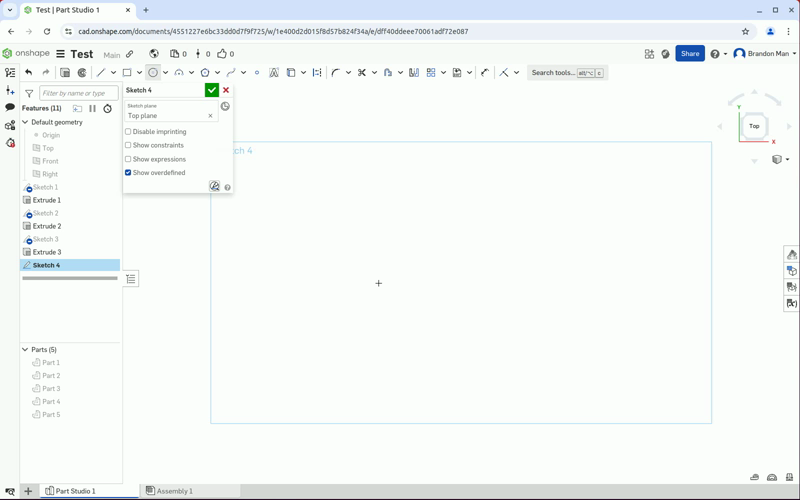
click(378, 282)
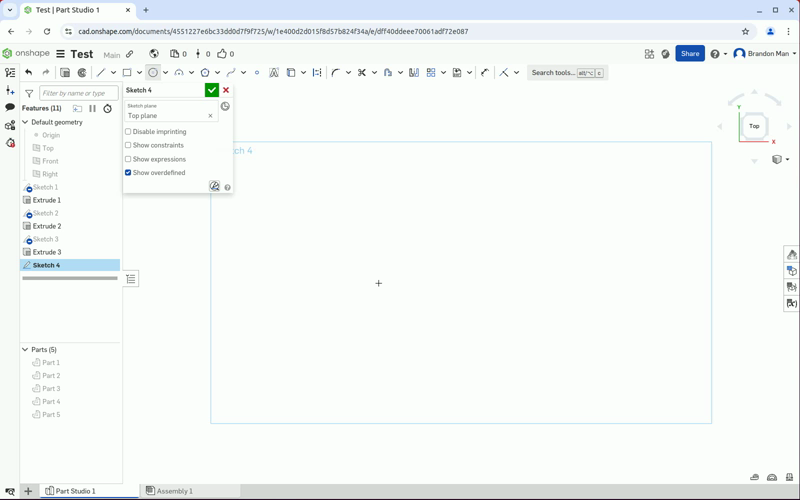
key_up(shift)
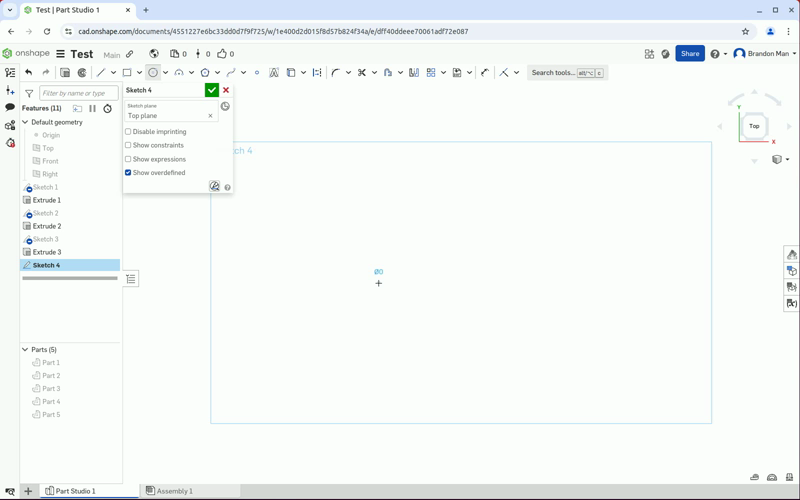
mouse_move(408, 282)
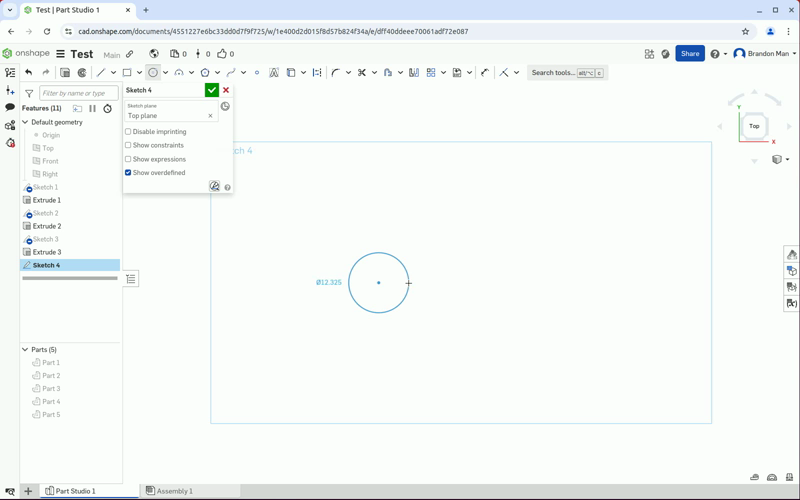
click(408, 282)
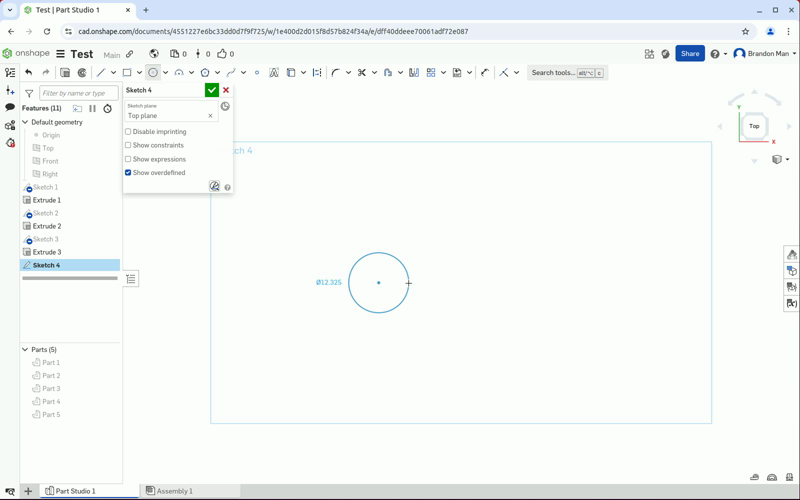
key(esc)
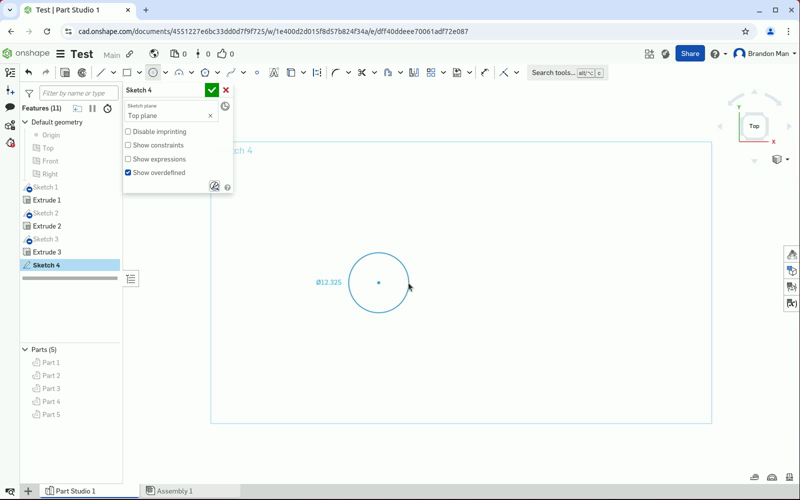
key(c)
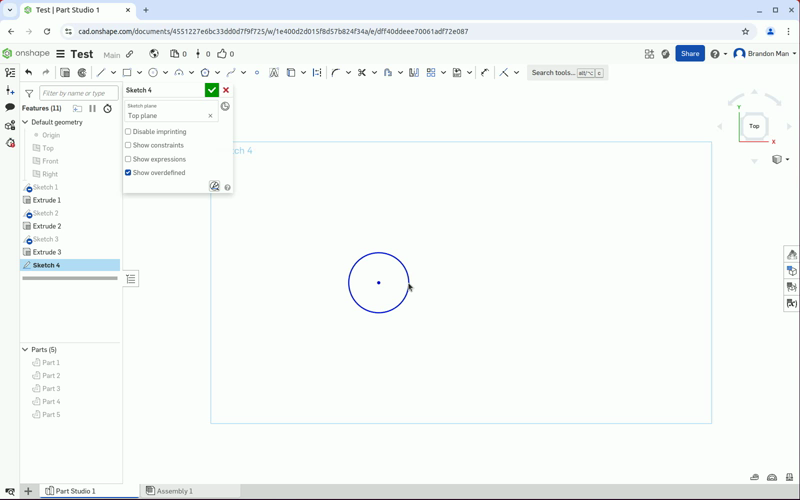
key_down(shift)
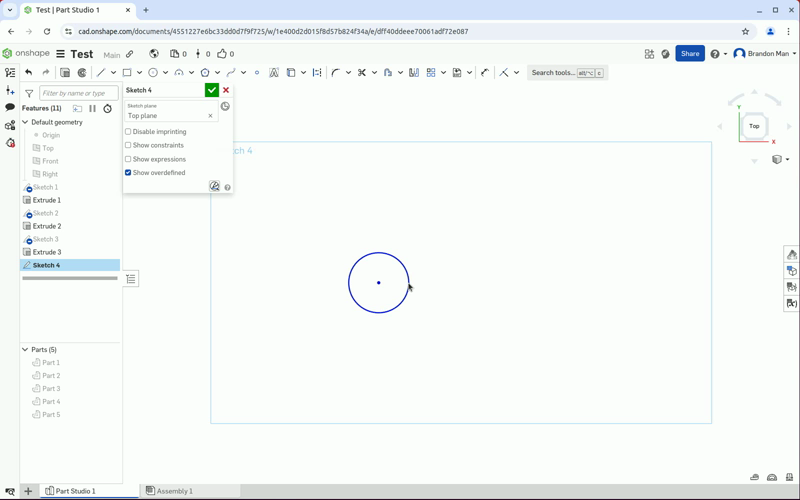
mouse_move(378, 282)
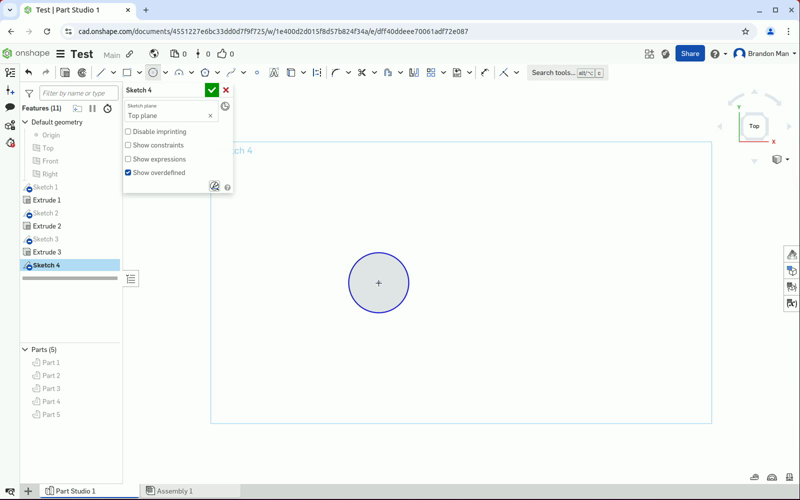
click(378, 282)
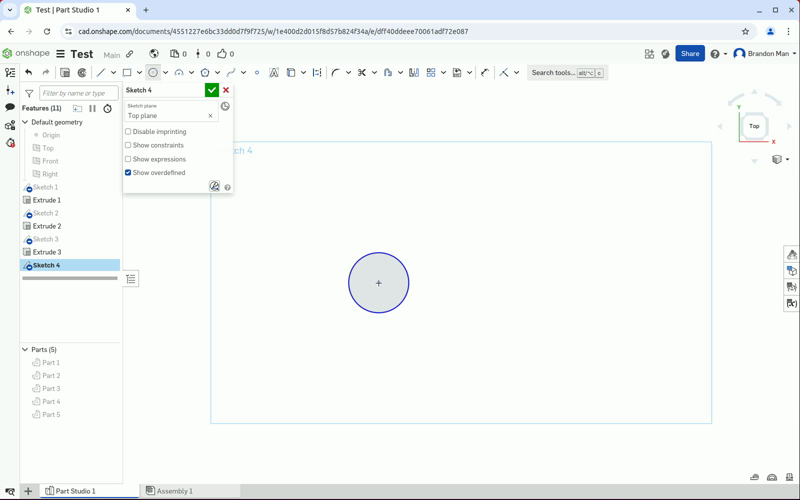
key_up(shift)
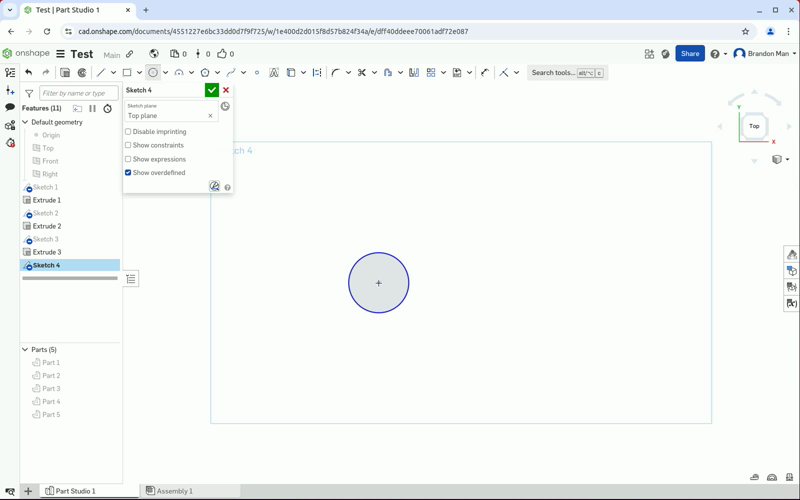
mouse_move(401, 282)
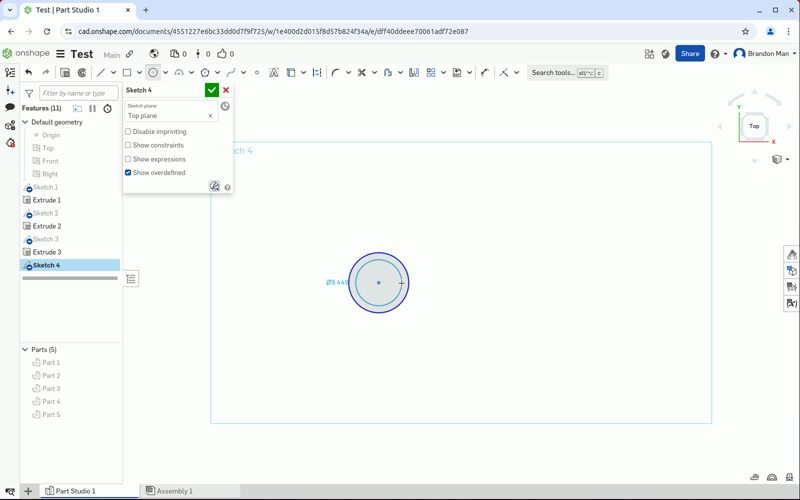
click(401, 282)
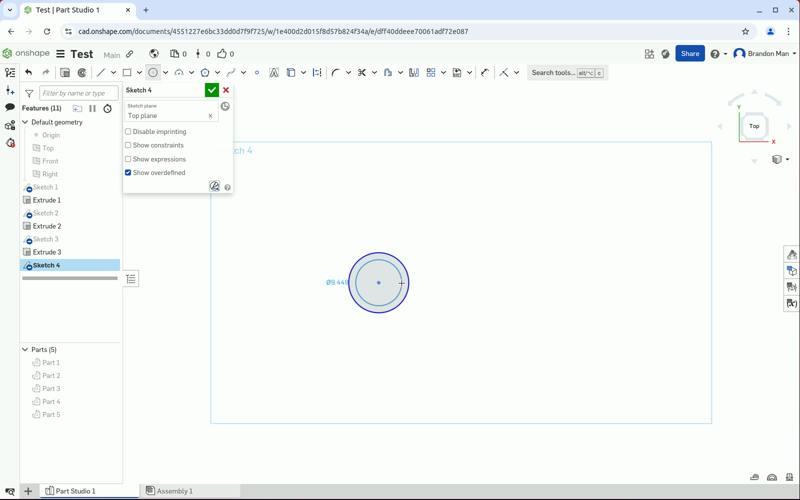
key(esc)
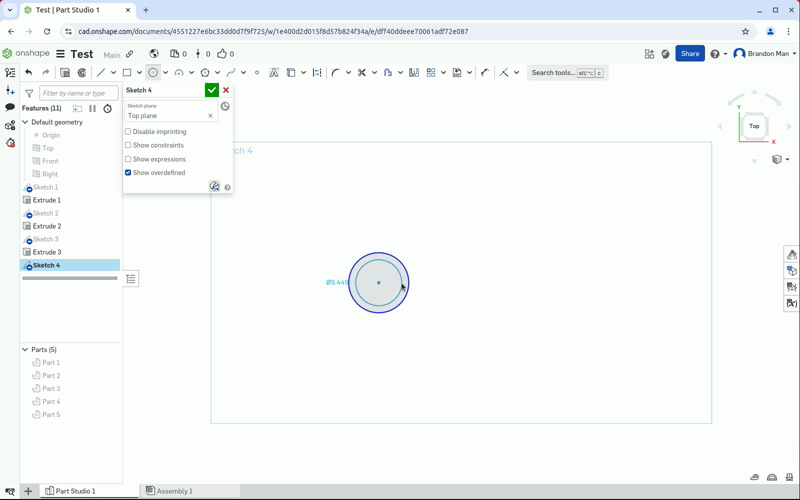
mouse_move(402, 279)
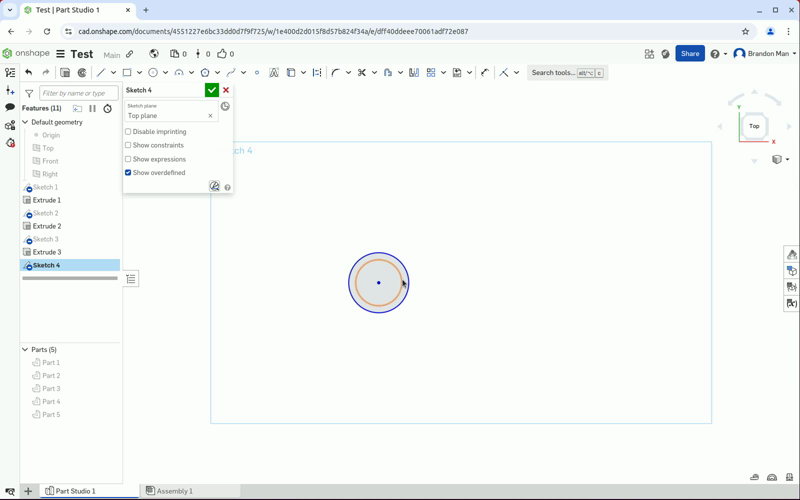
scroll(6)
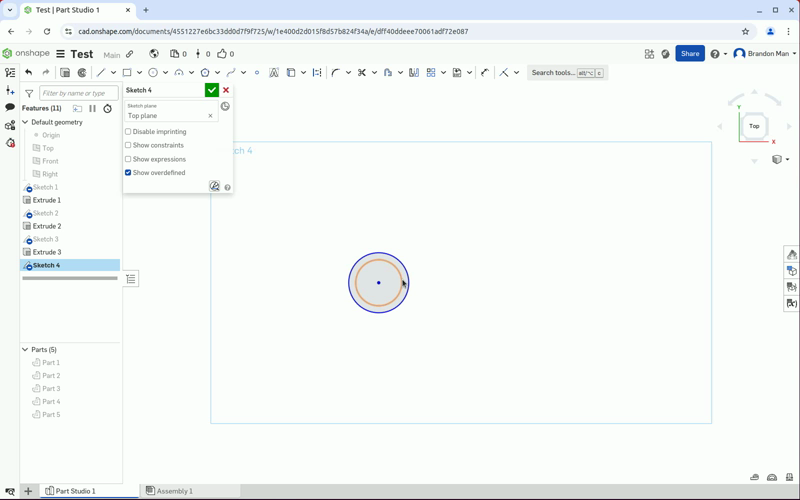
scroll(6)
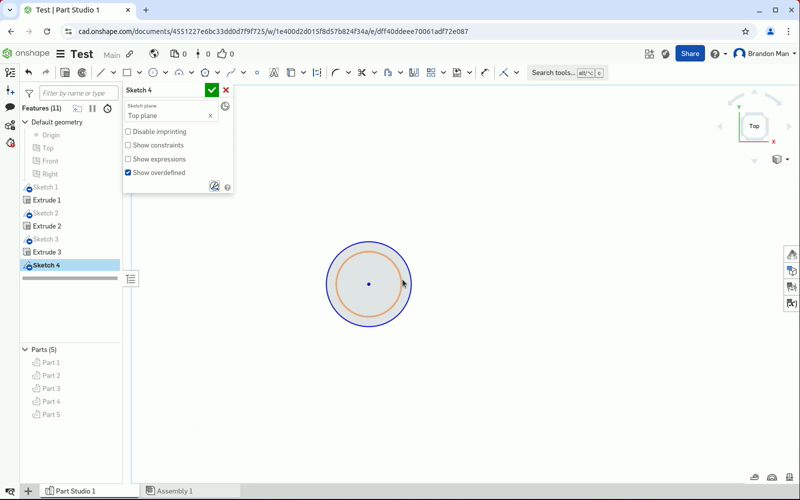
scroll(6)
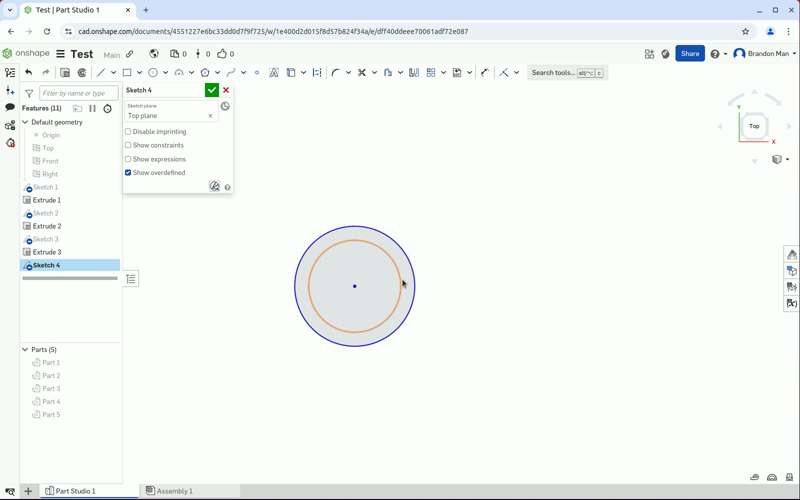
scroll(6)
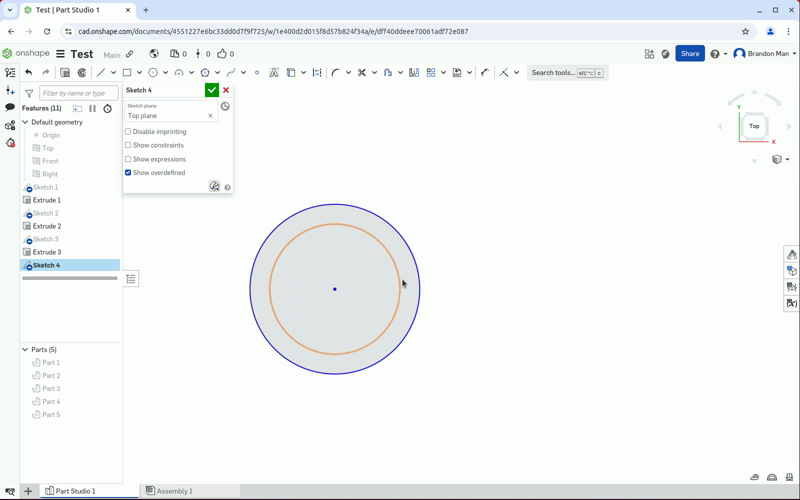
scroll(6)
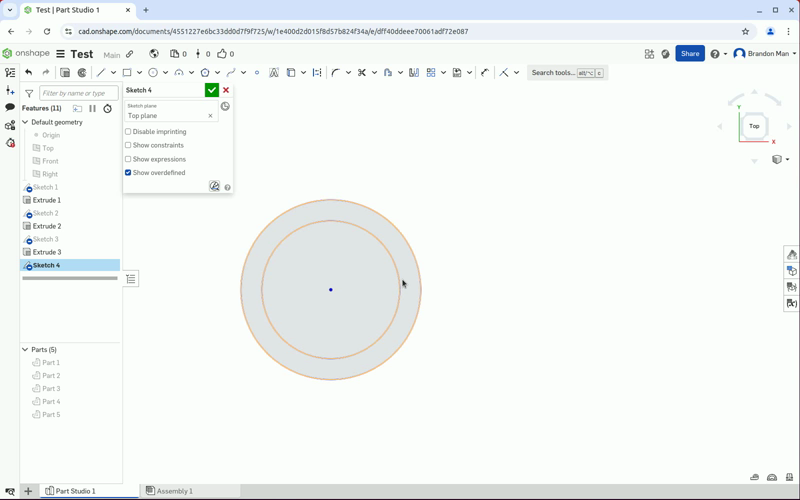
scroll(6)
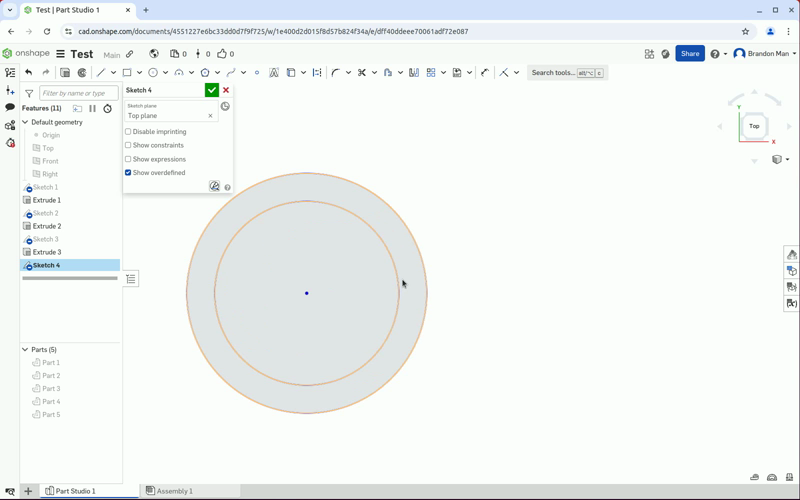
scroll(6)
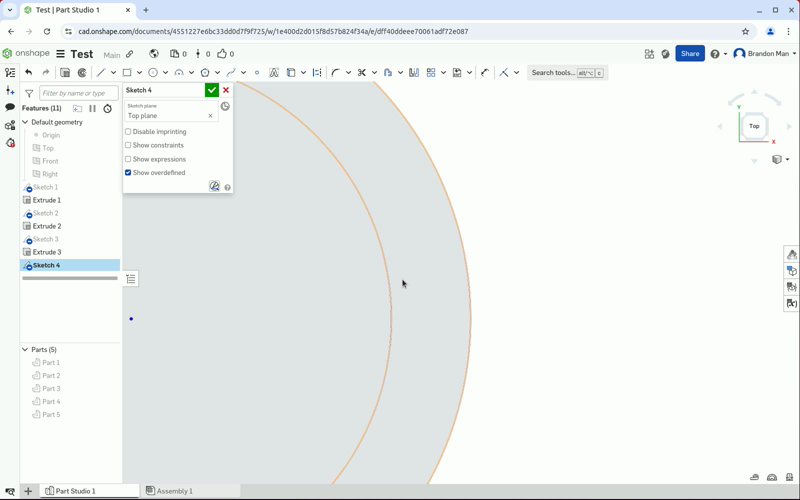
click(402, 279)
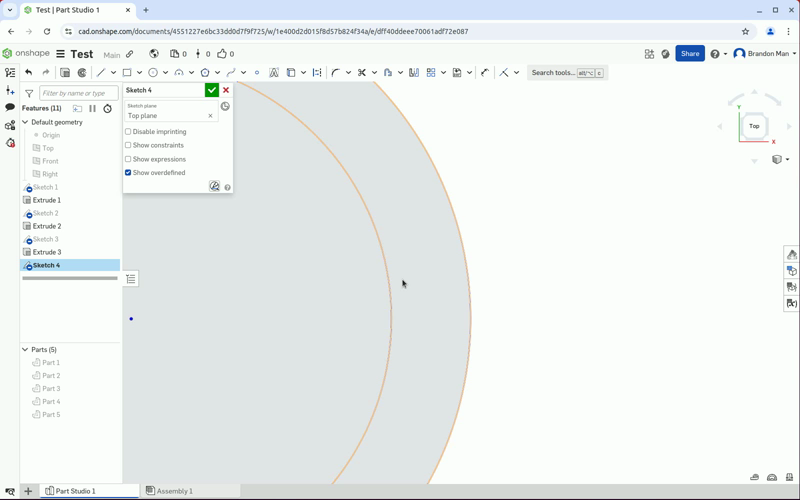
scroll(-6)
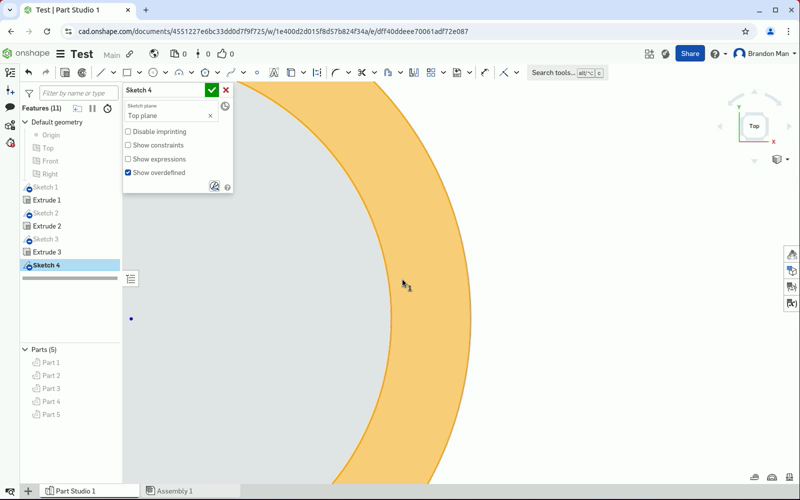
scroll(-6)
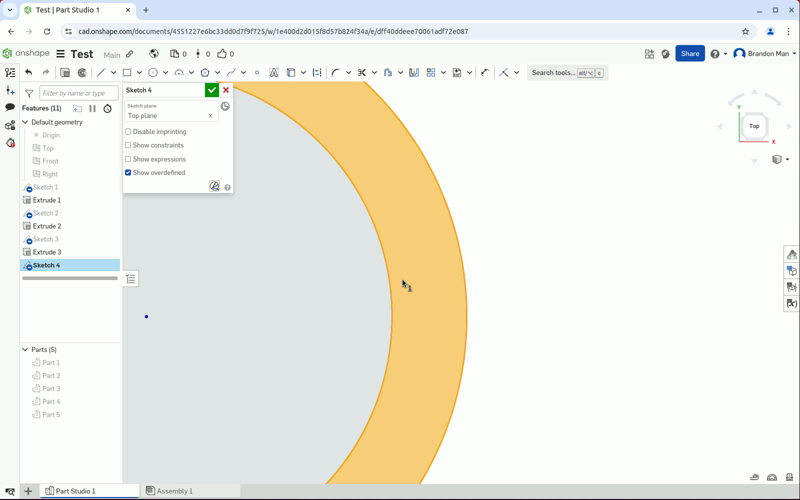
scroll(-6)
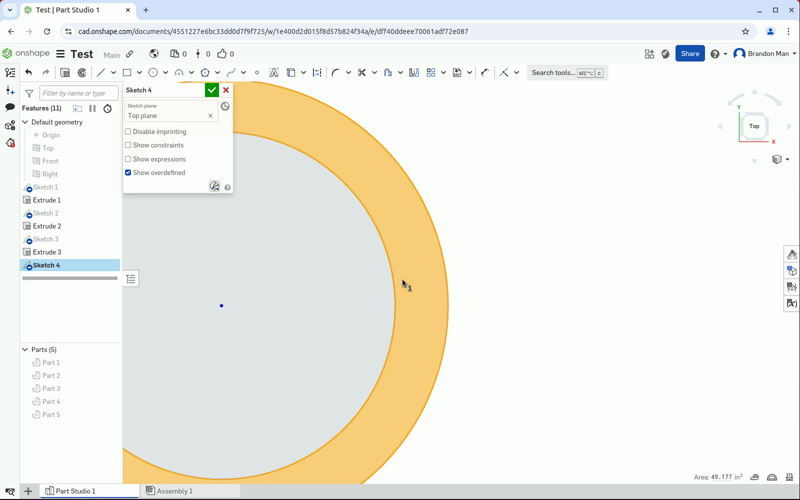
scroll(-6)
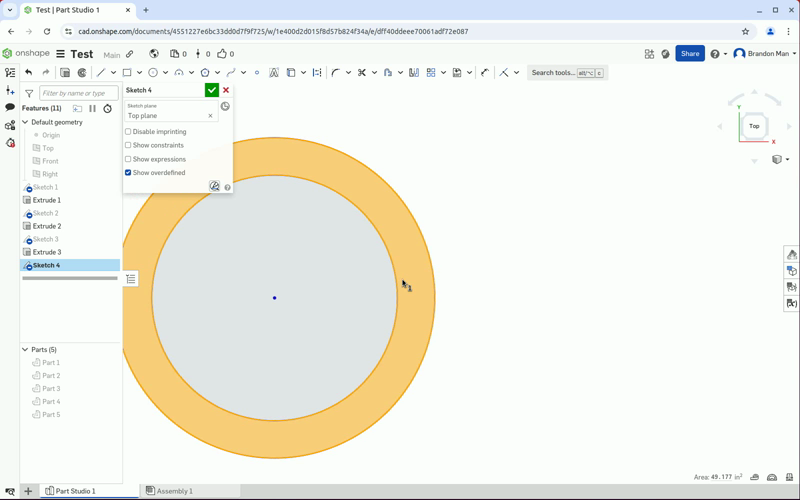
scroll(-6)
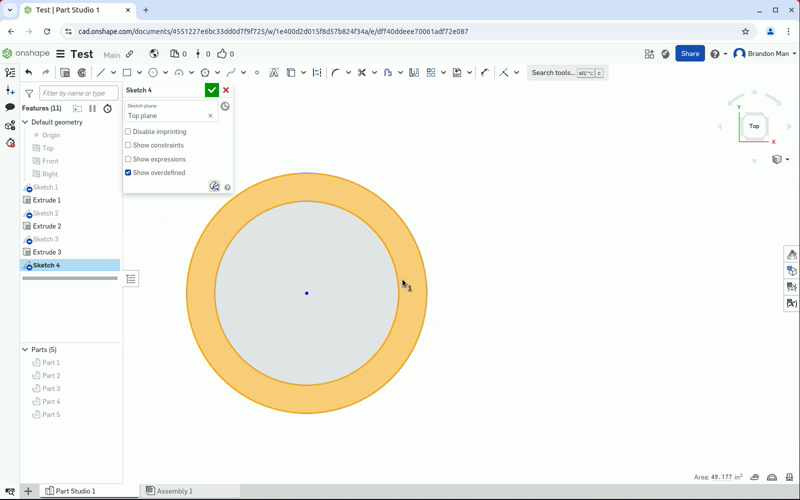
scroll(-6)
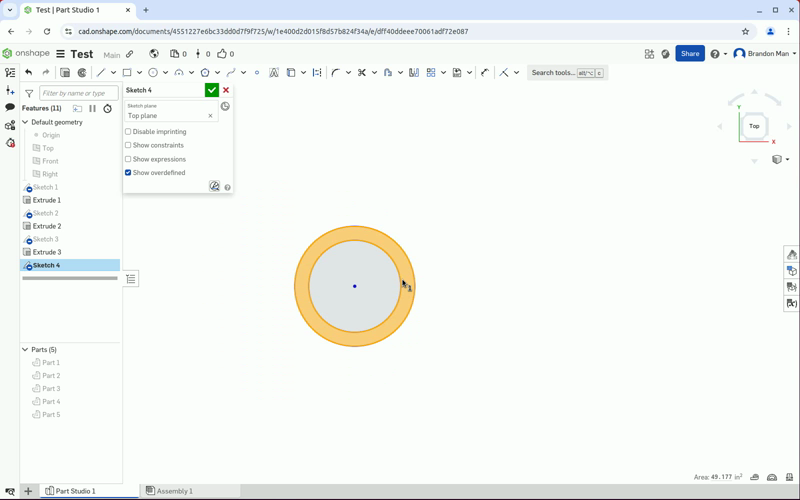
scroll(-6)
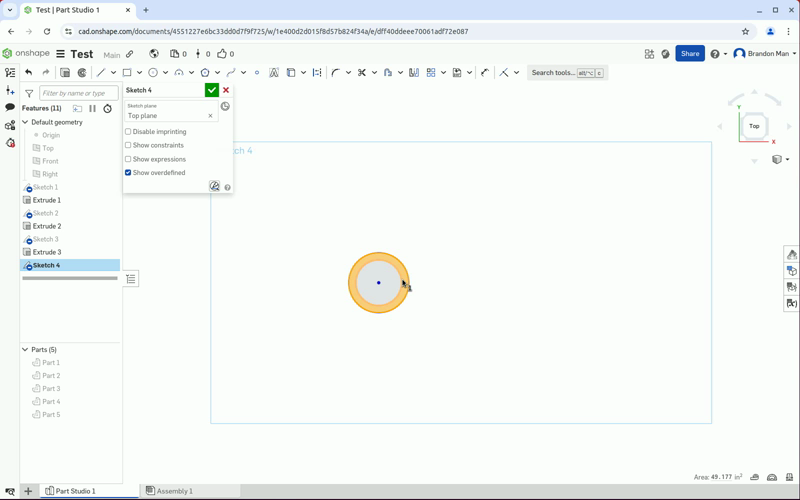
mouse_move(73, 352)
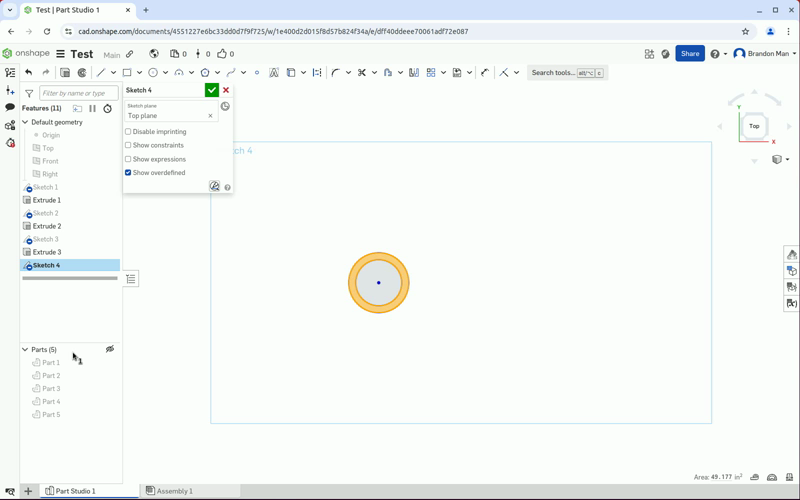
key(shift+y)
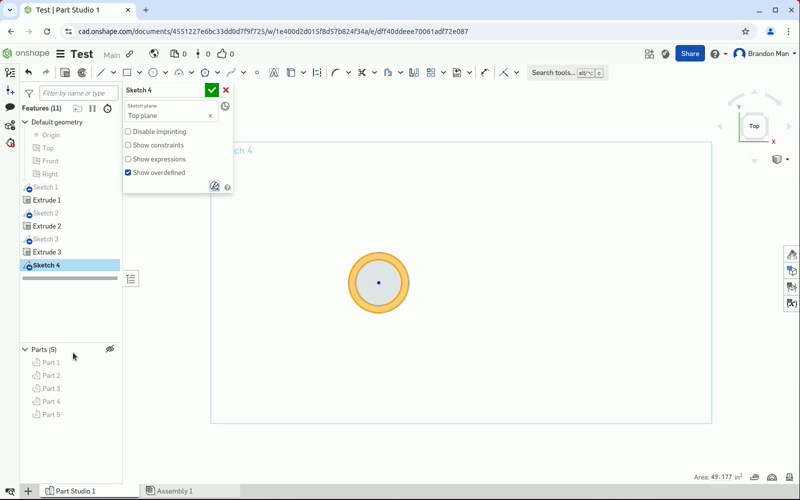
key(shift+e)
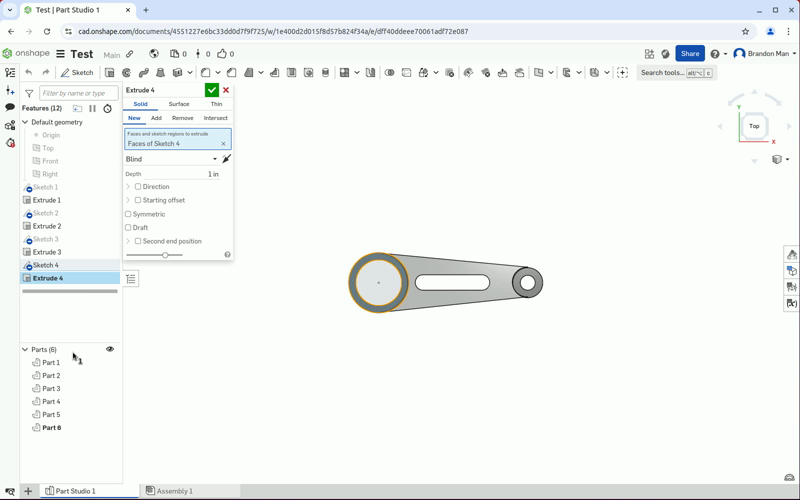
mouse_move(143, 106)
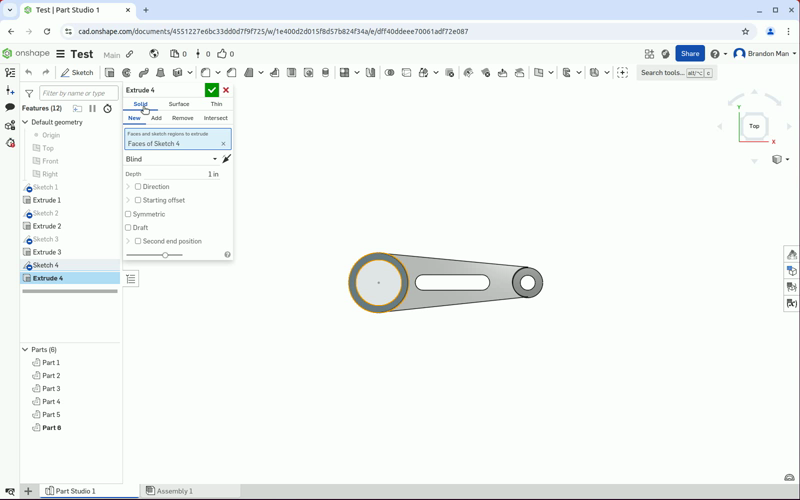
click(143, 106)
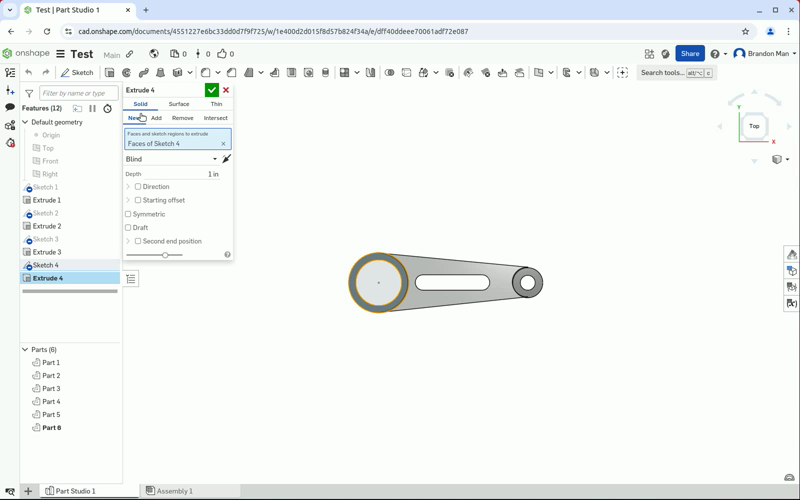
mouse_move(137, 120)
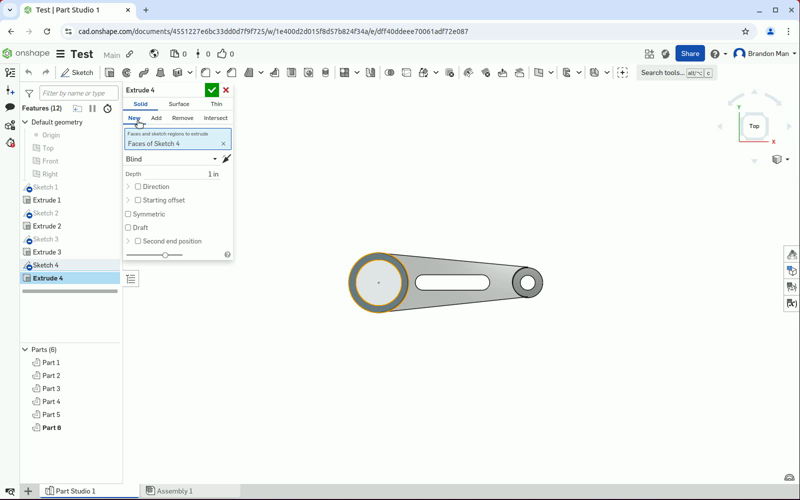
click(137, 120)
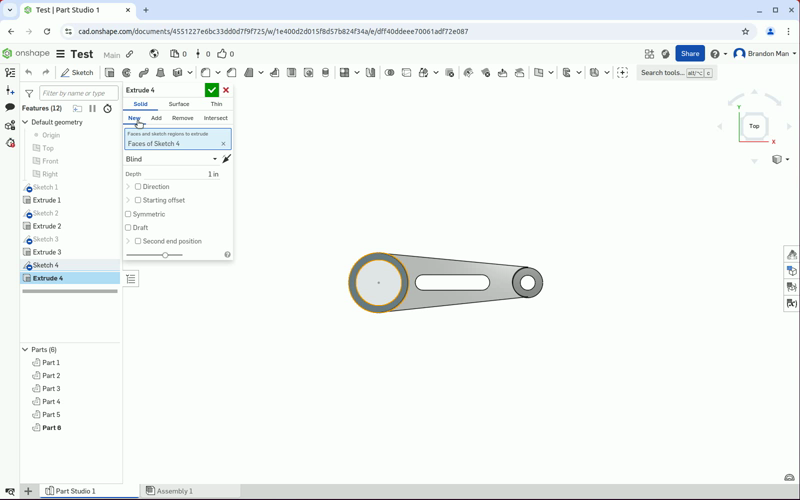
key(tab, 4)
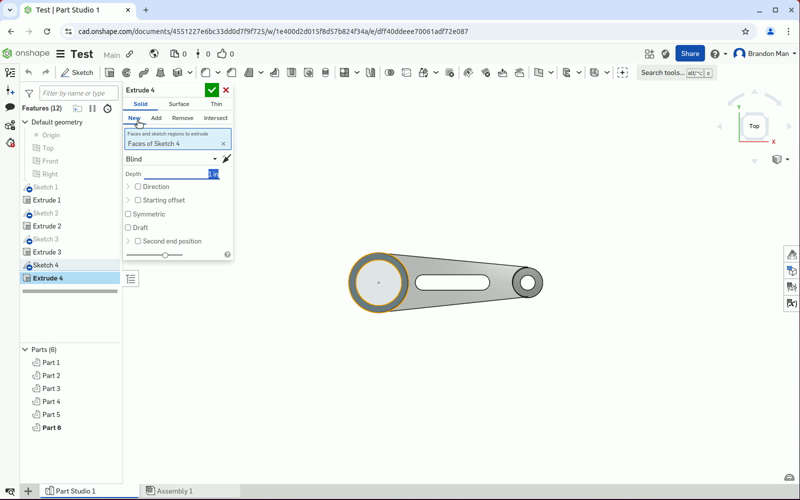
text(9.147)
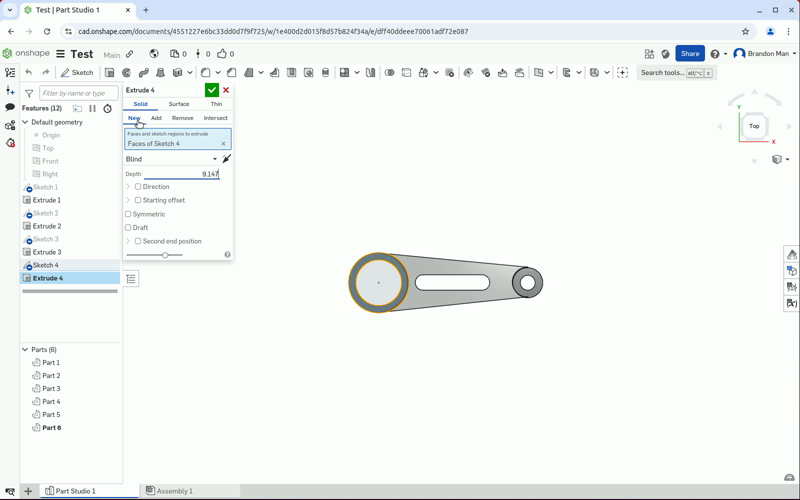
key(enter)
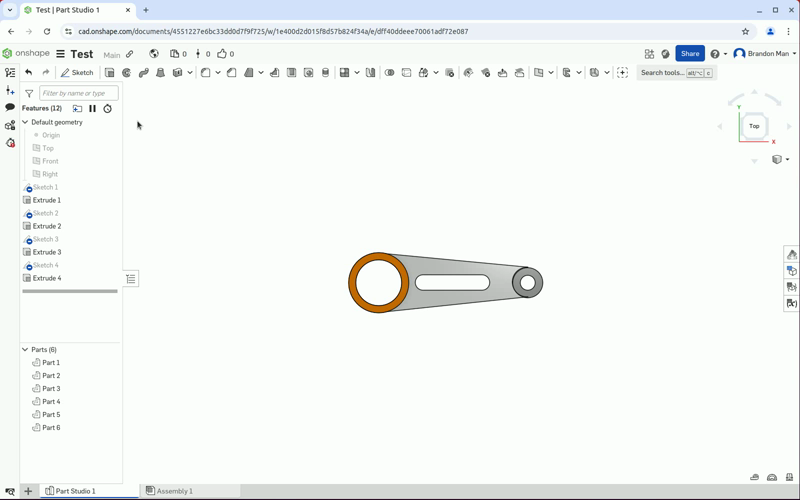
key(shift+h)
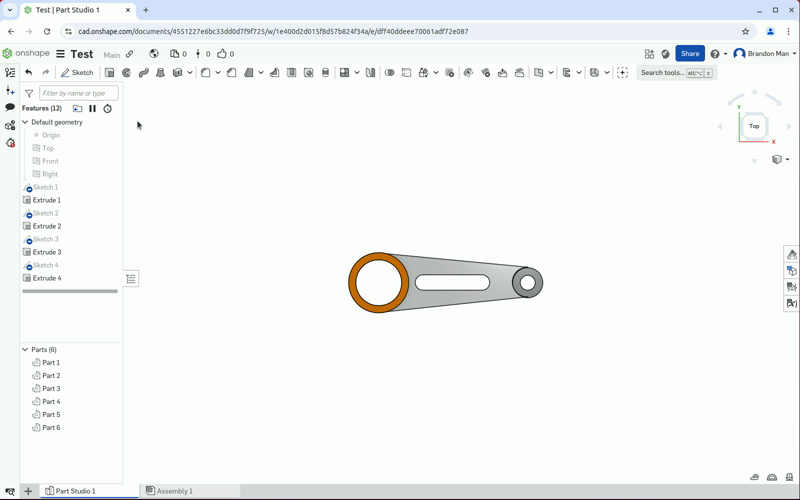
key(shift+h)
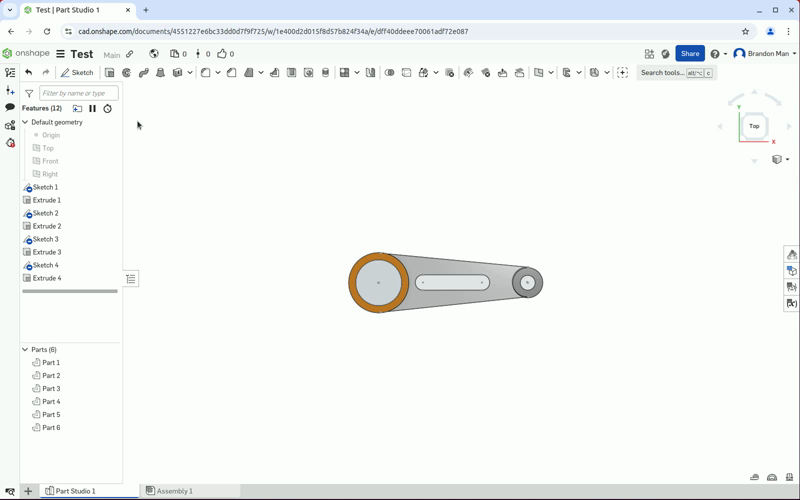
mouse_move(73, 189)
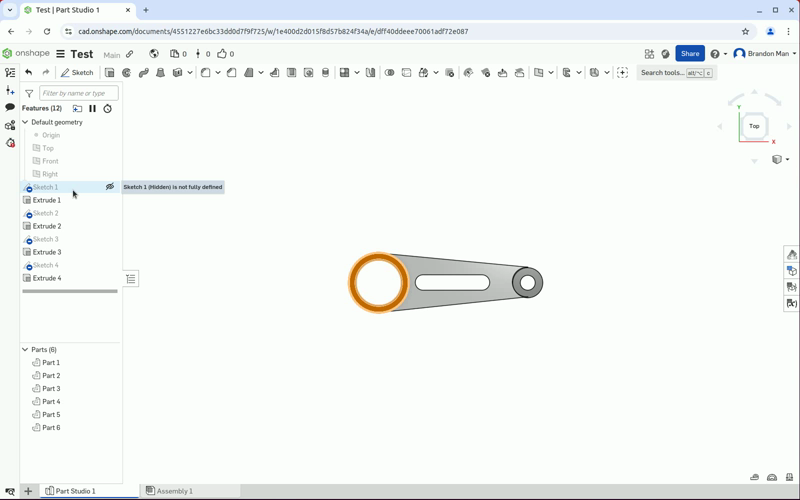
click(73, 189)
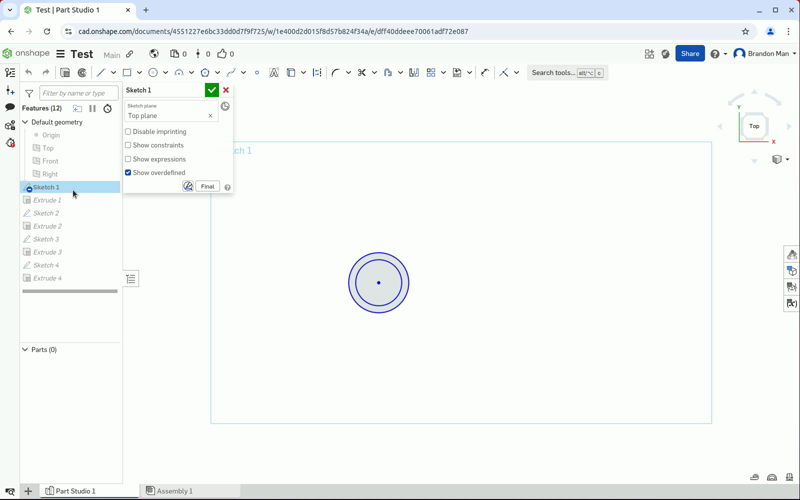
mouse_move(229, 92)
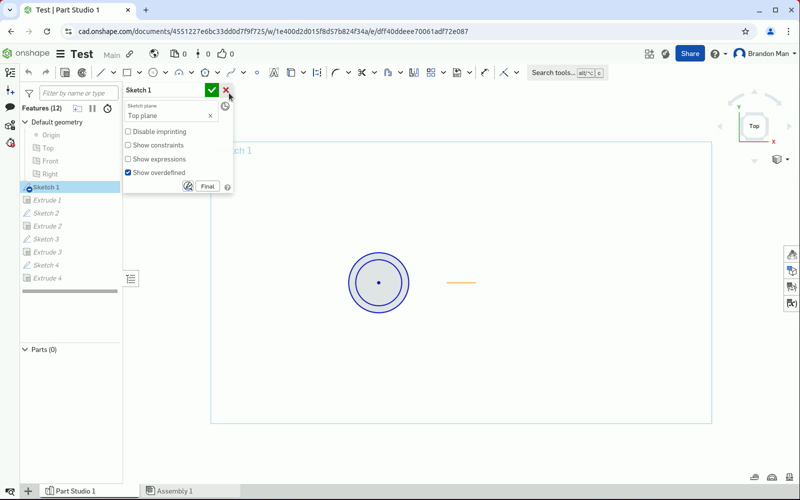
click(229, 92)
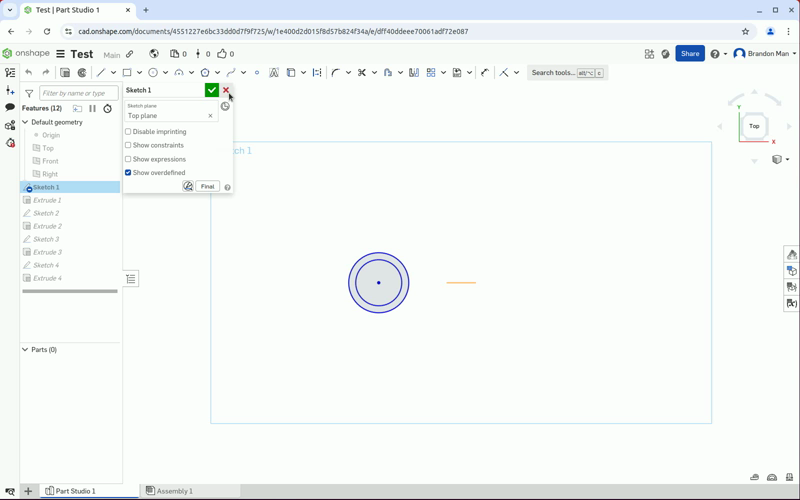
key(shift+s)
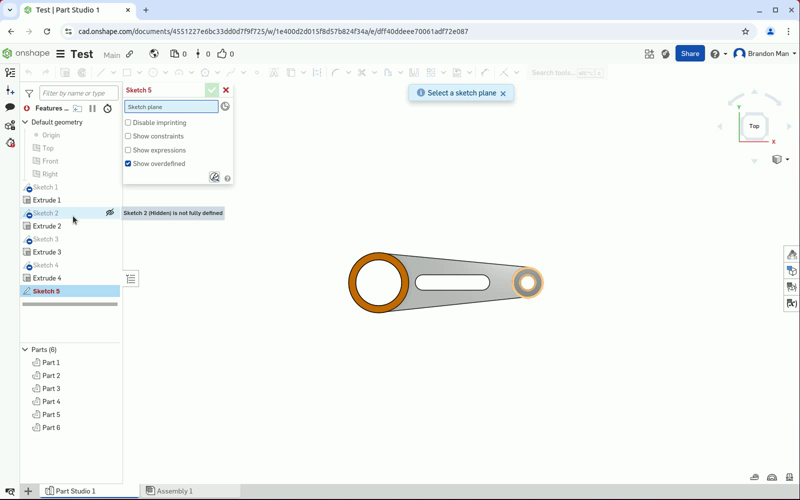
scroll(3)
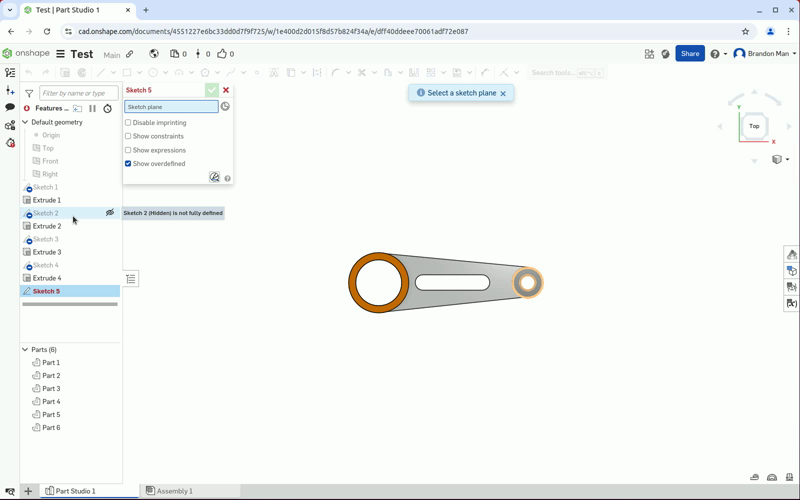
mouse_move(73, 150)
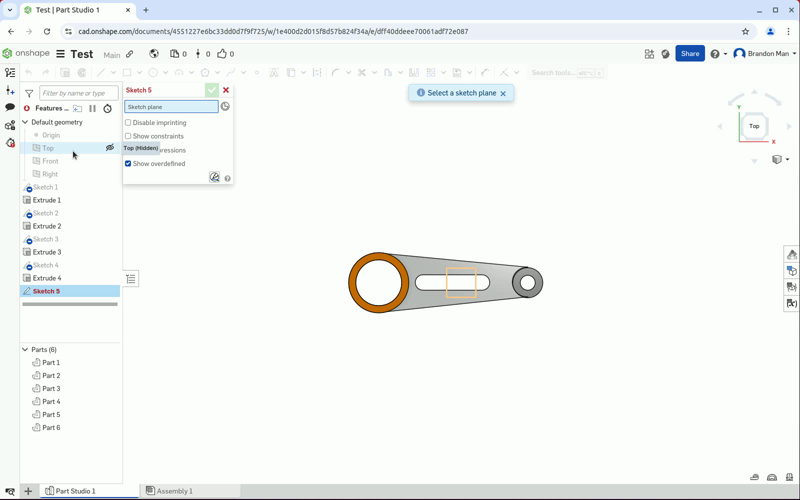
click(73, 150)
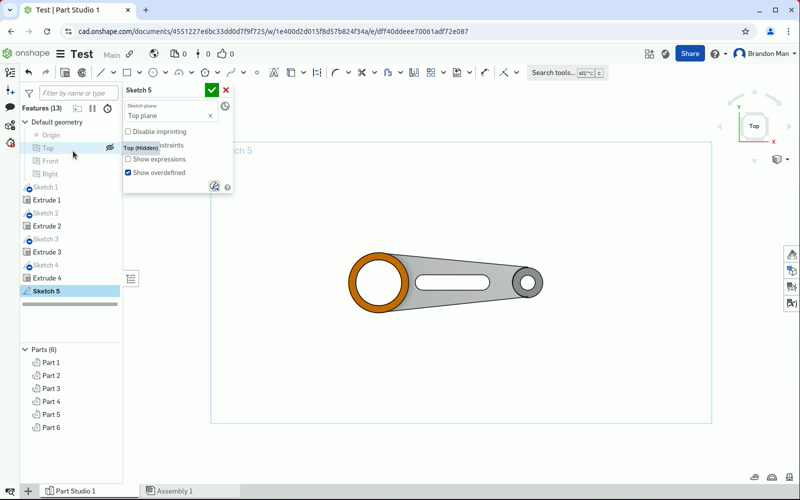
mouse_move(73, 352)
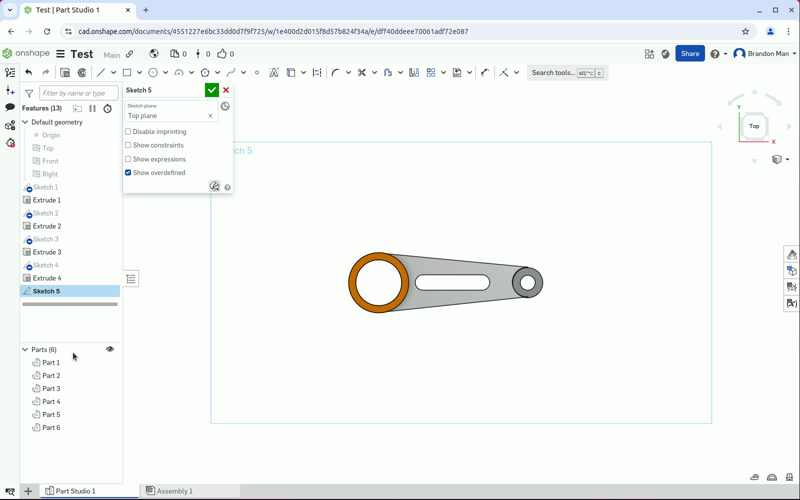
key(y)
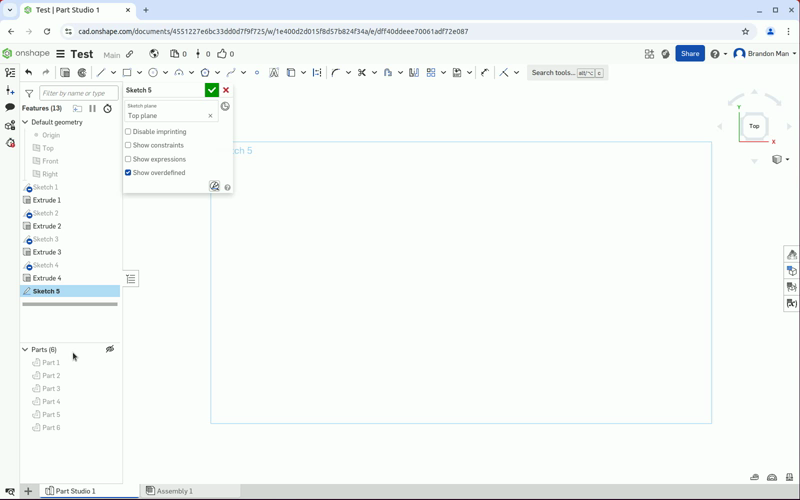
key(c)
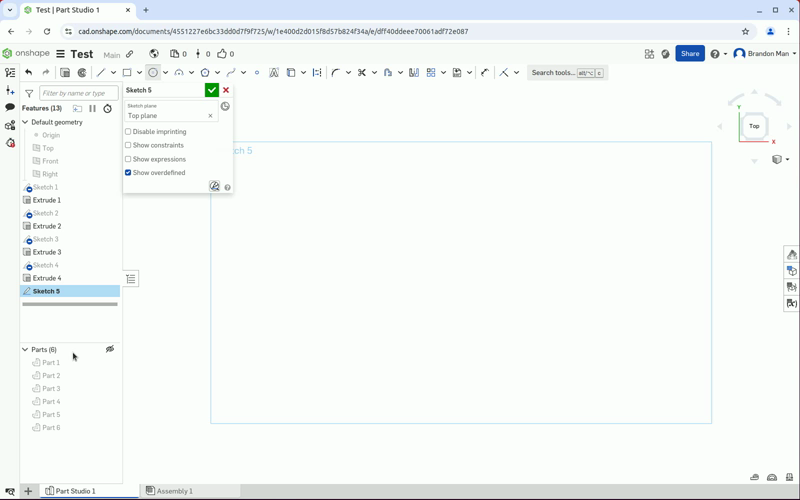
key_down(shift)
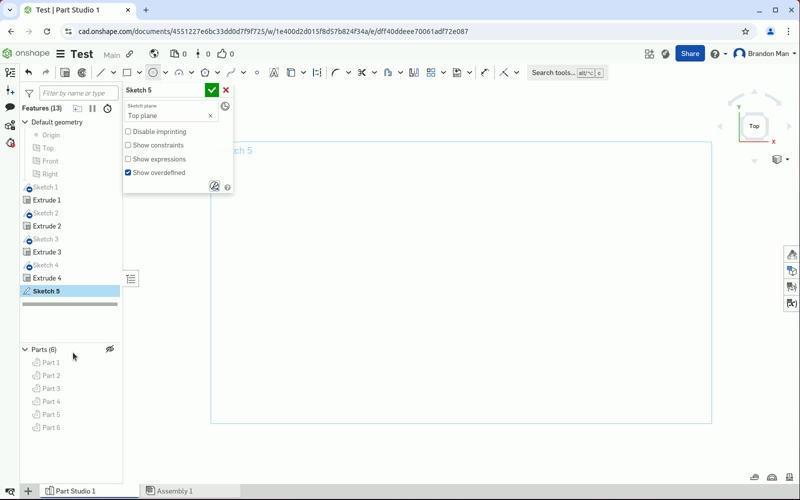
mouse_move(527, 282)
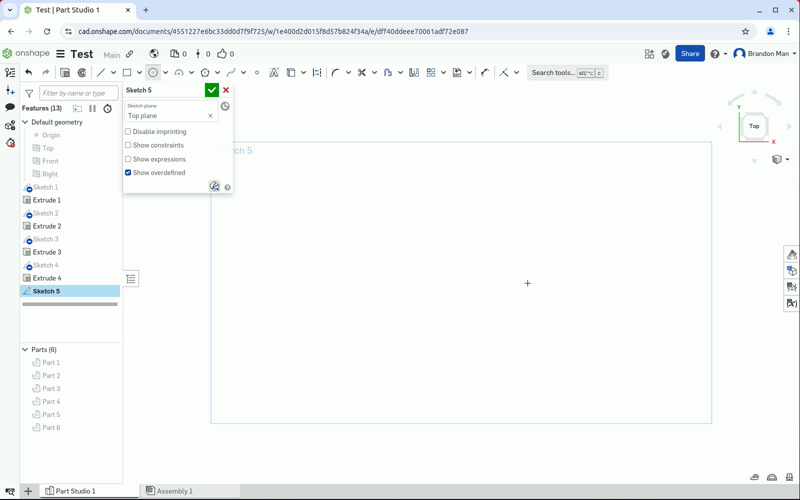
click(527, 282)
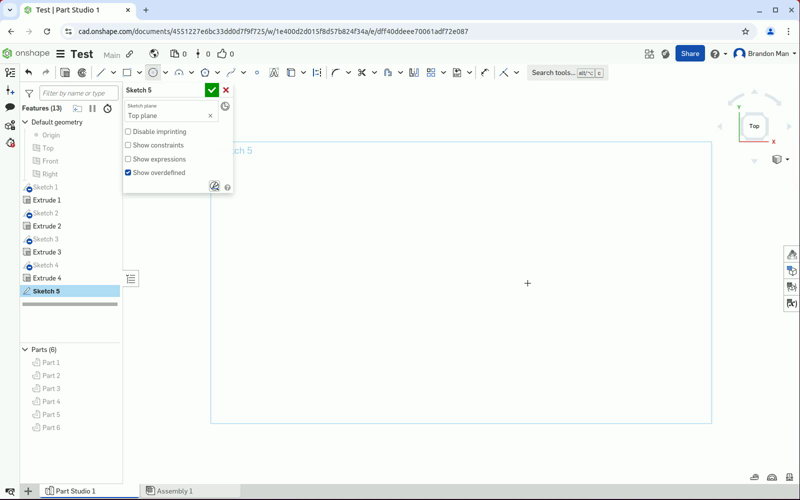
key_up(shift)
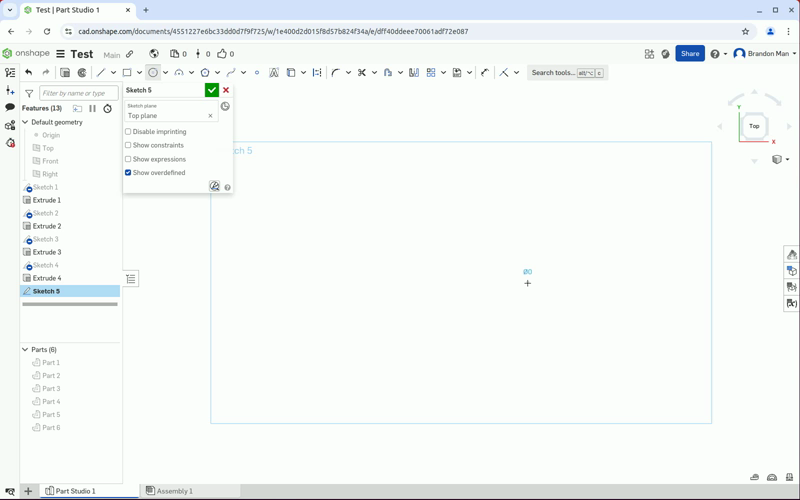
mouse_move(542, 282)
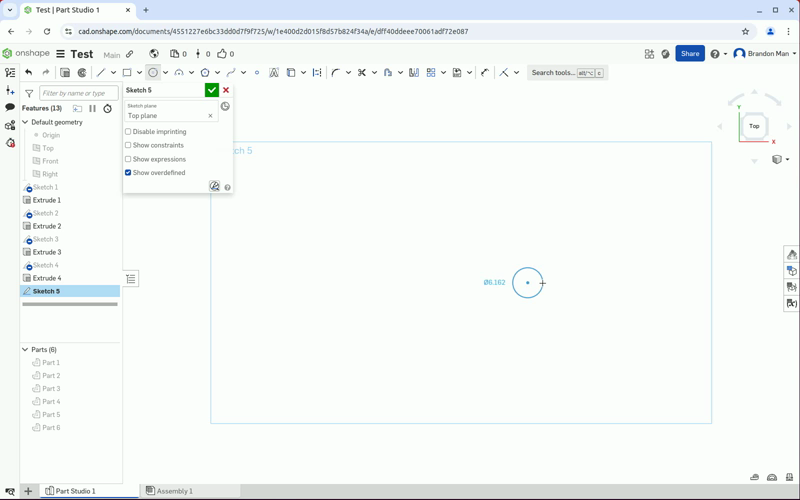
click(542, 282)
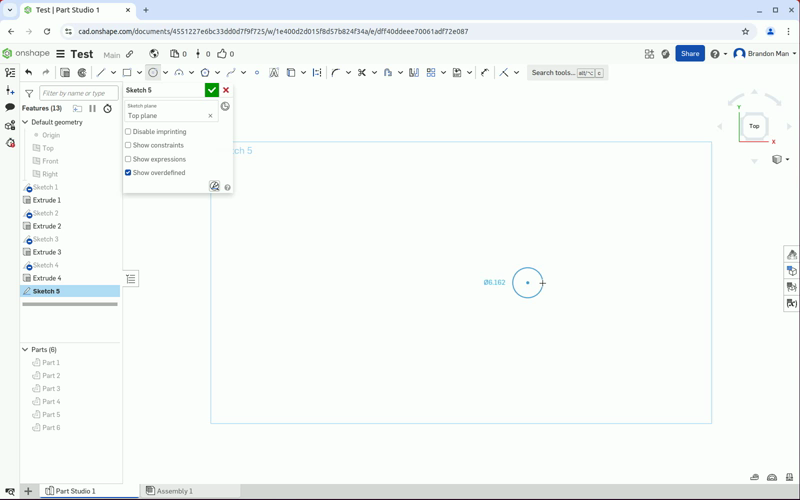
key(esc)
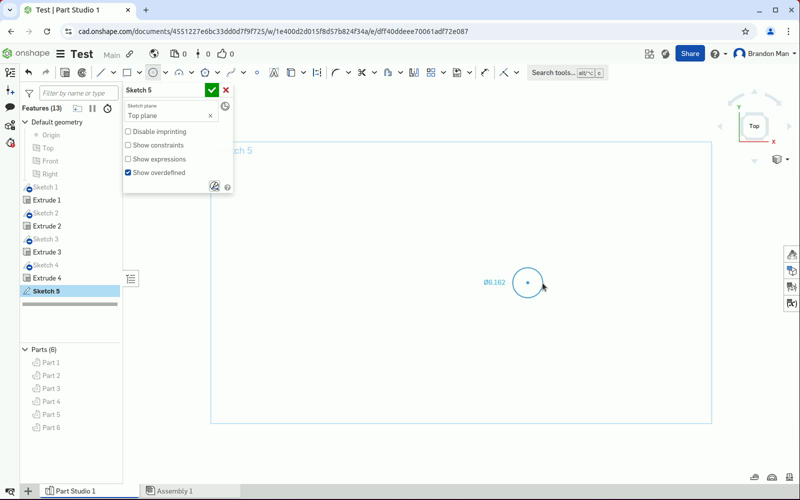
key(c)
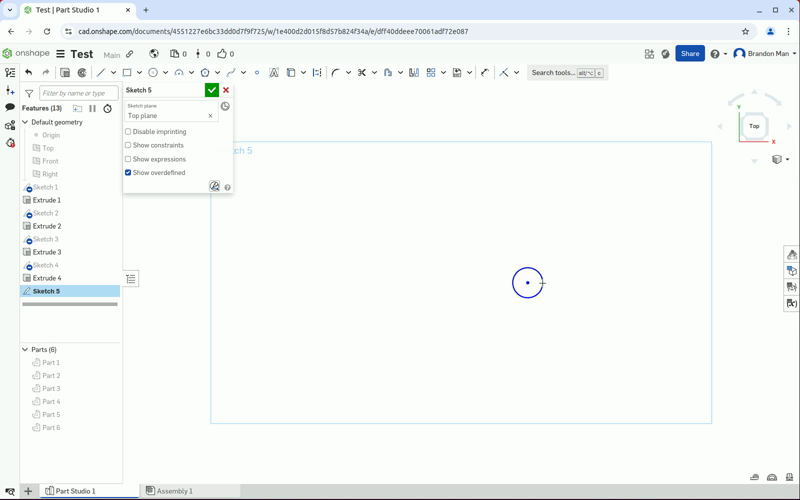
key_down(shift)
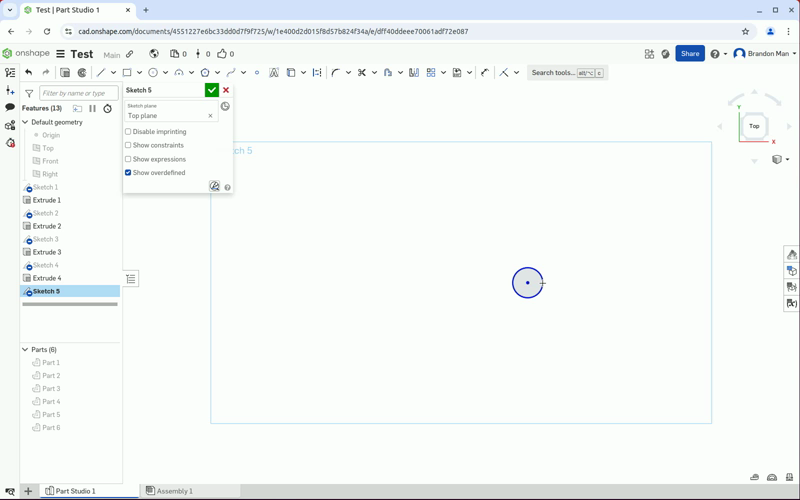
mouse_move(527, 282)
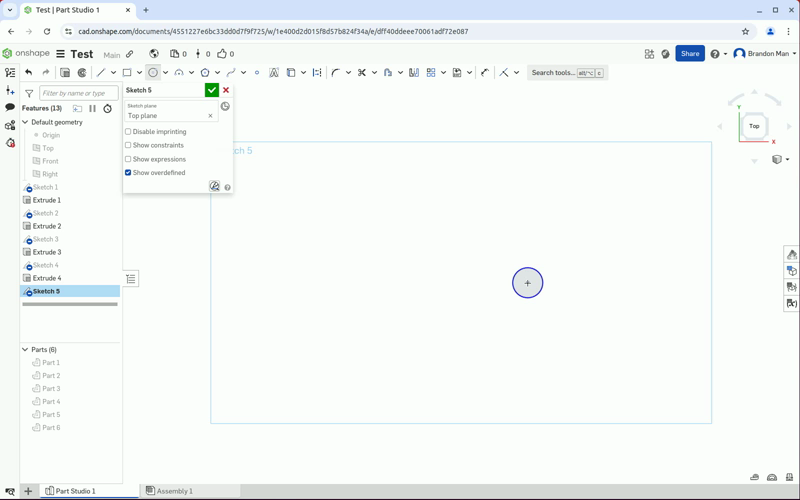
click(527, 282)
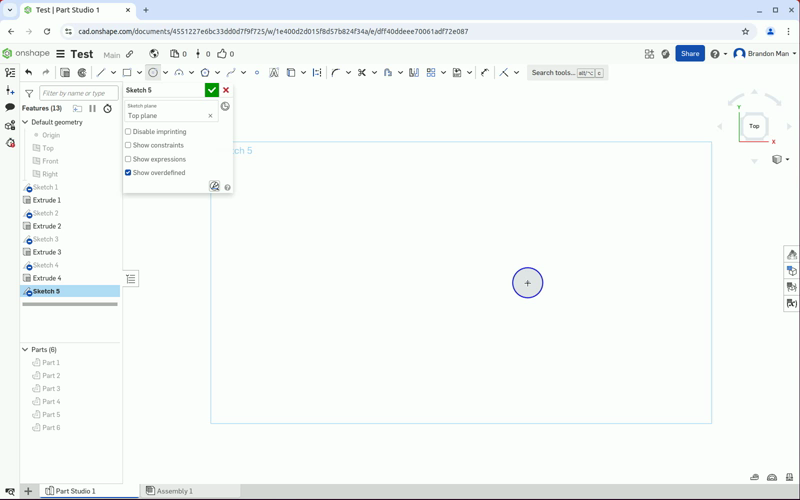
key_up(shift)
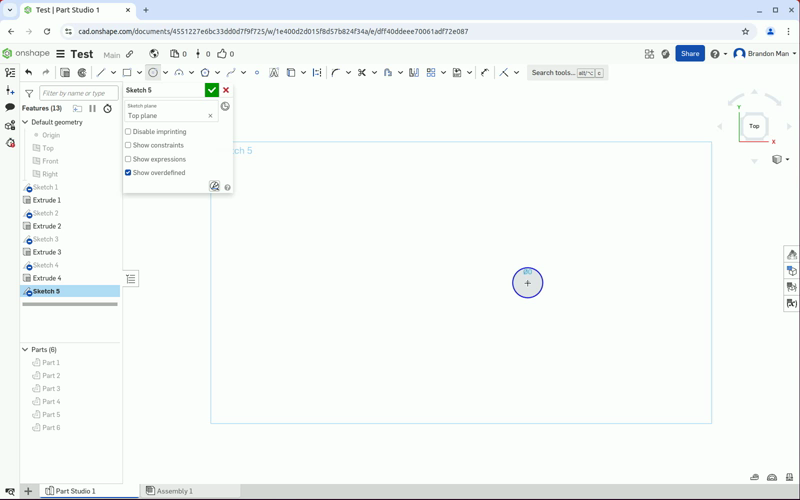
mouse_move(535, 282)
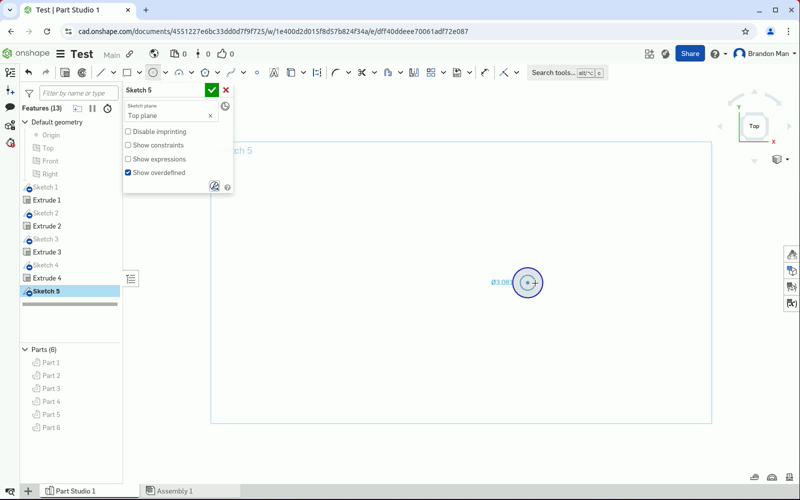
click(535, 282)
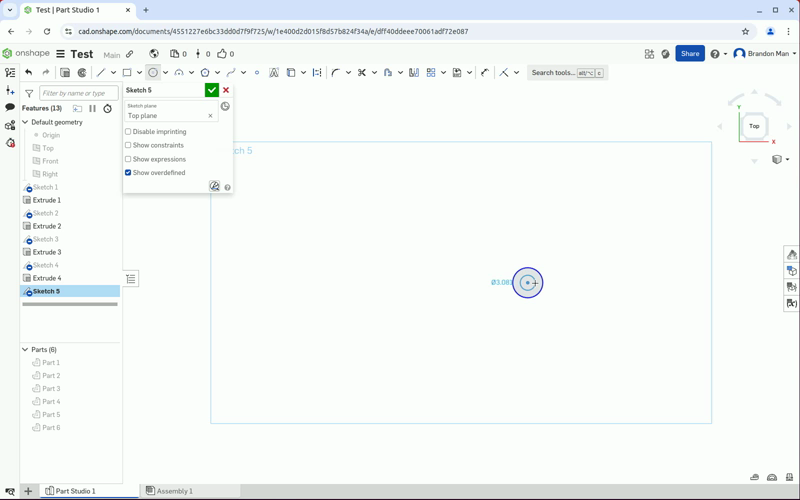
key(esc)
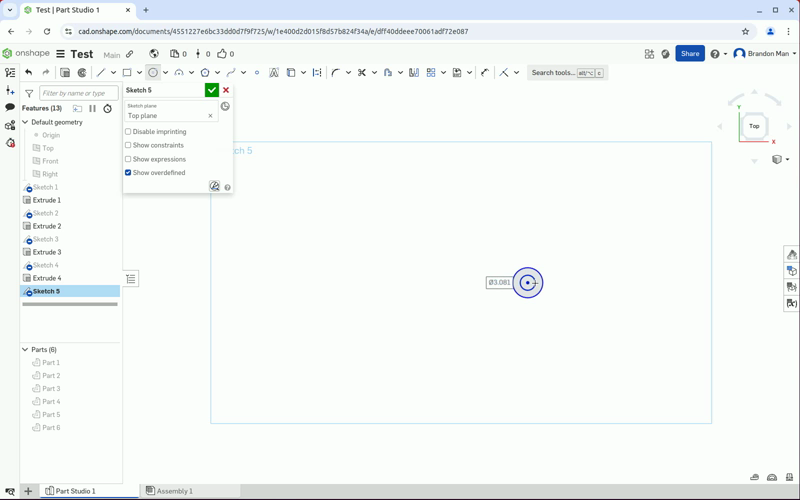
mouse_move(536, 292)
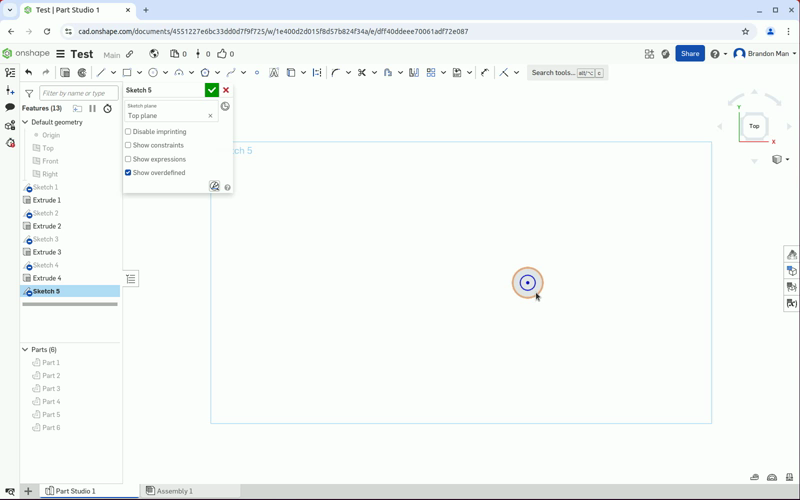
scroll(6)
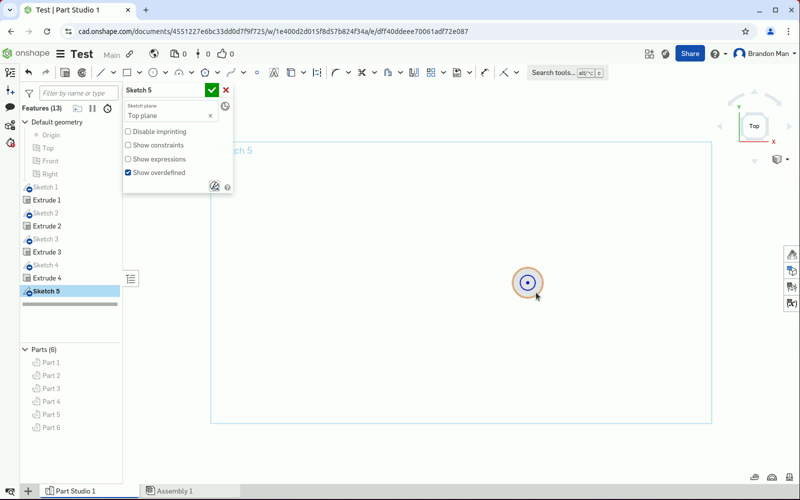
scroll(6)
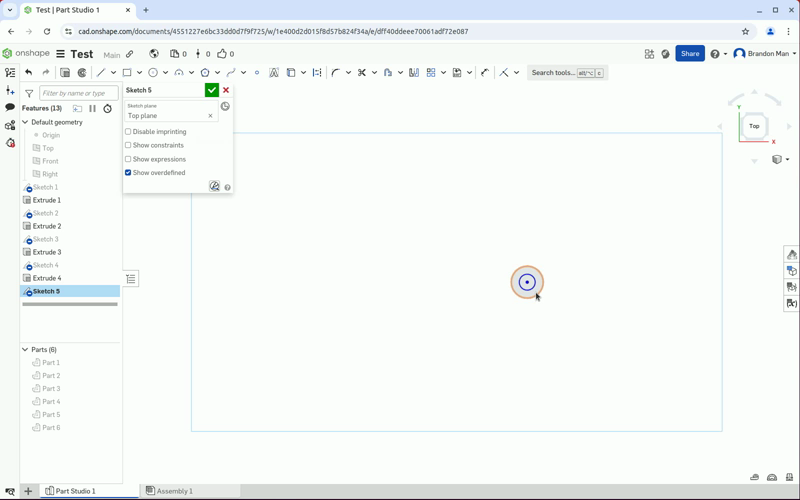
scroll(6)
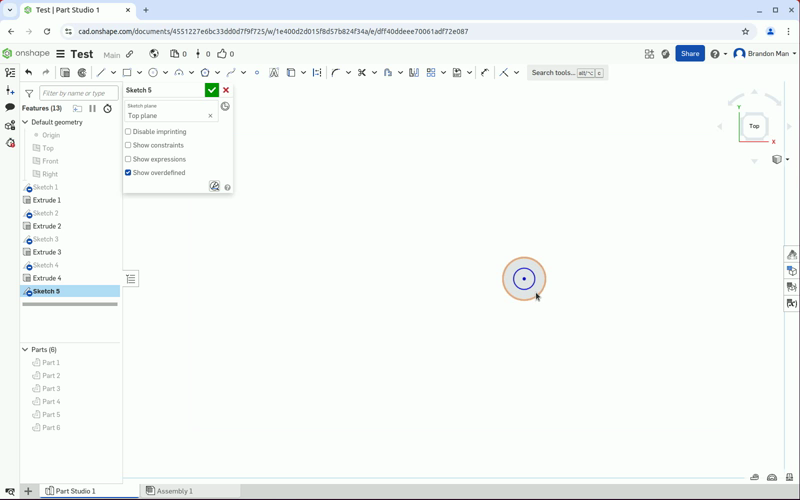
scroll(6)
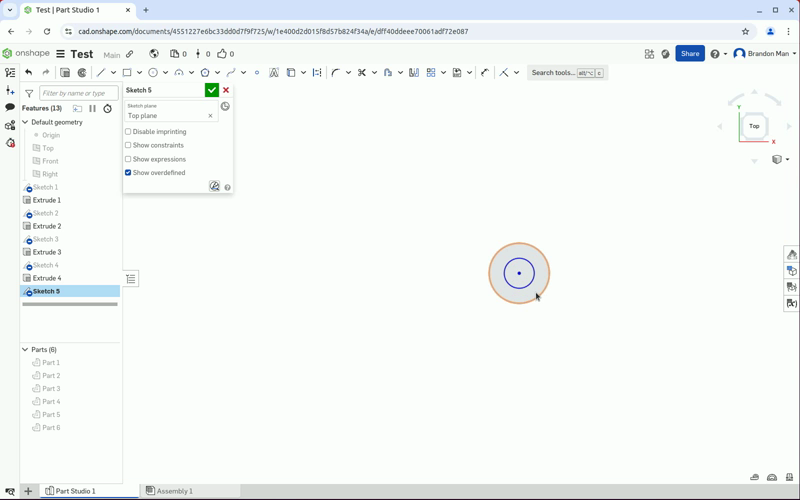
scroll(6)
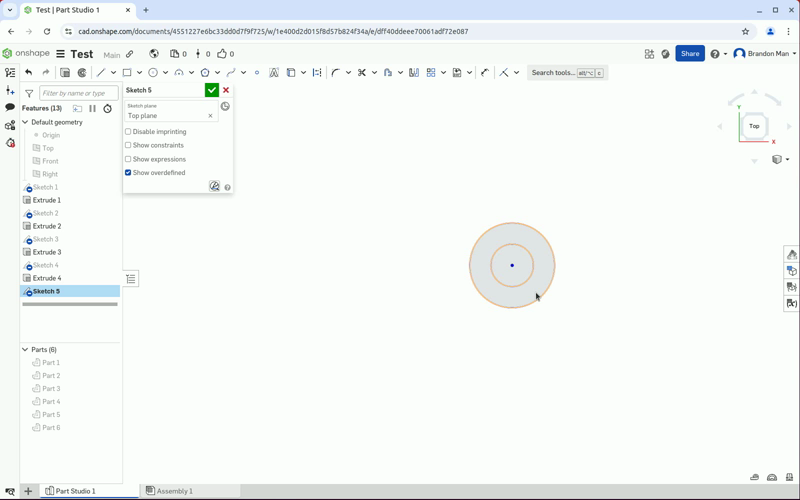
scroll(6)
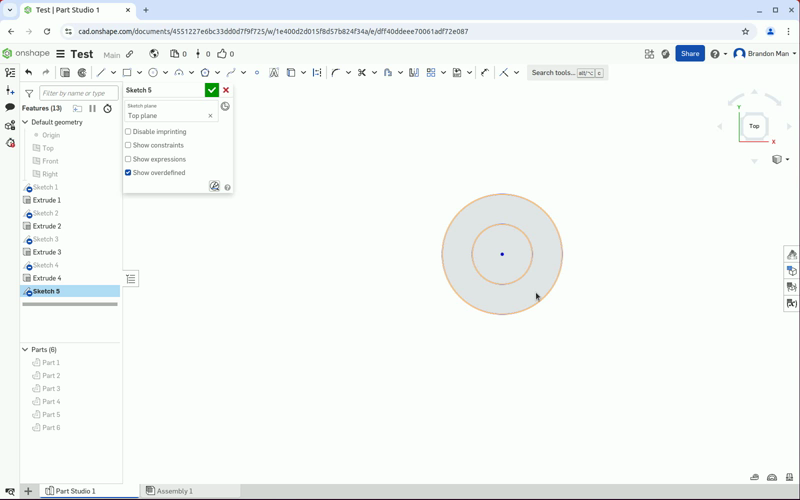
scroll(6)
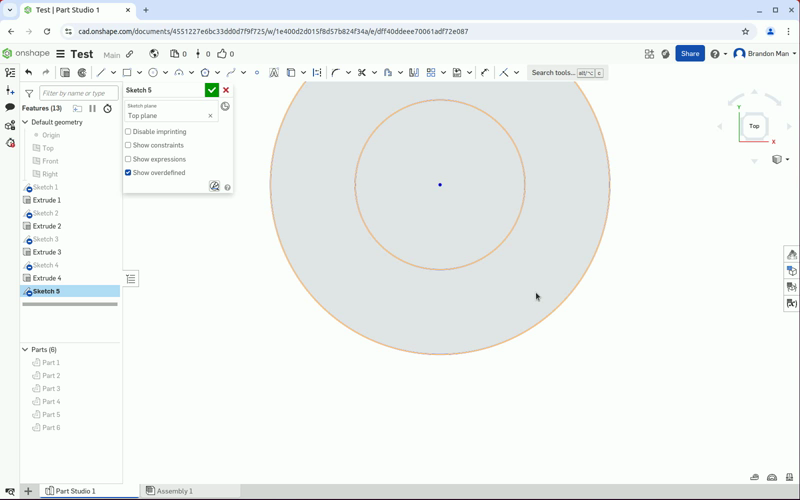
click(536, 292)
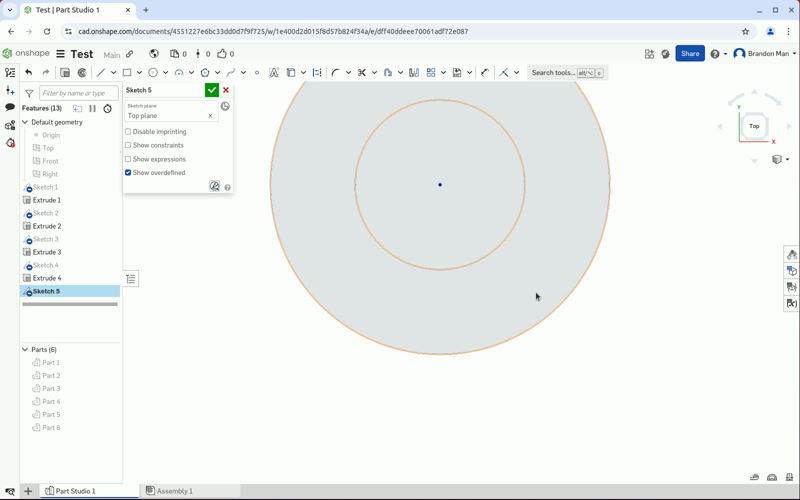
scroll(-6)
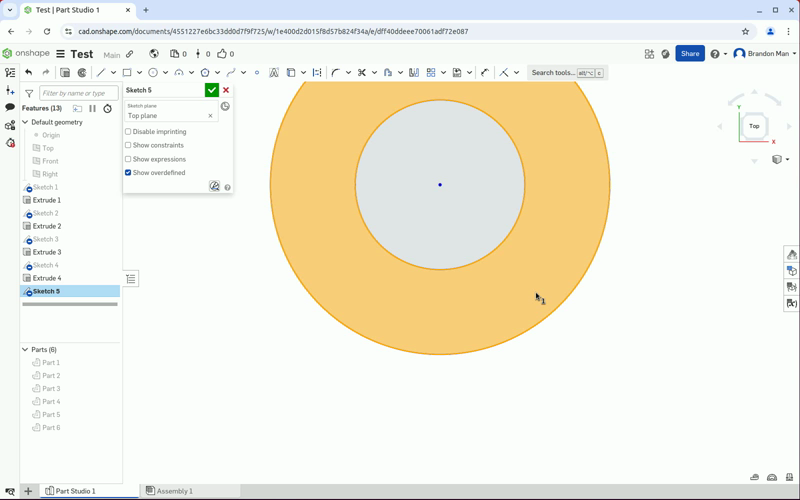
scroll(-6)
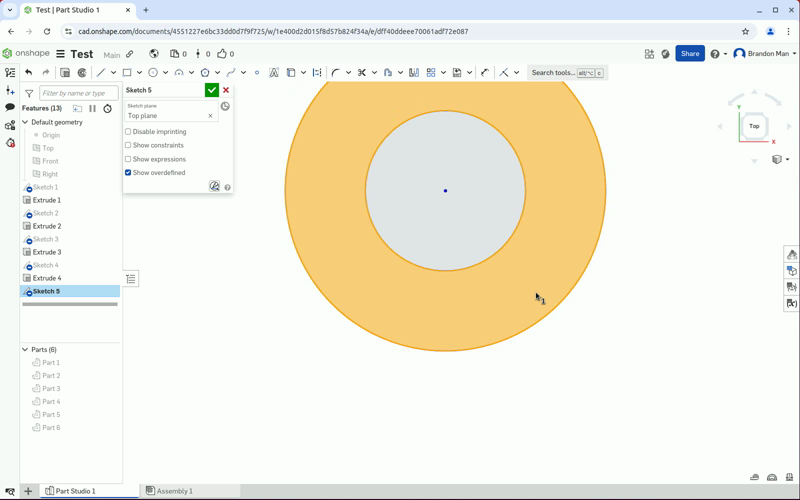
scroll(-6)
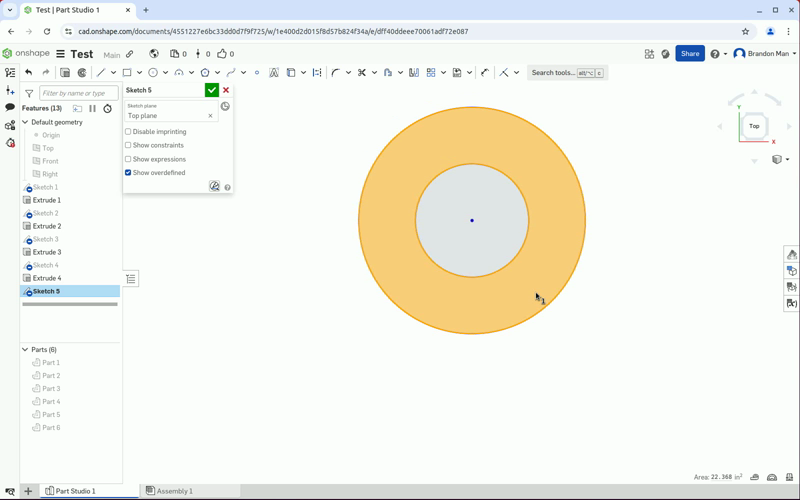
scroll(-6)
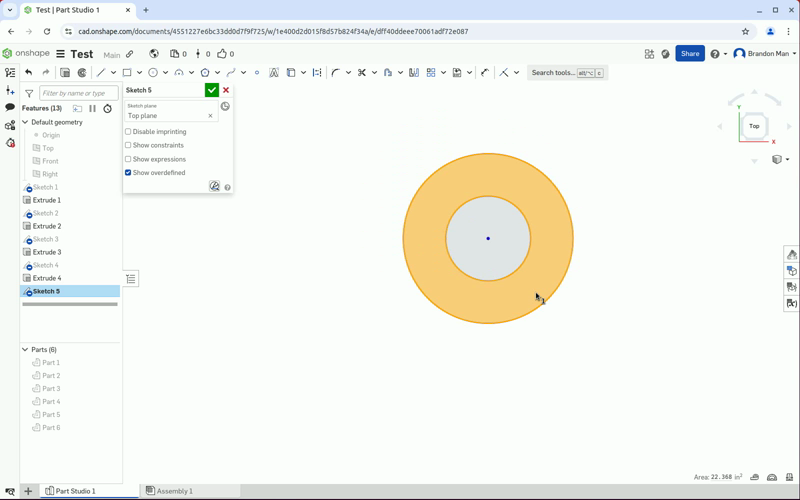
scroll(-6)
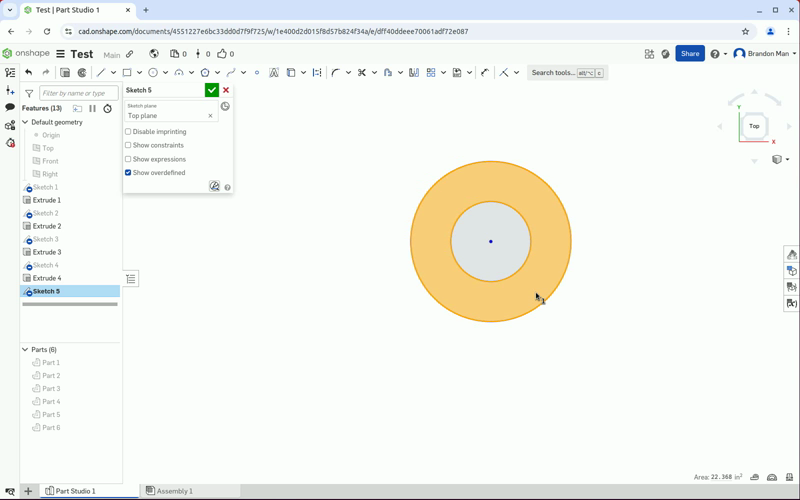
scroll(-6)
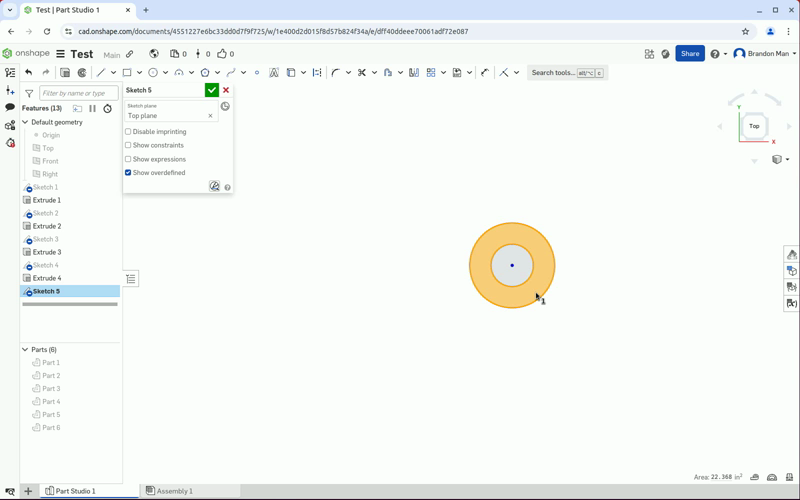
scroll(-6)
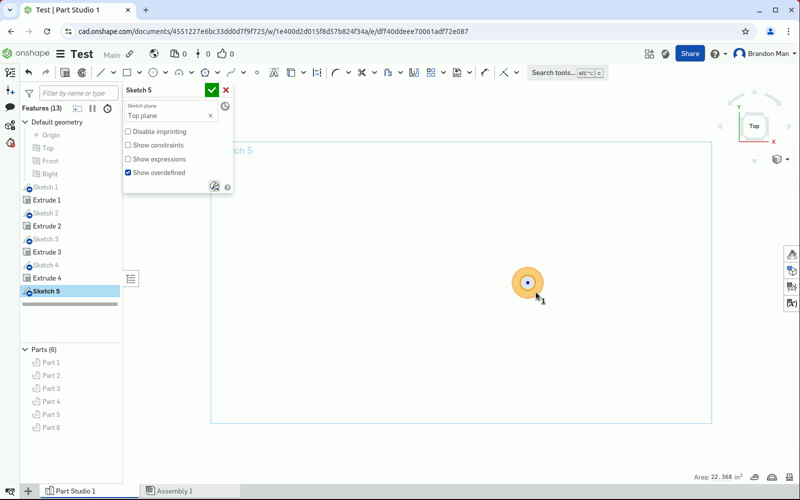
mouse_move(73, 352)
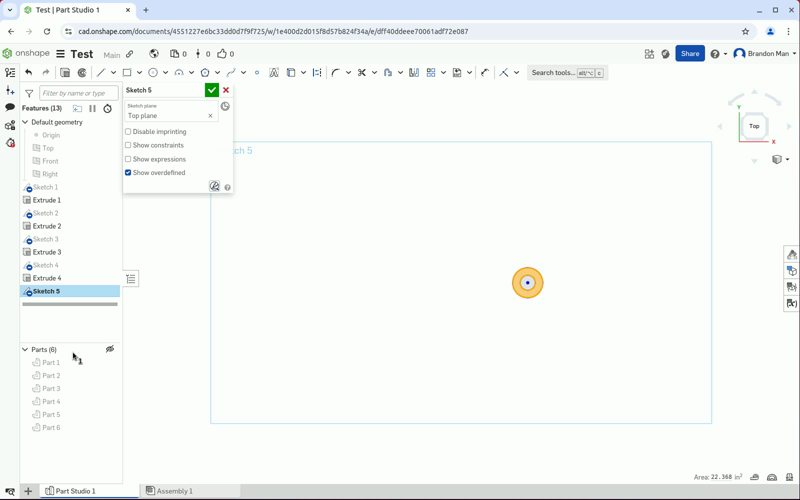
key(shift+y)
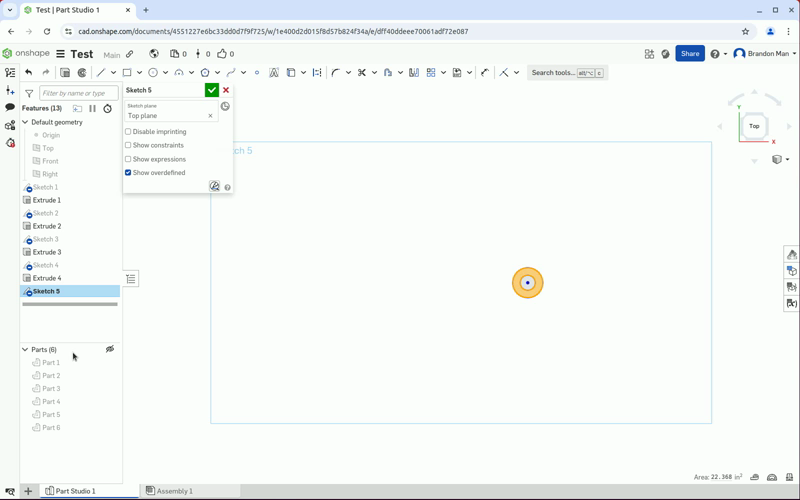
key(shift+e)
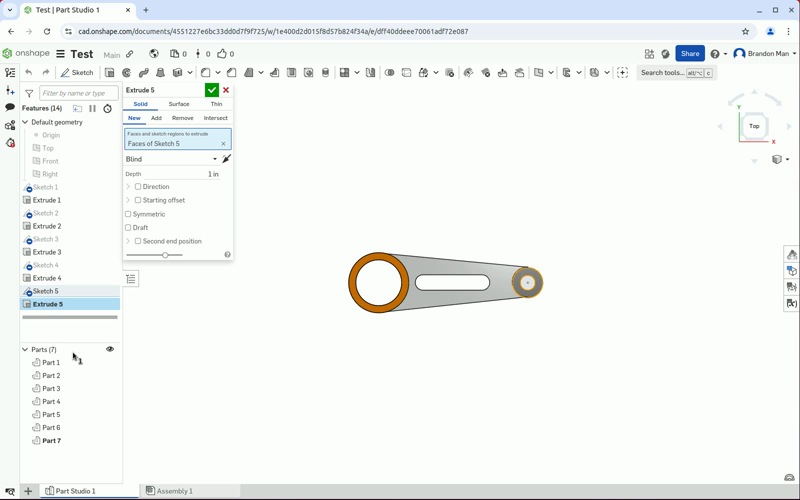
mouse_move(143, 106)
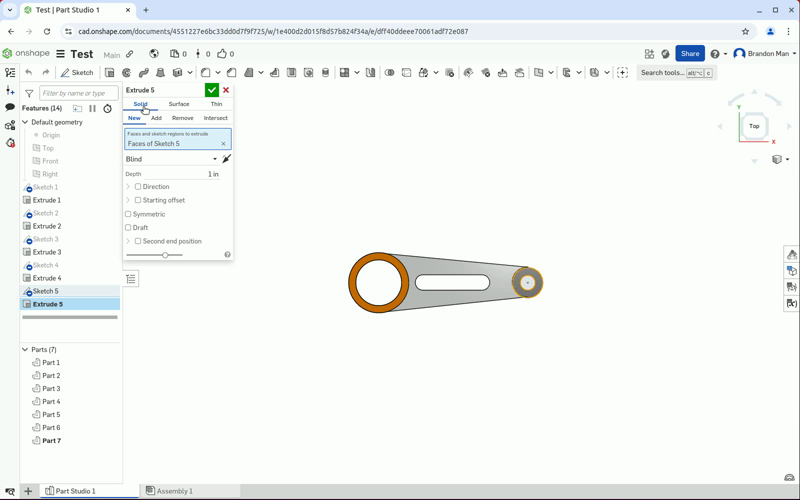
click(143, 106)
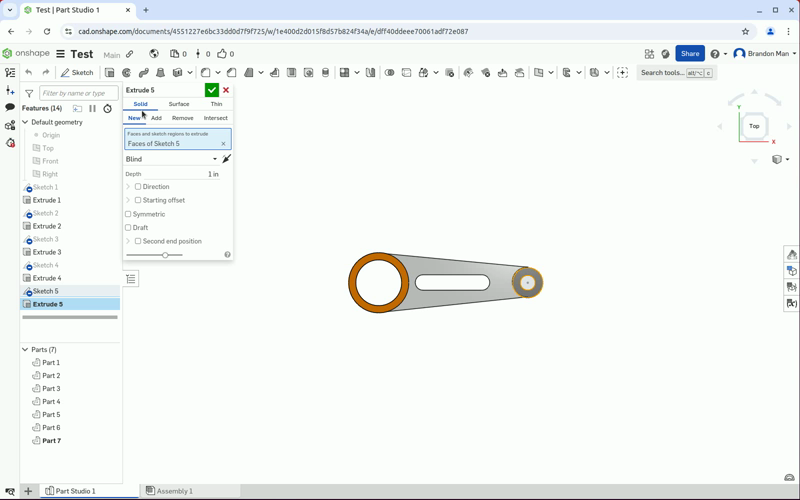
mouse_move(137, 120)
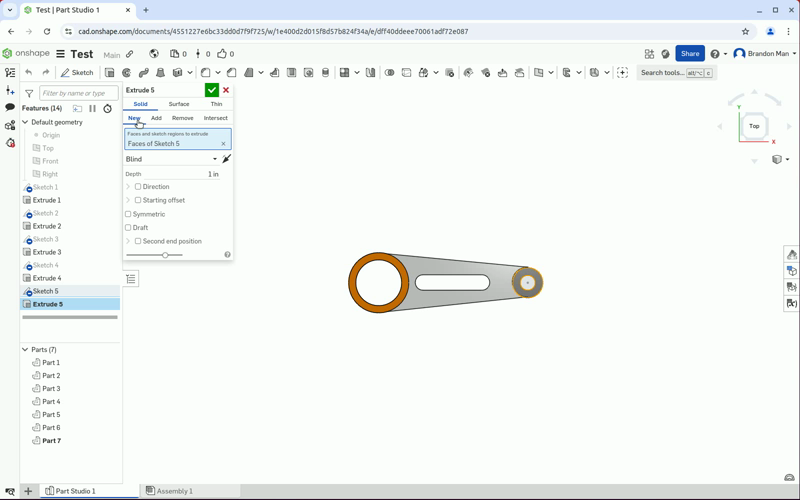
click(137, 120)
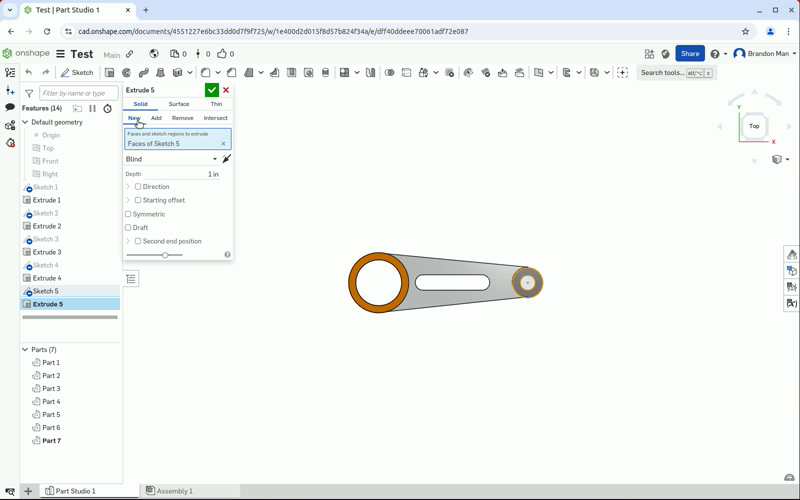
key(tab, 4)
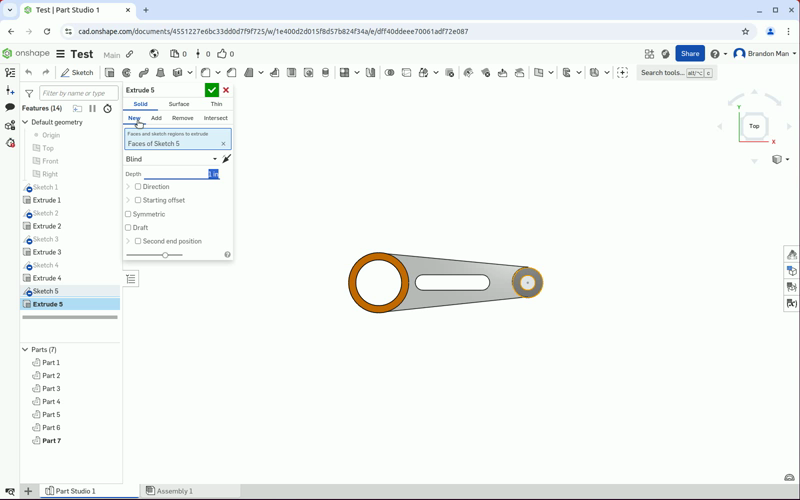
text(7.703)
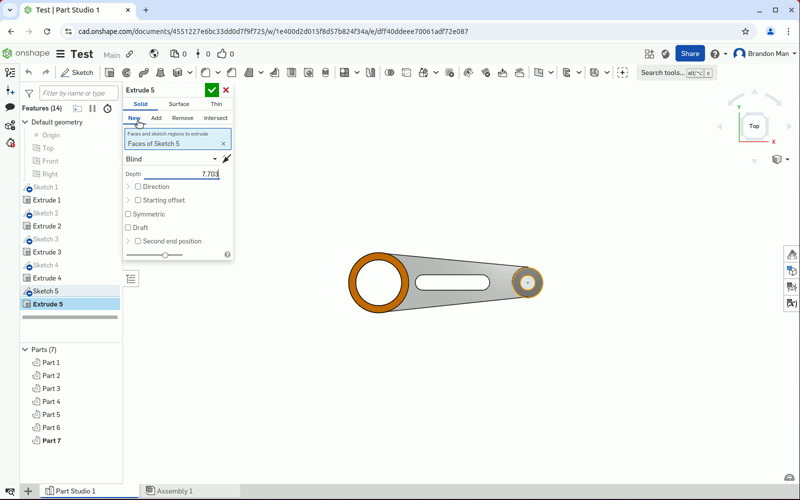
key(enter)
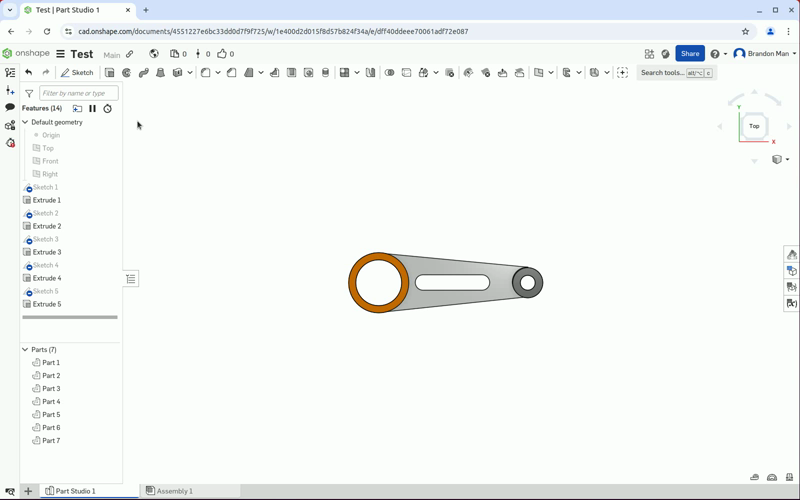
key(shift+h)
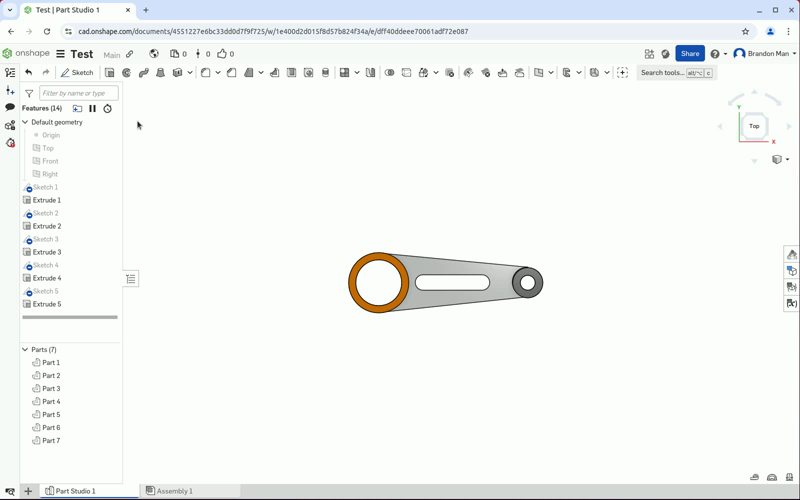
key(shift+h)
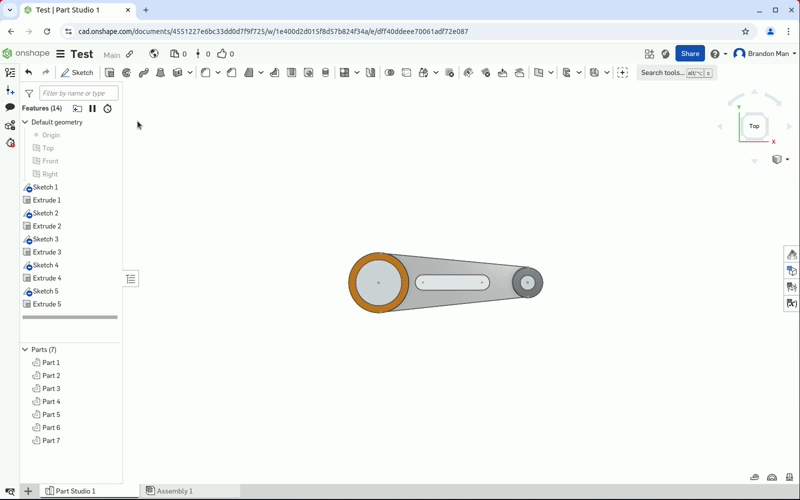
key(shift+7)
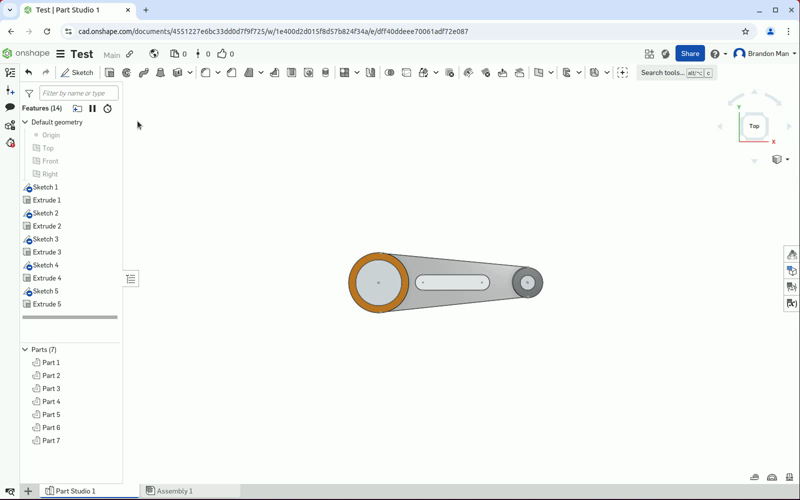
key(up, 3)
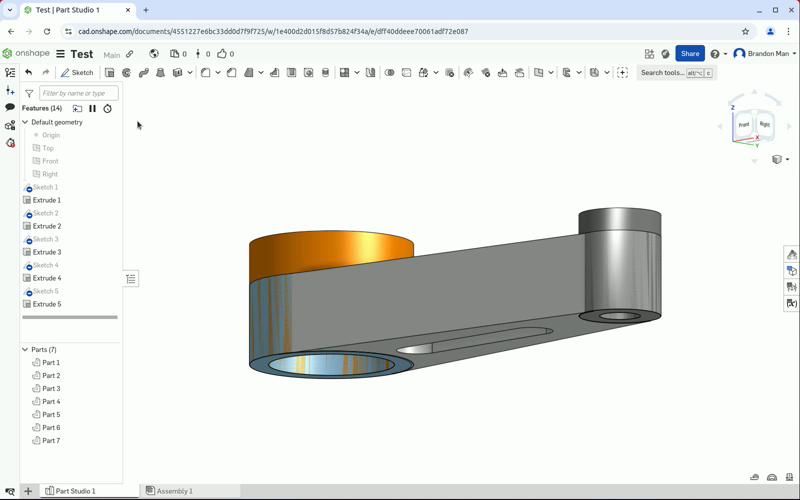
key(left, 3)
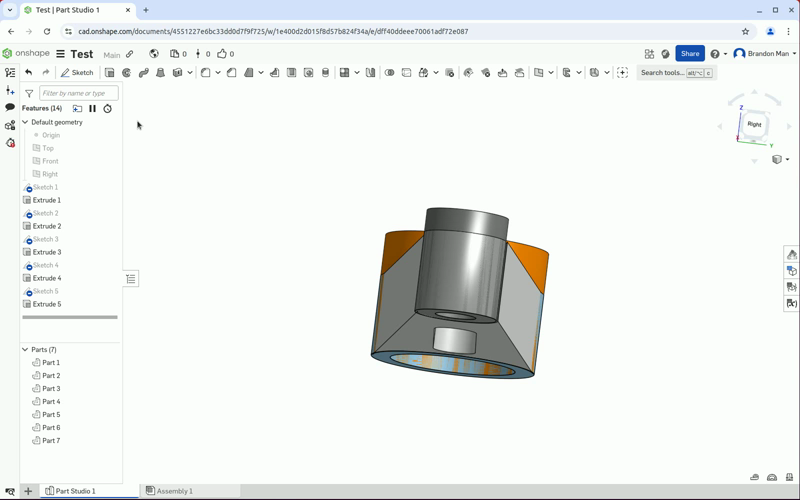
key(right, 3)
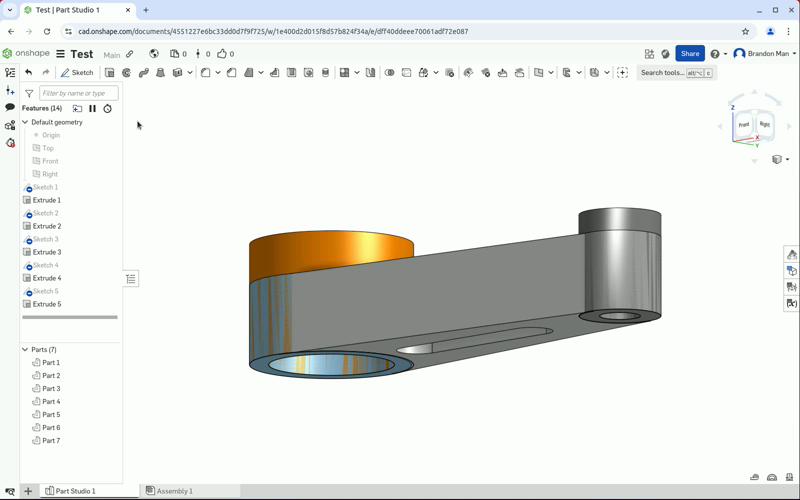
key(down, 3)
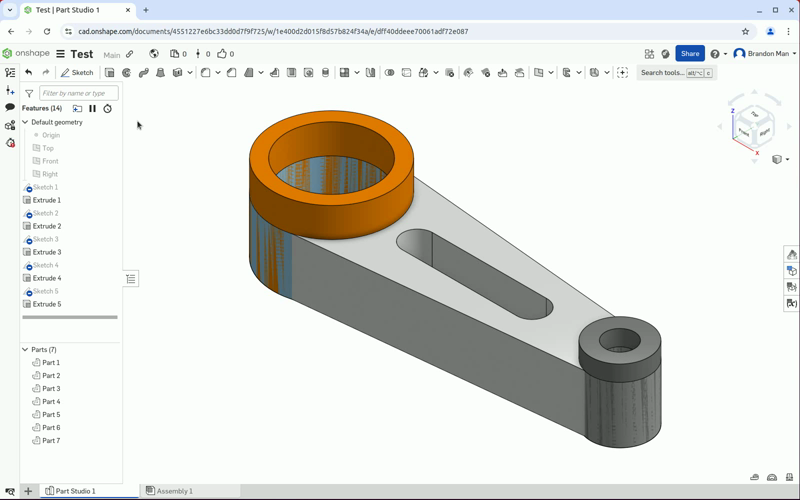
mouse_move(73, 189)
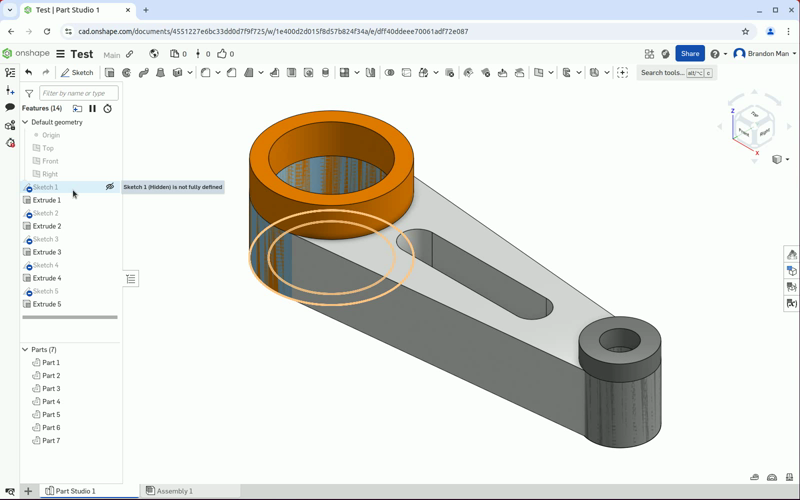
click(73, 189)